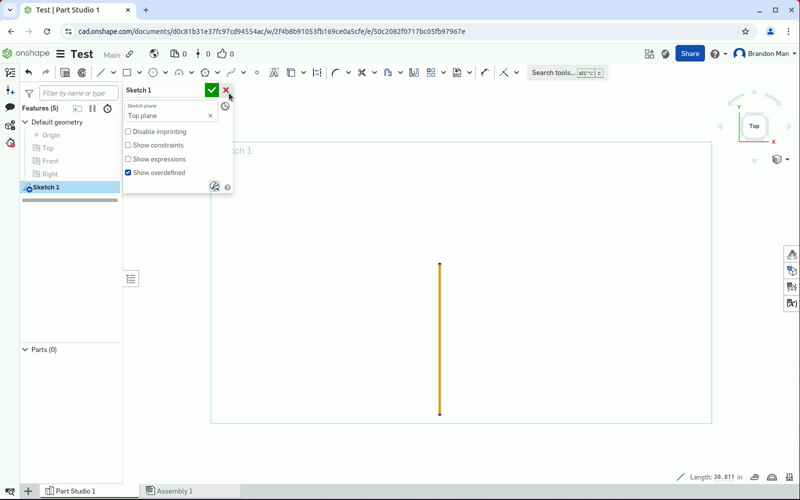
key(shift+h)
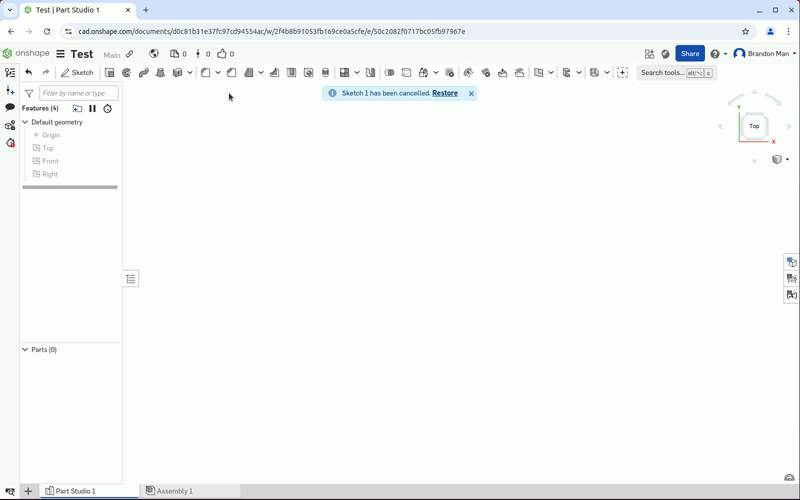
mouse_move(73, 352)
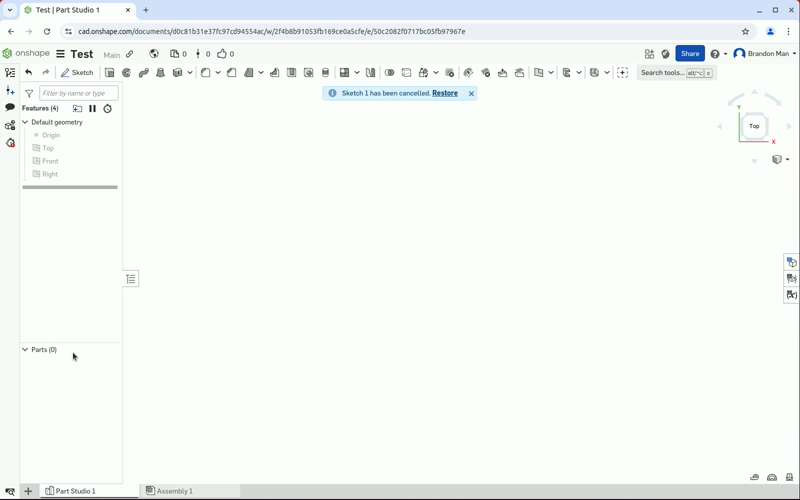
key(y)
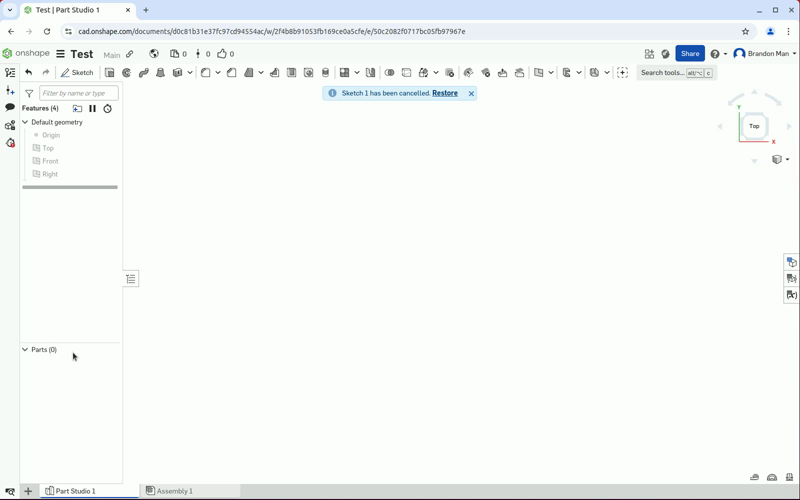
key(shift+p)
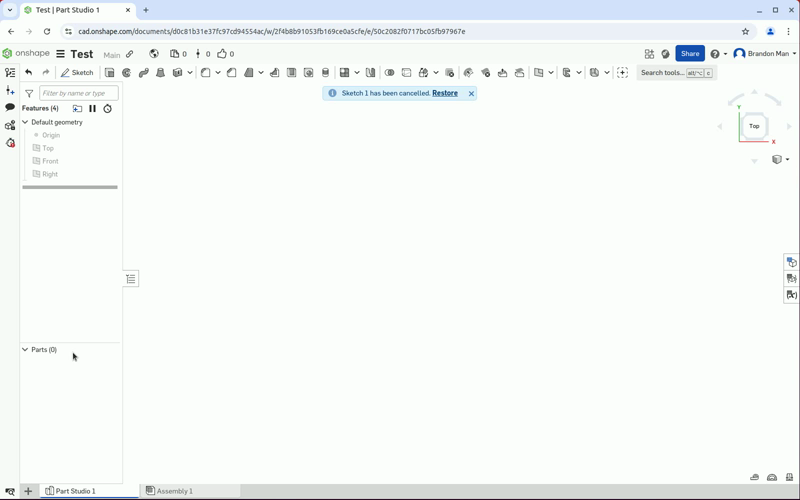
key(space)
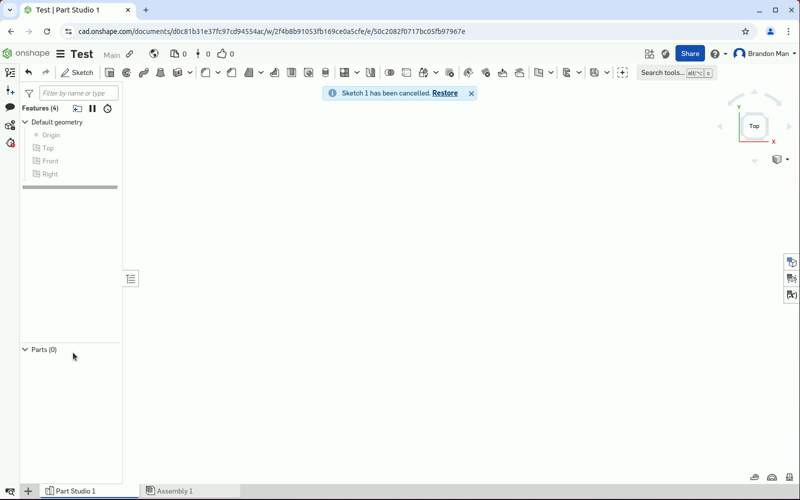
key_down(shift)
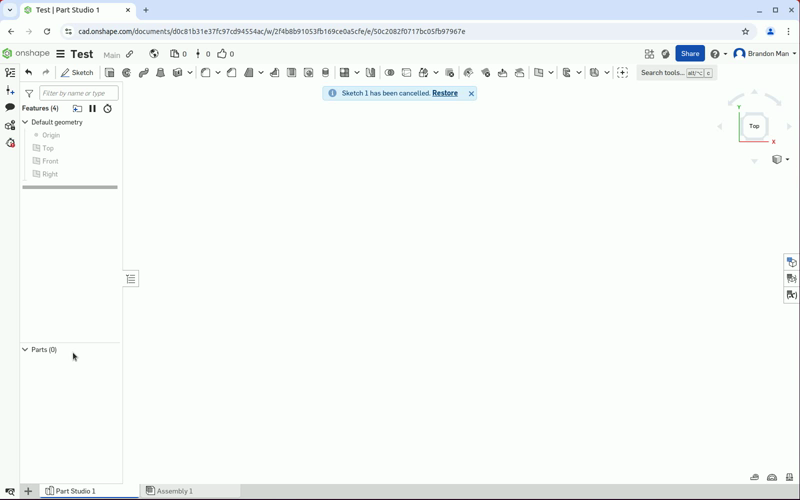
key(up)
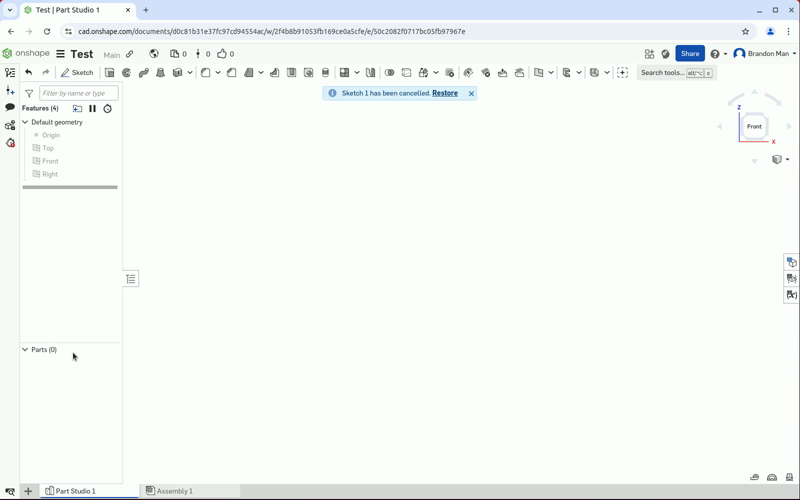
key_up(shift)
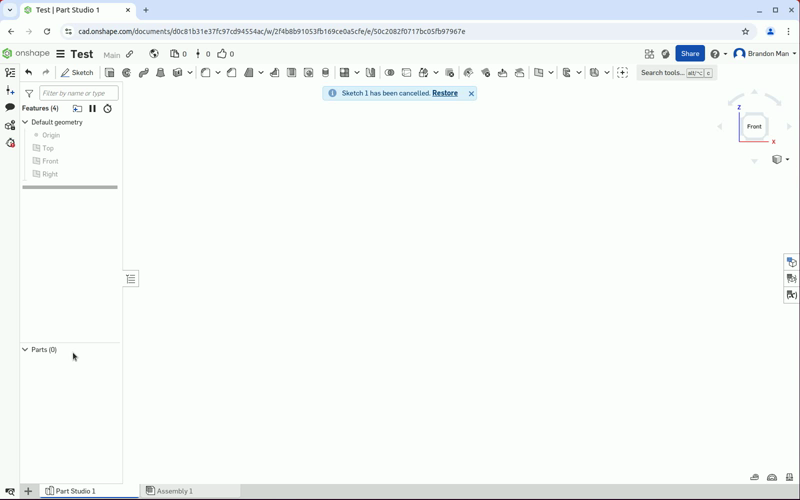
mouse_move(73, 352)
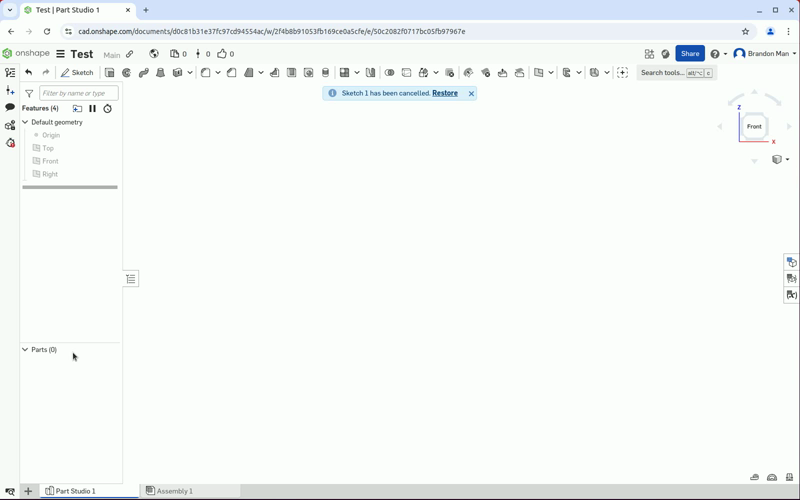
key(shift+y)
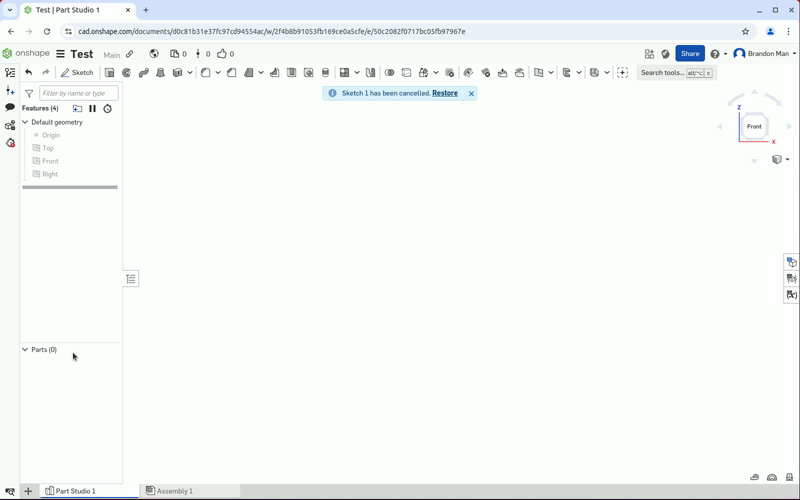
key(shift+s)
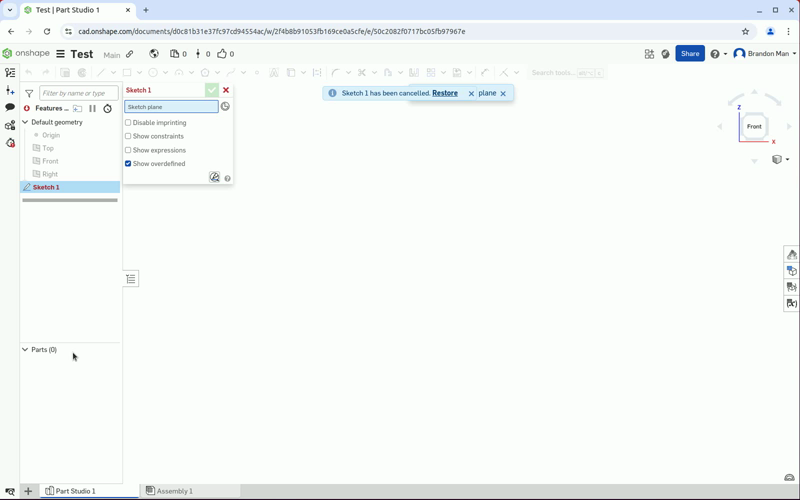
mouse_move(73, 163)
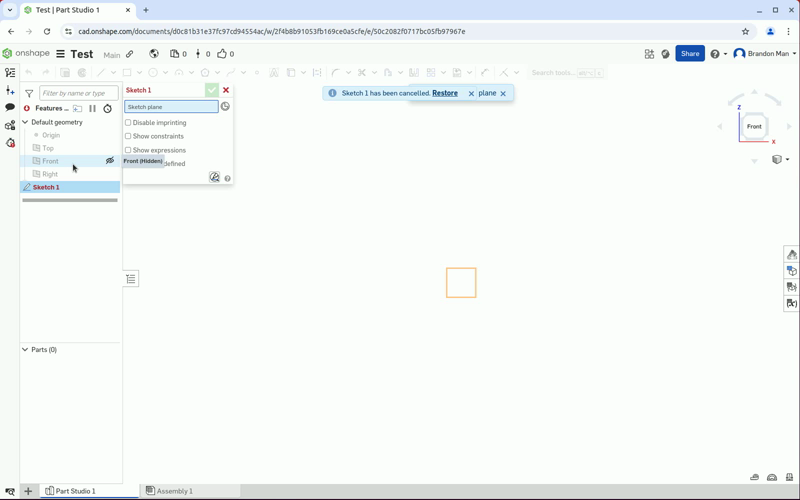
click(73, 163)
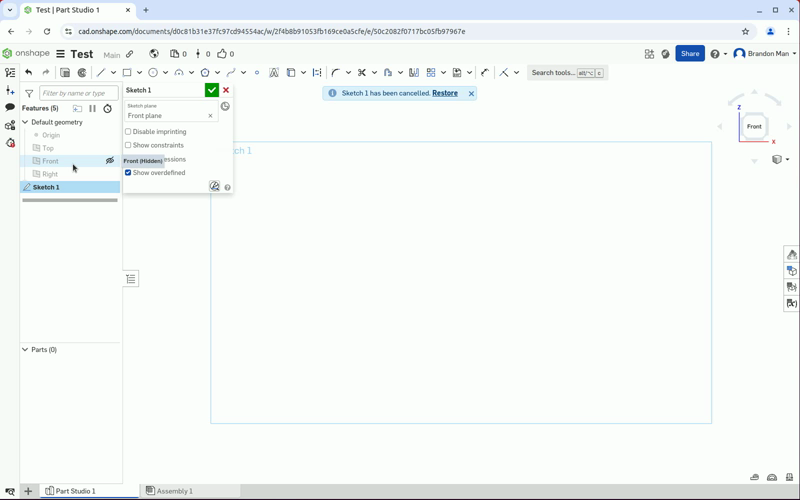
mouse_move(73, 352)
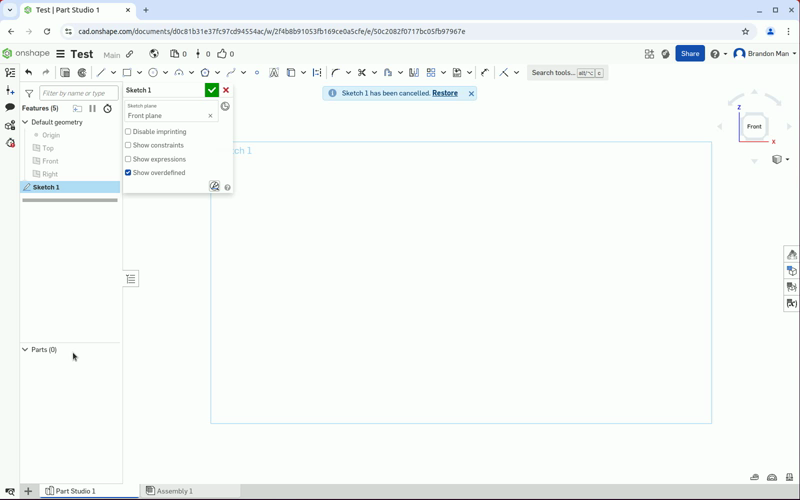
key(y)
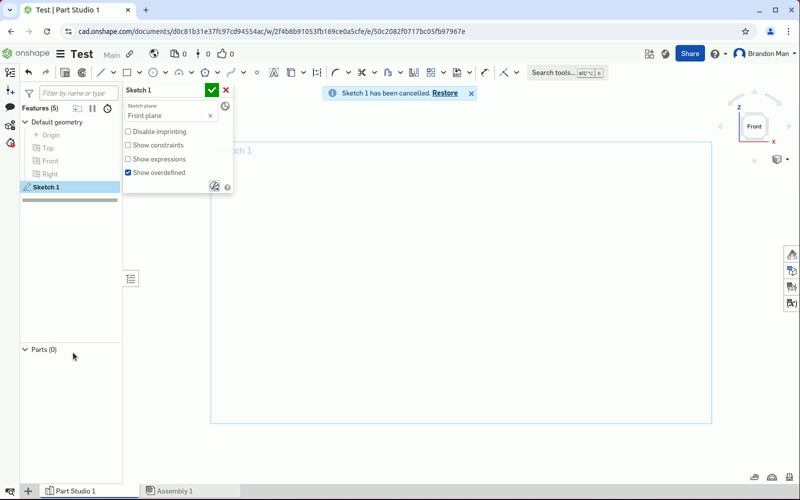
key(c)
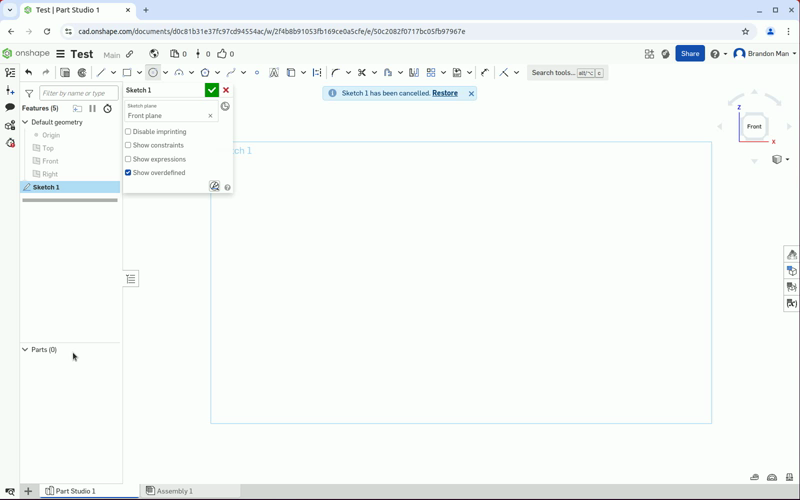
key_down(shift)
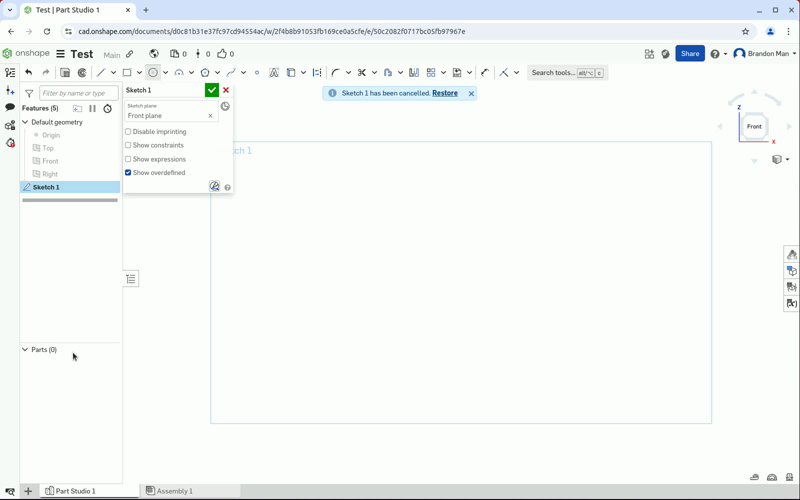
mouse_move(460, 282)
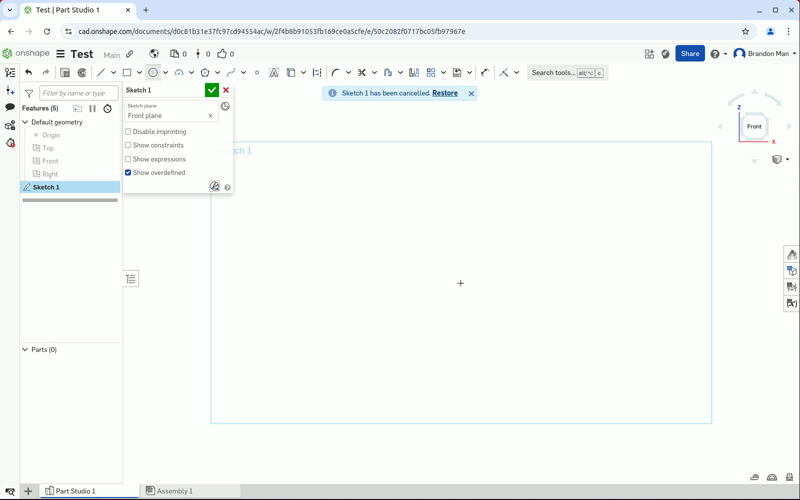
click(460, 282)
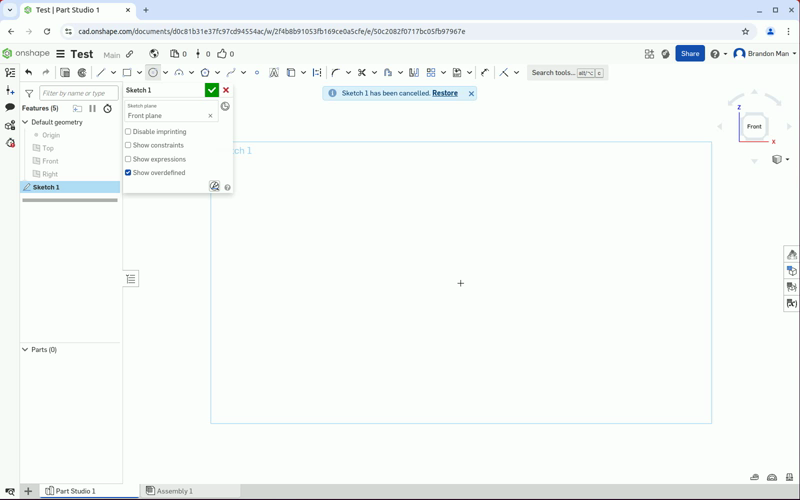
key_up(shift)
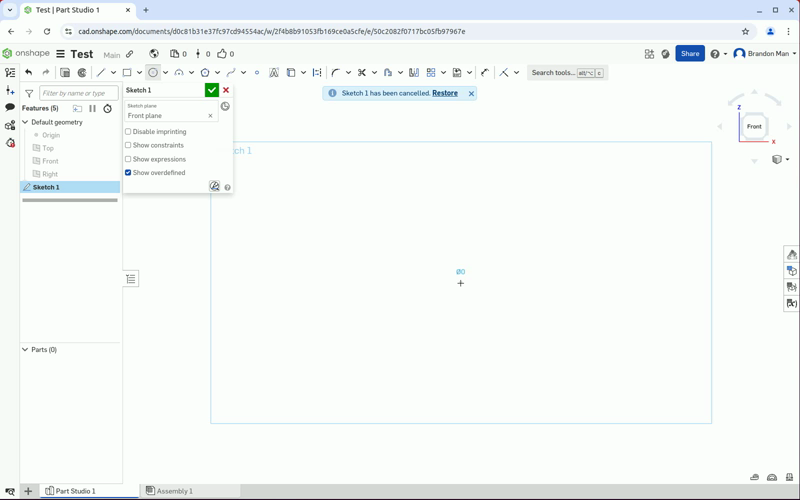
mouse_move(477, 282)
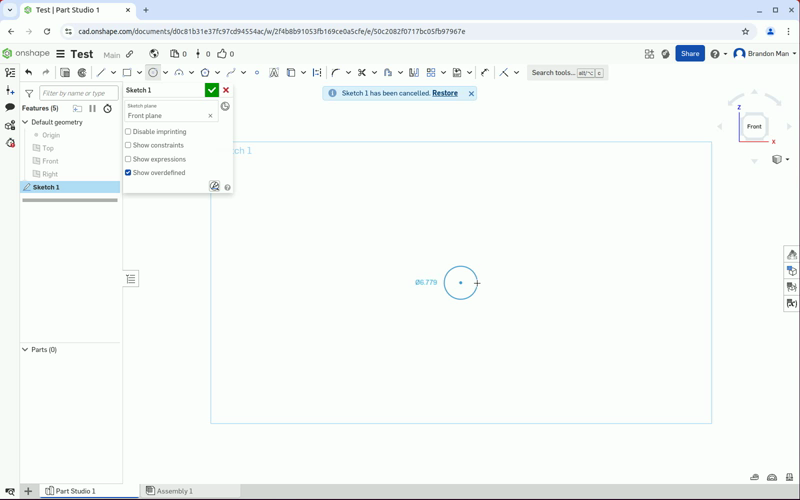
click(477, 282)
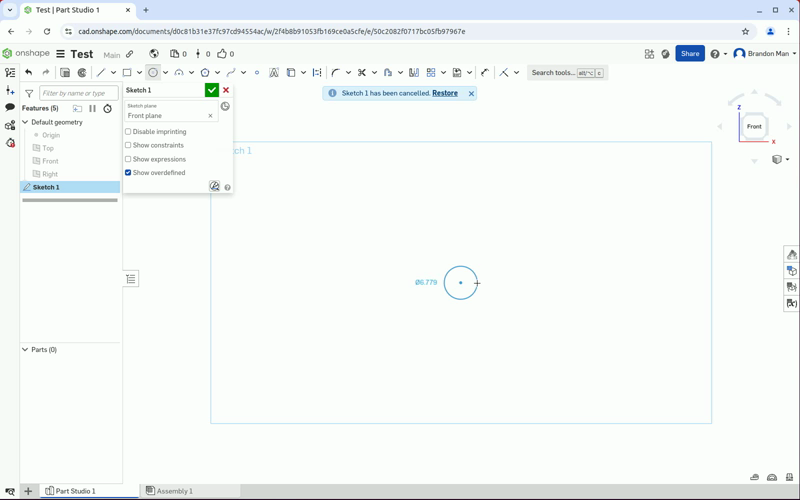
key(esc)
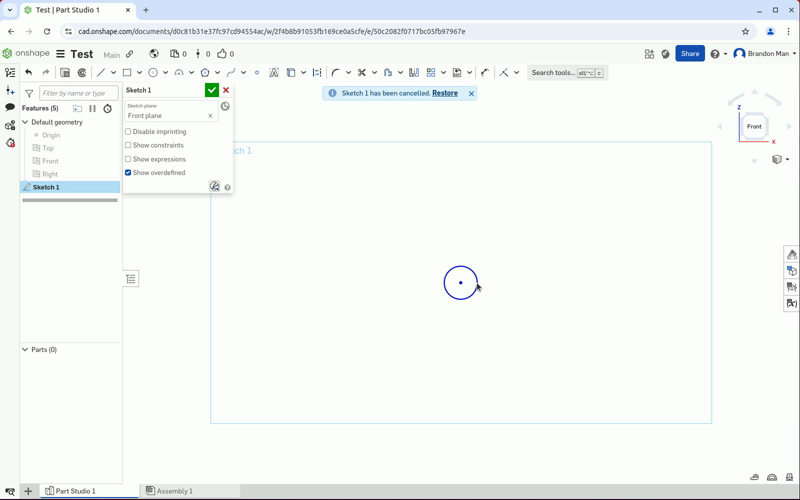
key(c)
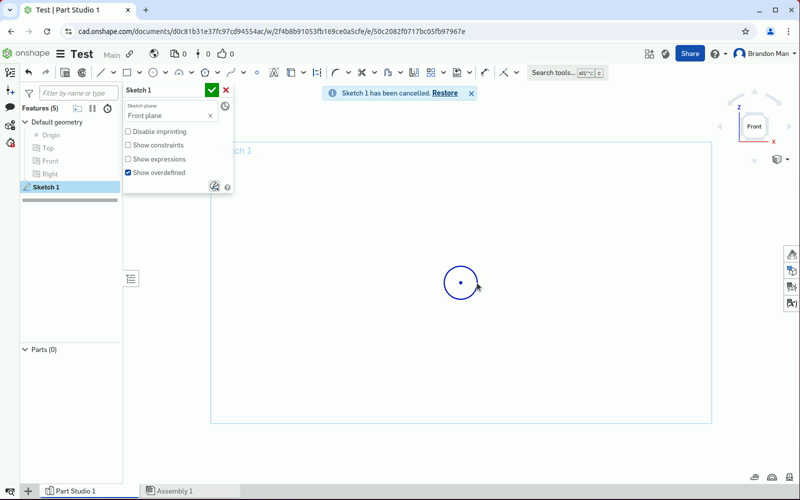
key_down(shift)
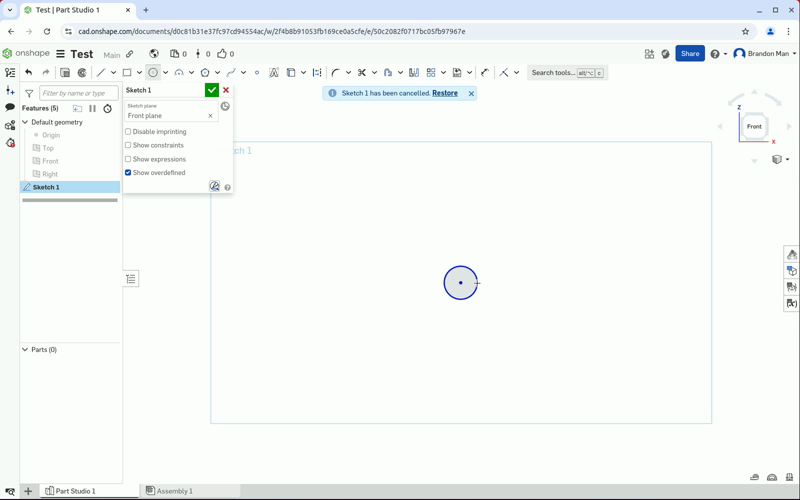
mouse_move(460, 282)
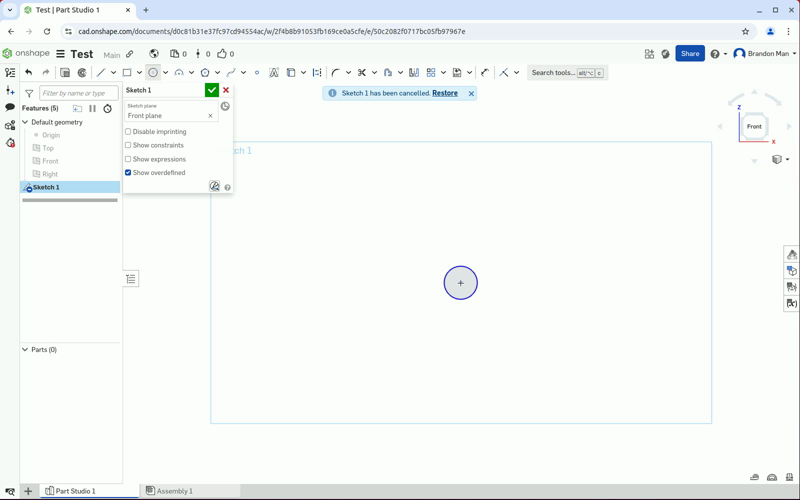
click(460, 282)
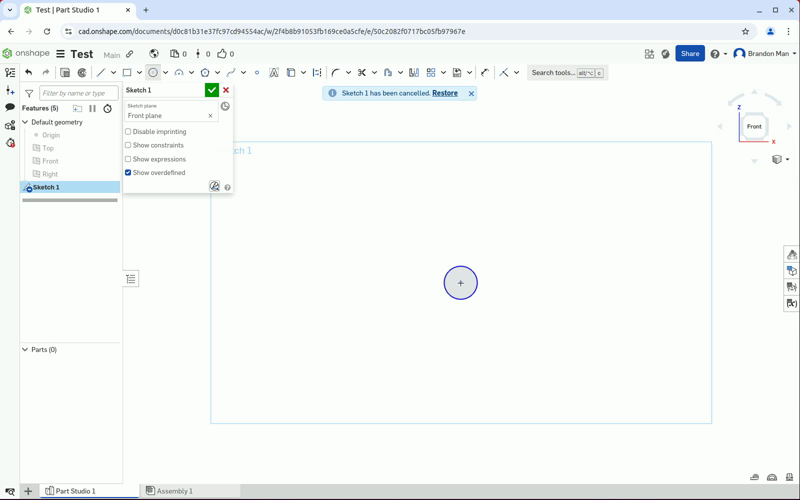
key_up(shift)
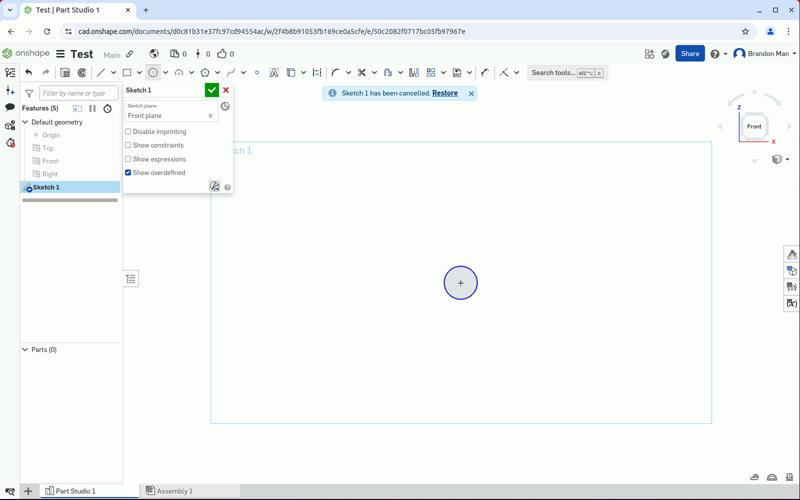
mouse_move(467, 282)
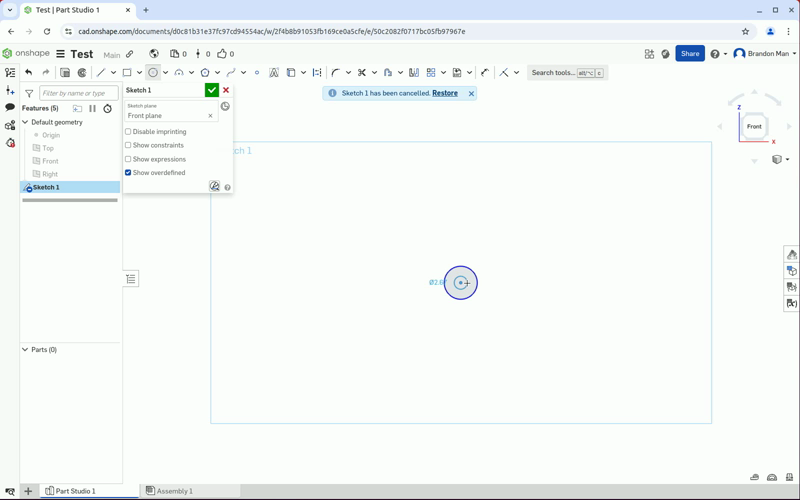
click(467, 282)
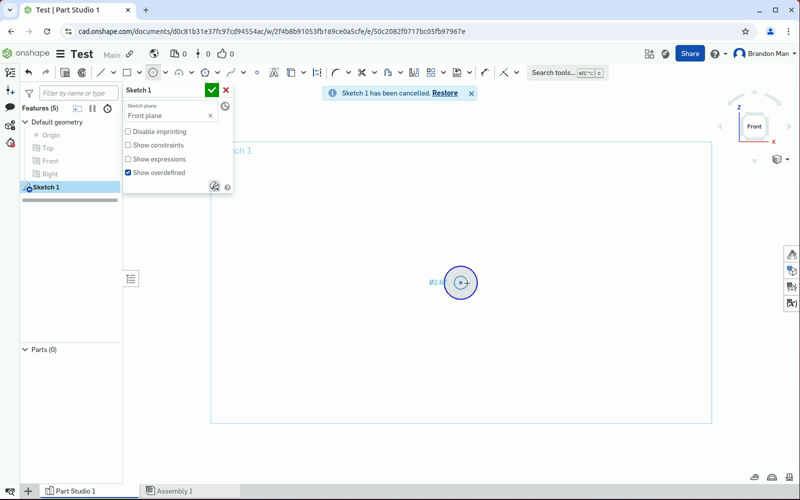
key(esc)
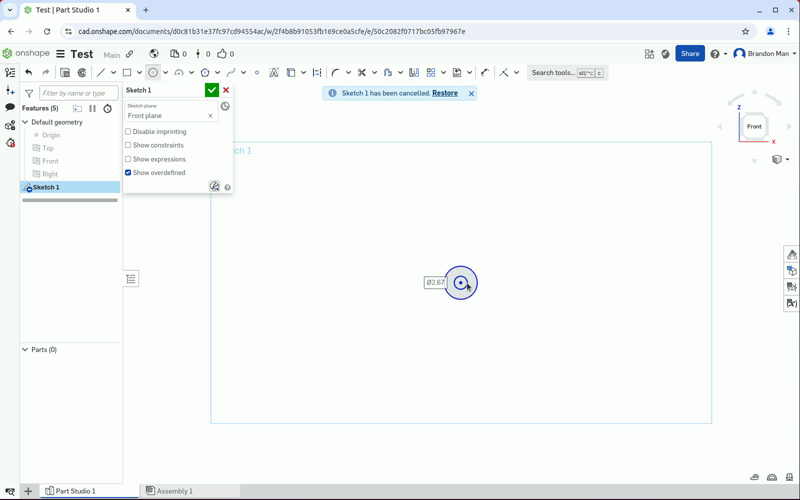
mouse_move(467, 271)
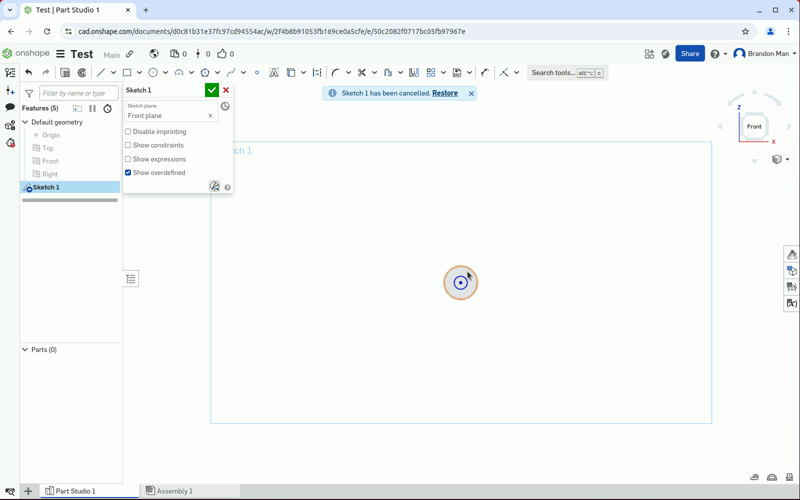
scroll(6)
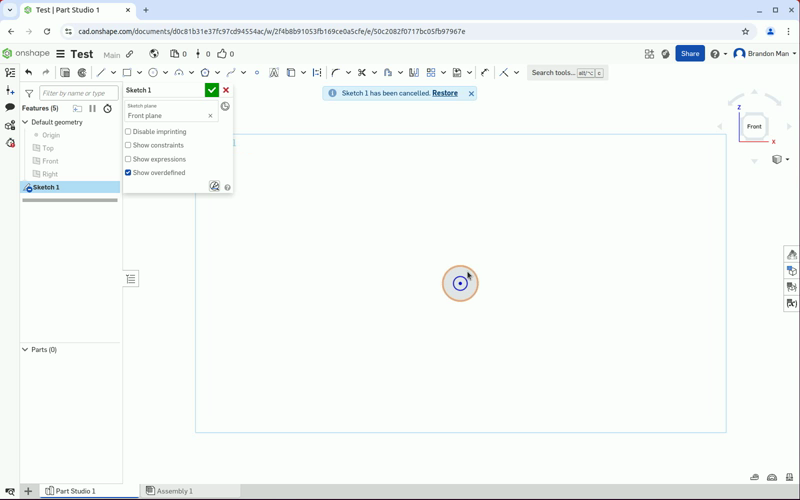
scroll(6)
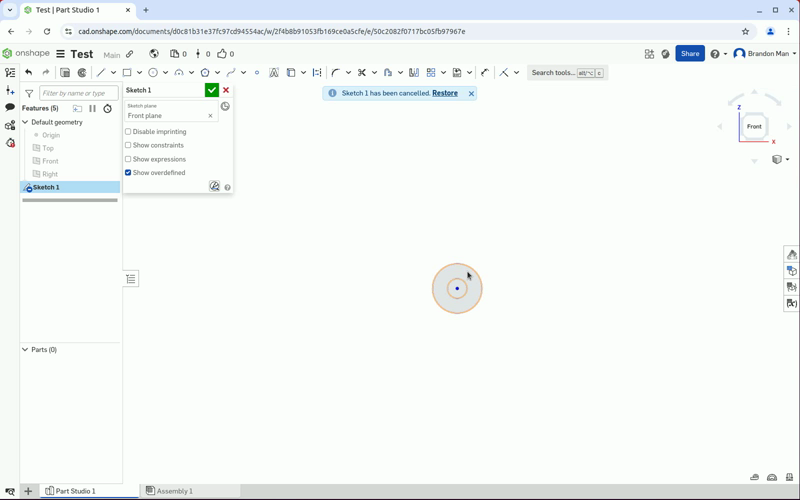
scroll(6)
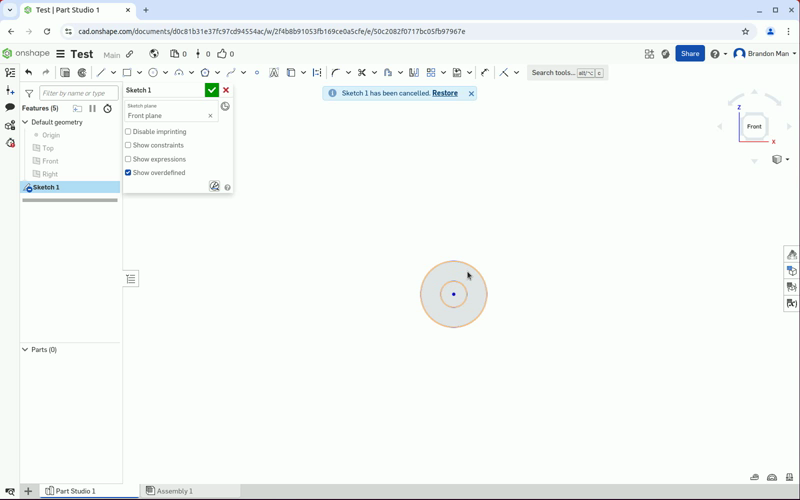
scroll(6)
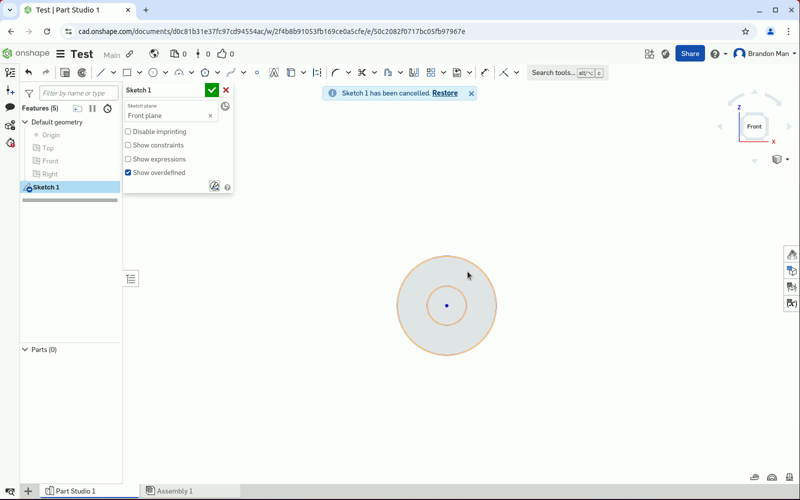
scroll(6)
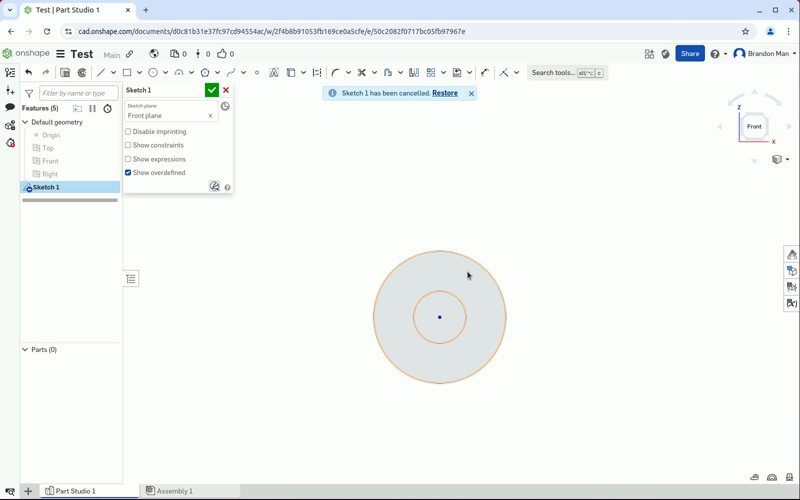
scroll(6)
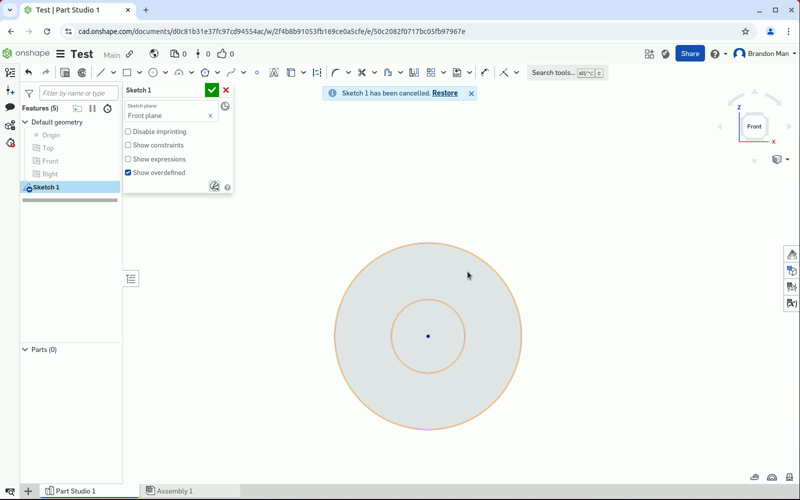
scroll(6)
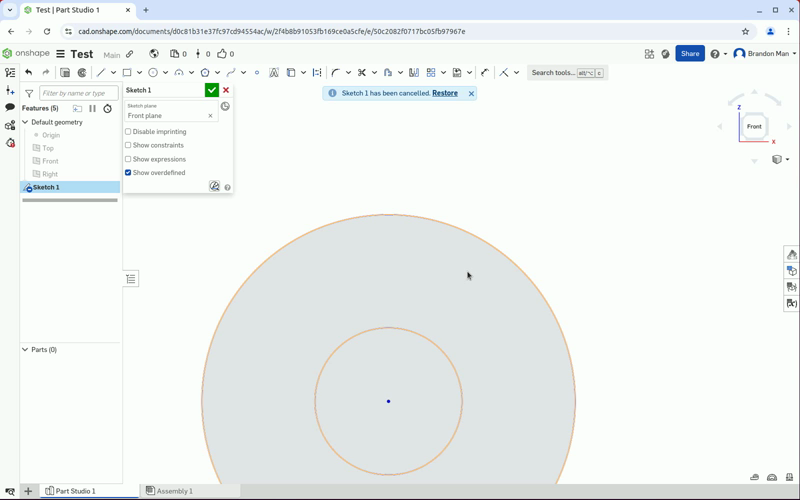
click(467, 271)
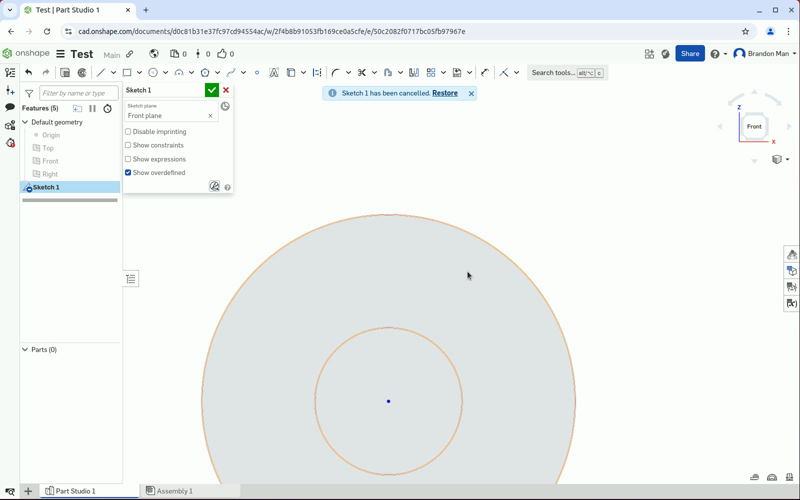
scroll(-6)
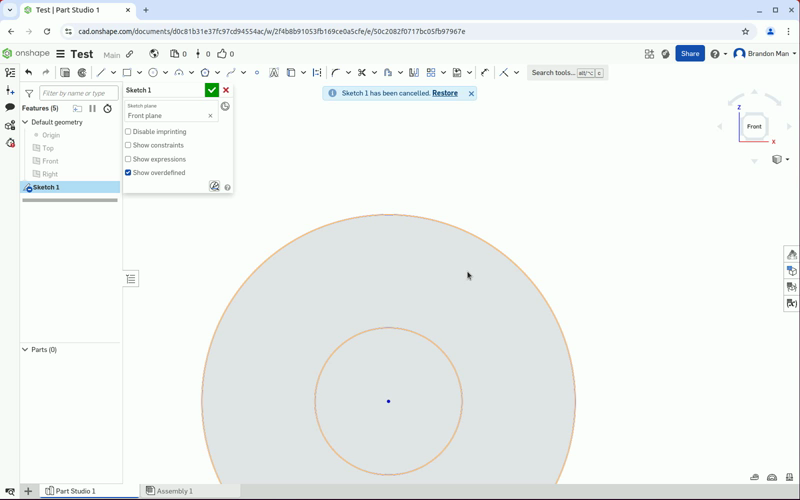
scroll(-6)
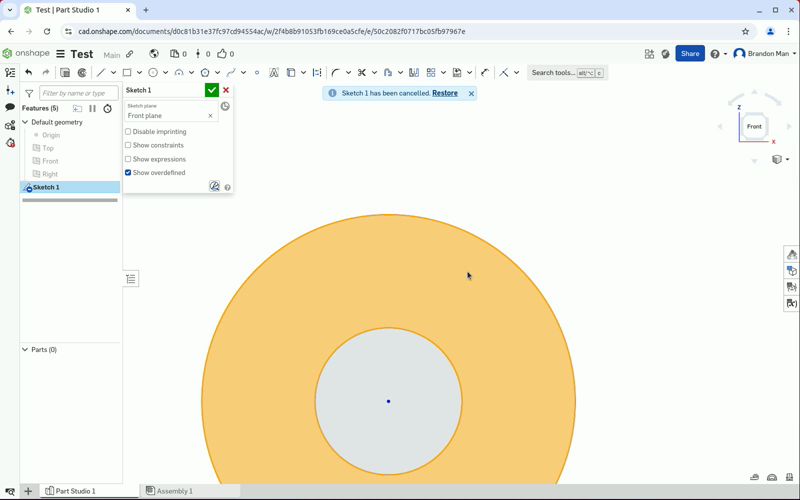
scroll(-6)
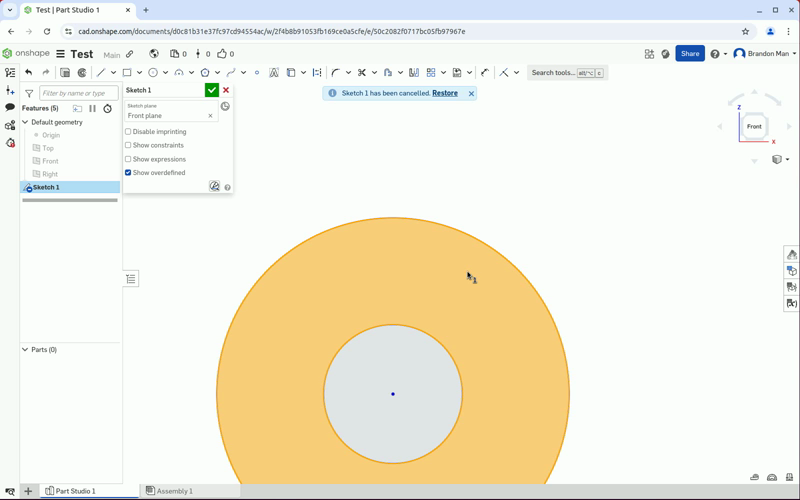
scroll(-6)
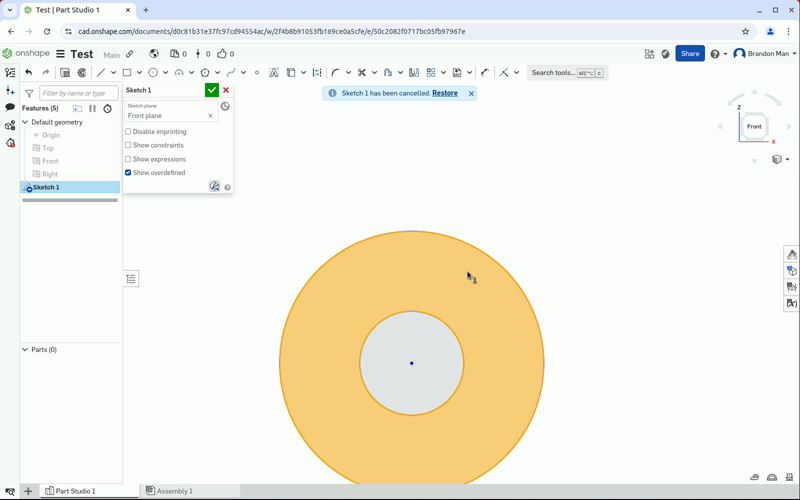
scroll(-6)
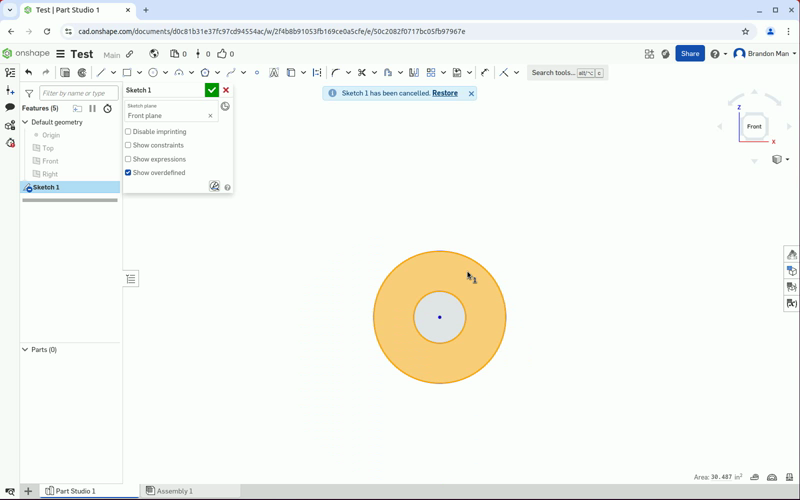
scroll(-6)
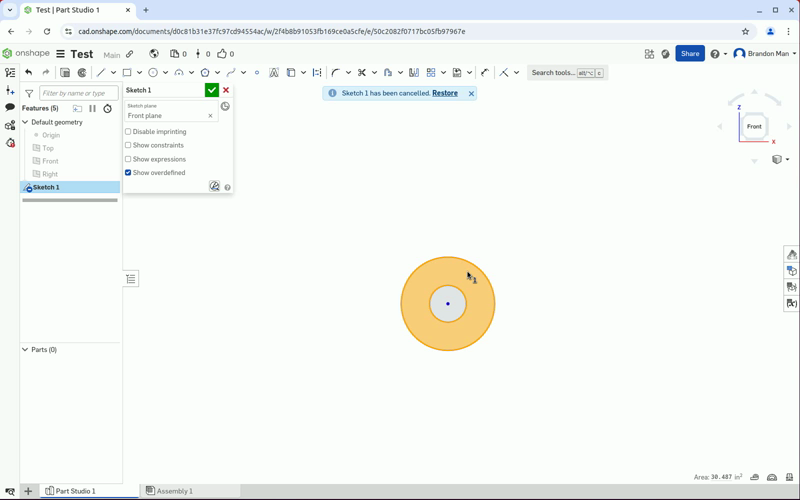
scroll(-6)
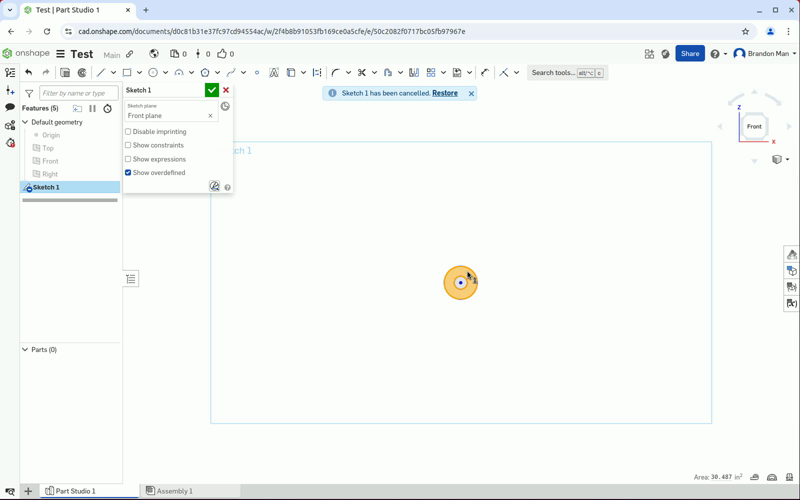
mouse_move(73, 352)
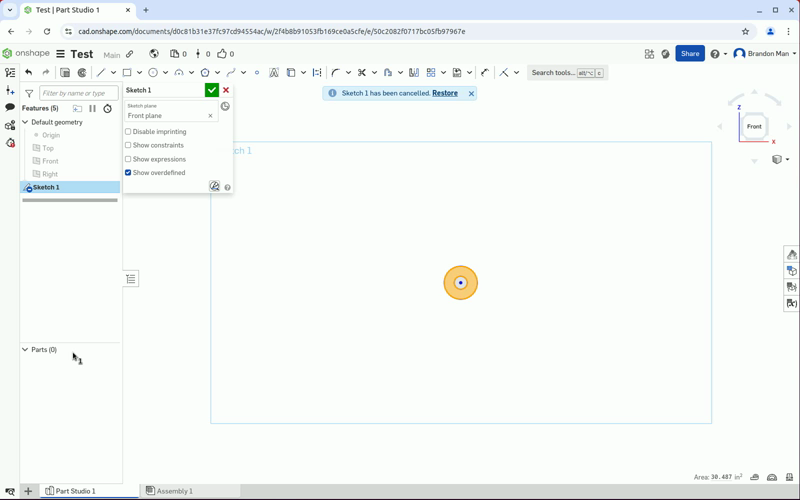
key(shift+y)
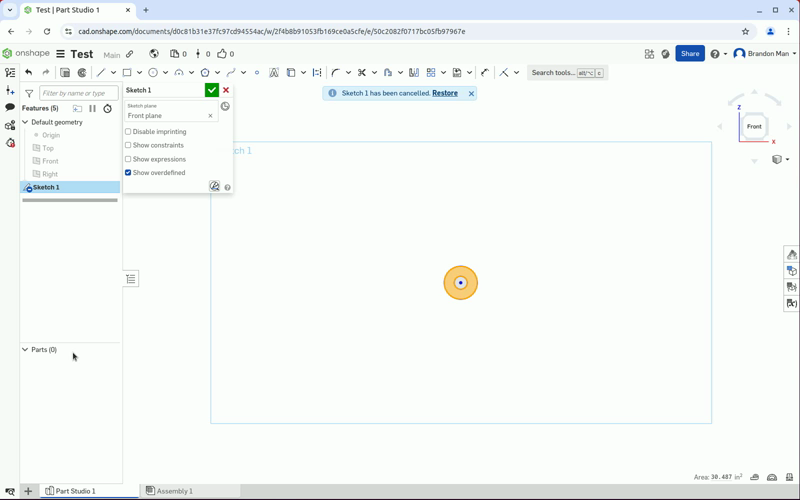
key(shift+e)
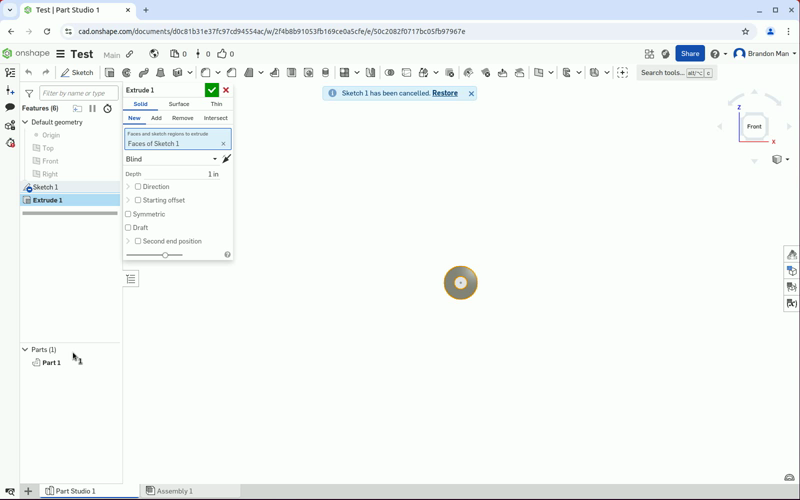
mouse_move(143, 106)
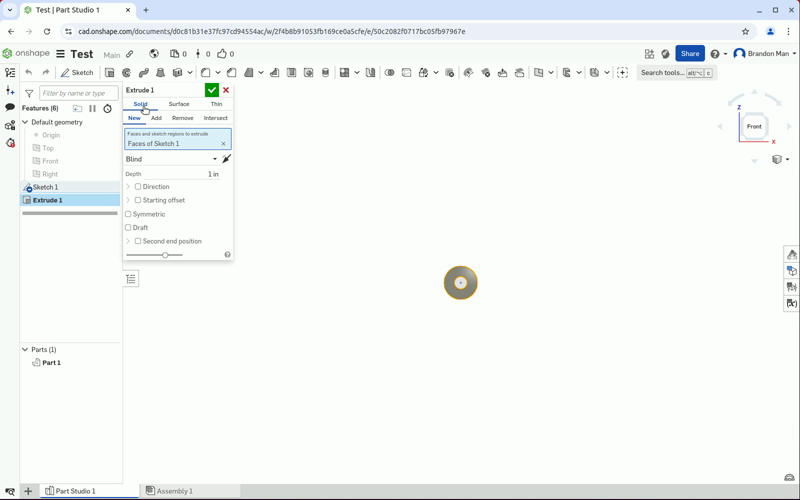
click(143, 106)
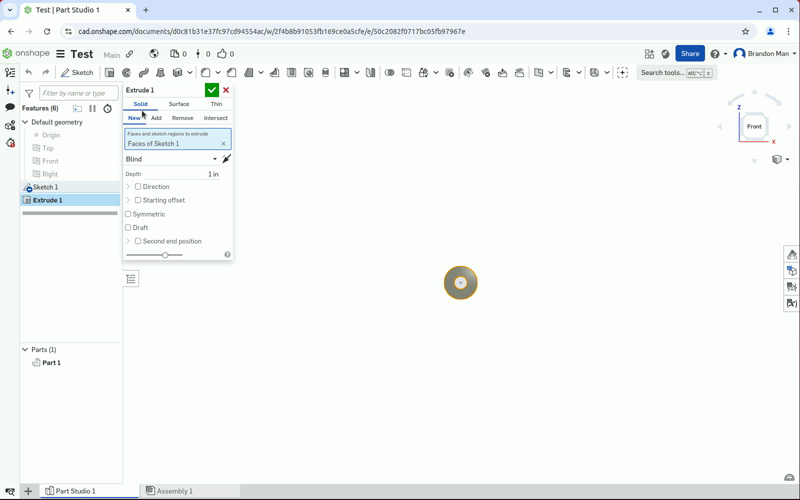
mouse_move(137, 120)
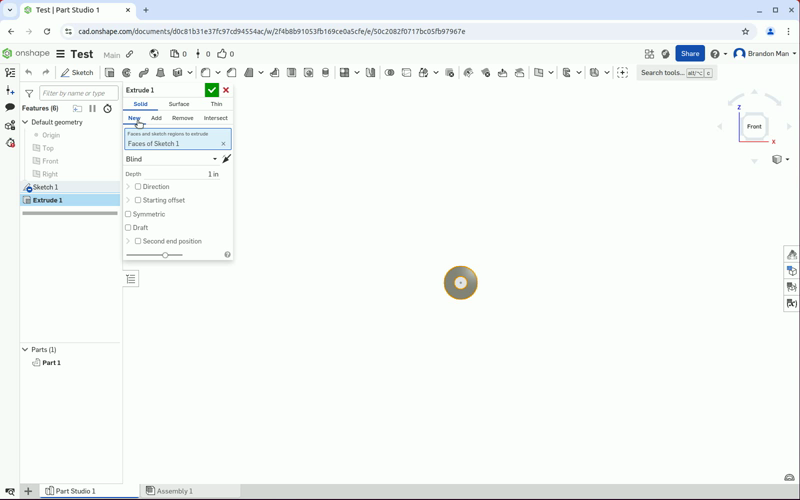
click(137, 120)
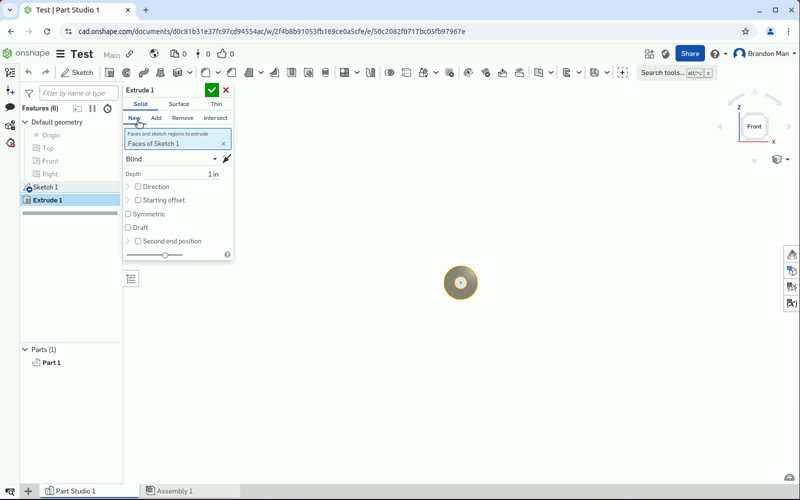
key(tab, 4)
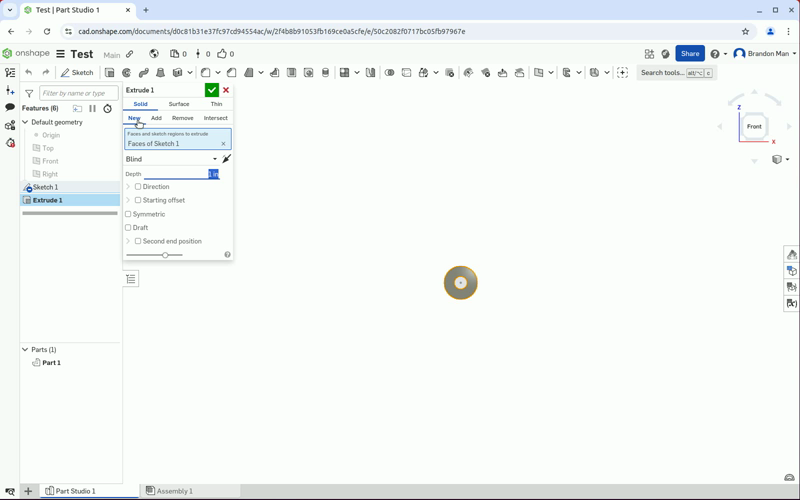
text(2.648)
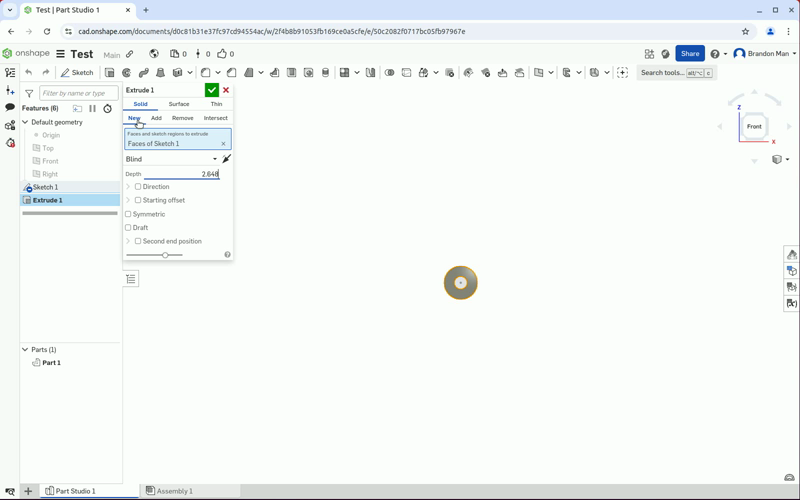
key(enter)
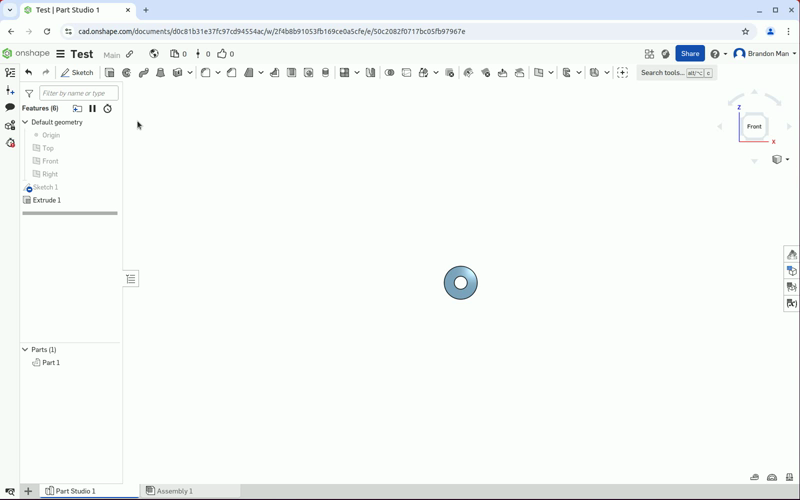
key(shift+h)
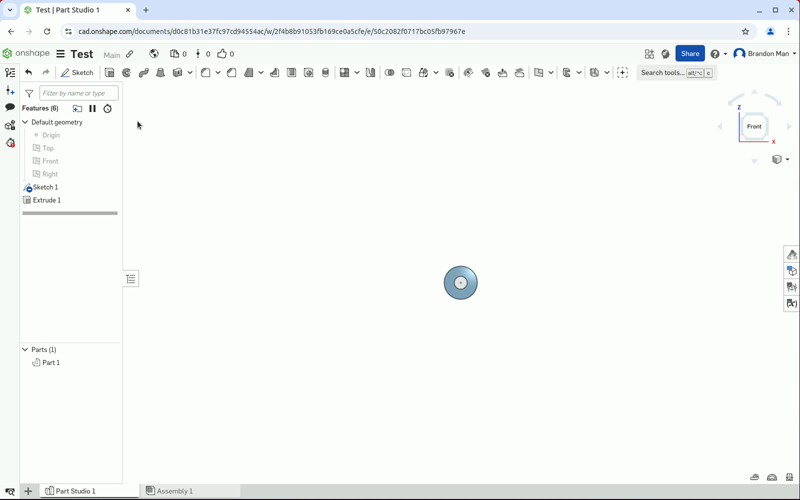
key(shift+h)
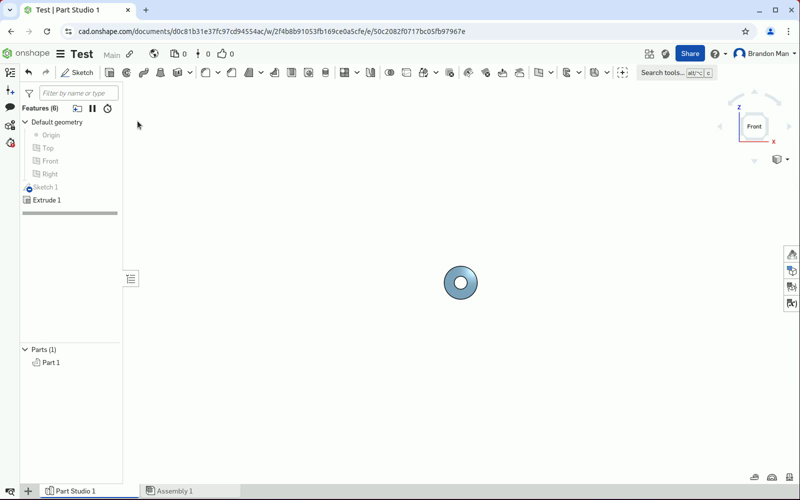
mouse_move(73, 189)
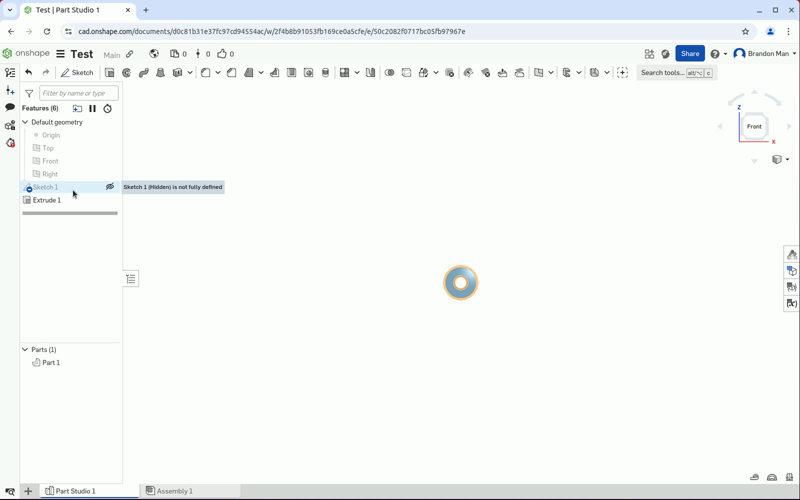
click(73, 189)
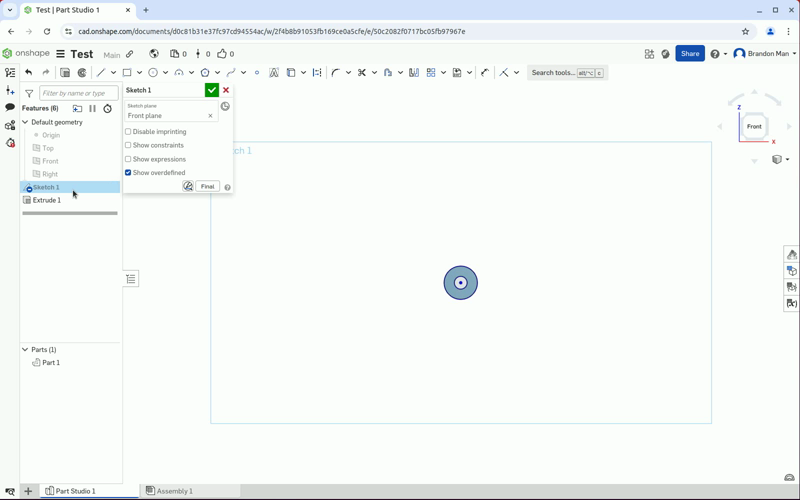
mouse_move(229, 92)
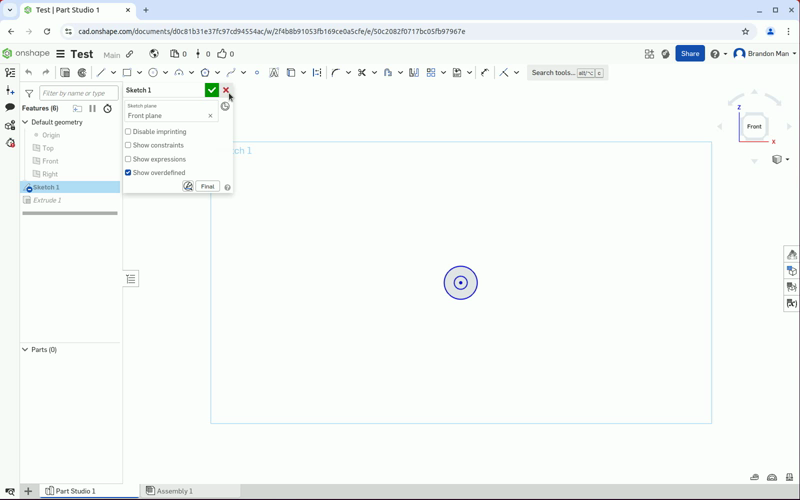
click(229, 92)
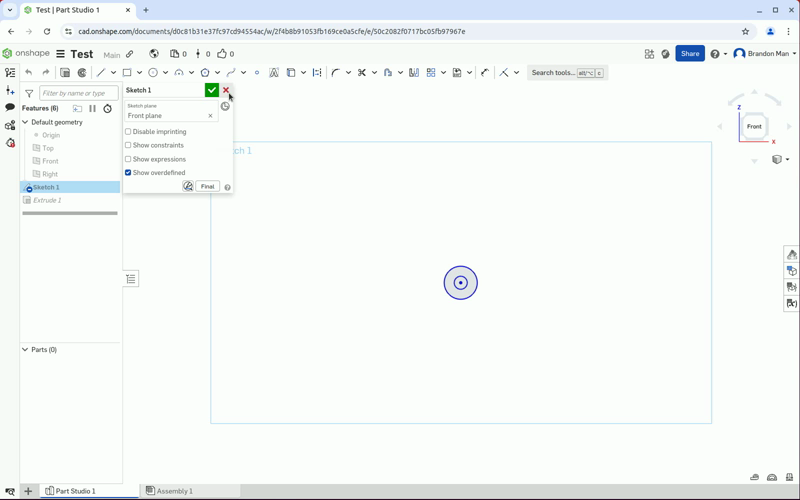
key(shift+s)
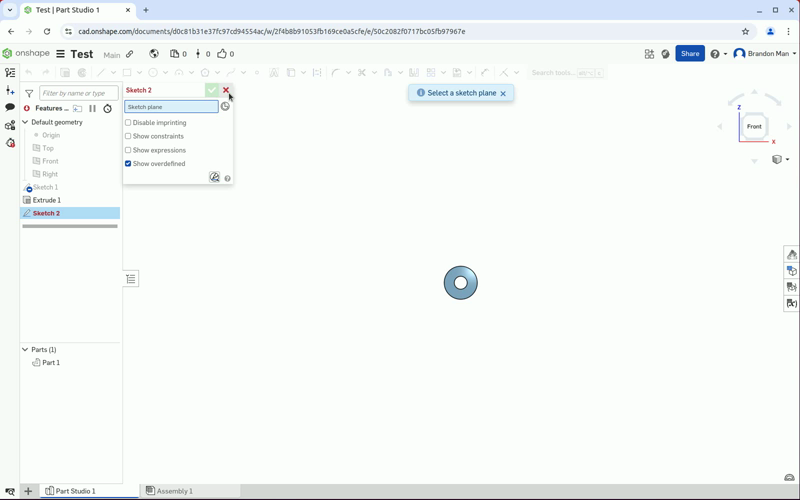
mouse_move(73, 163)
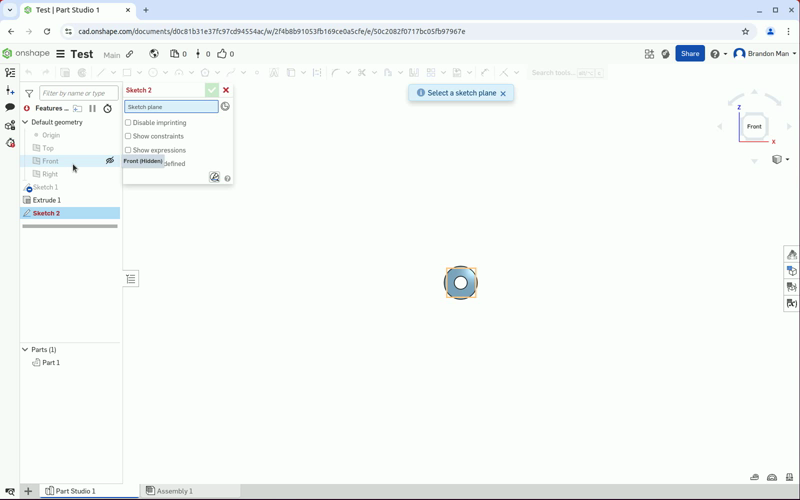
click(73, 163)
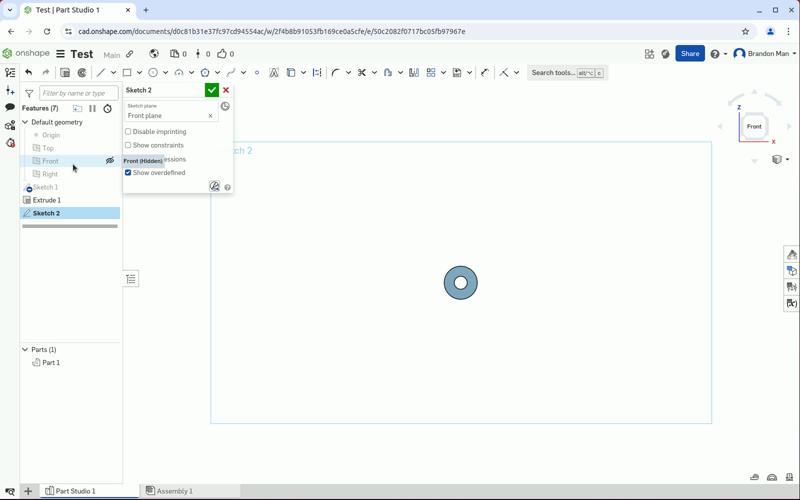
mouse_move(73, 352)
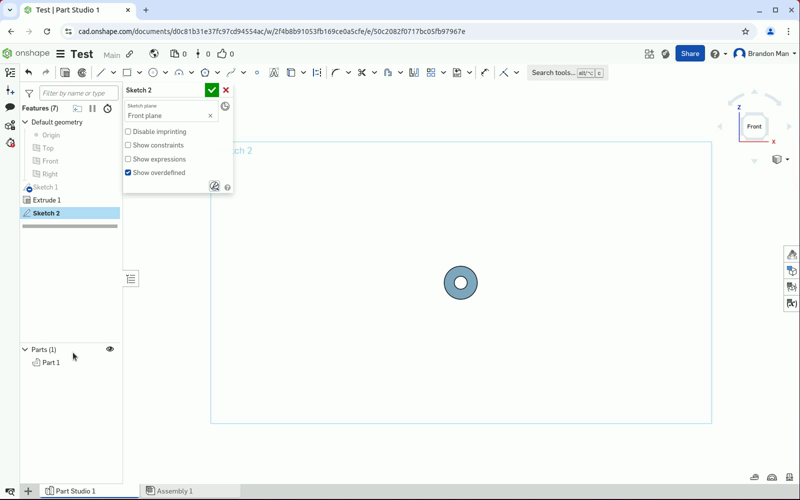
key(y)
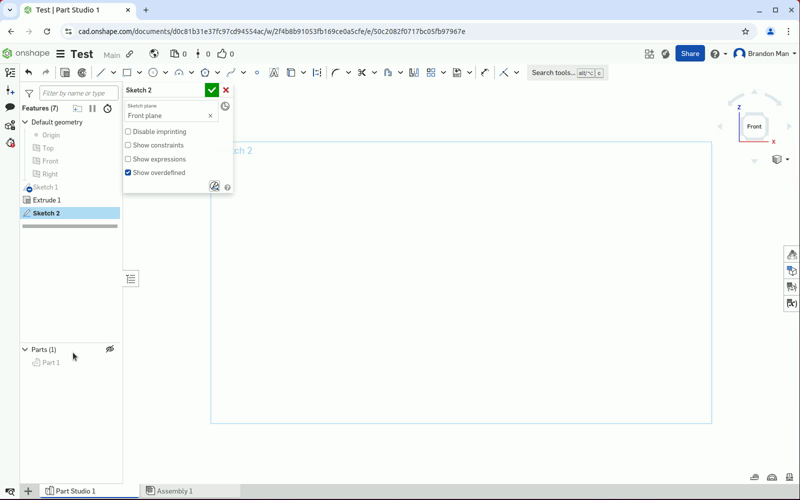
key(a)
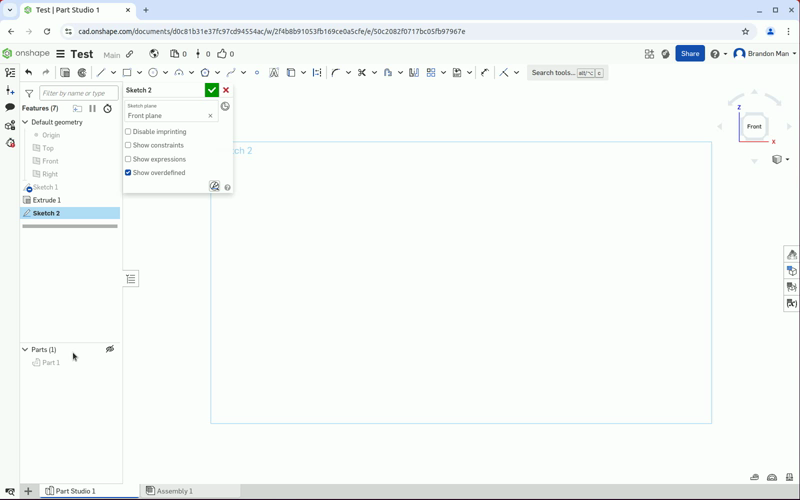
key_down(shift)
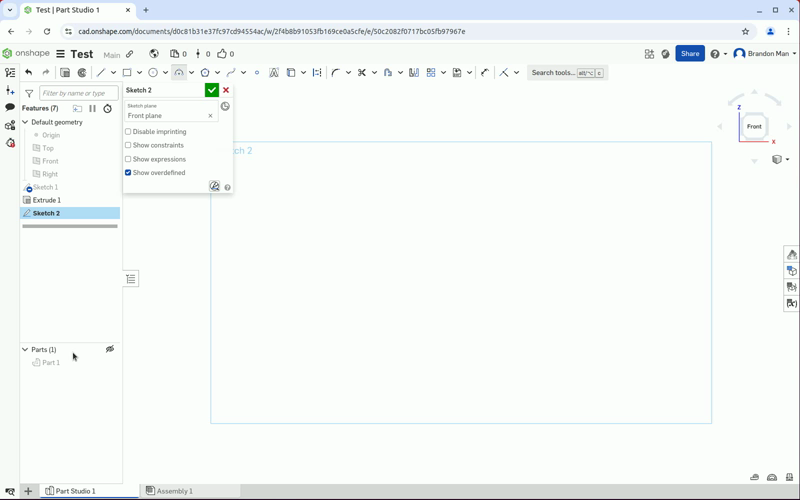
mouse_move(444, 282)
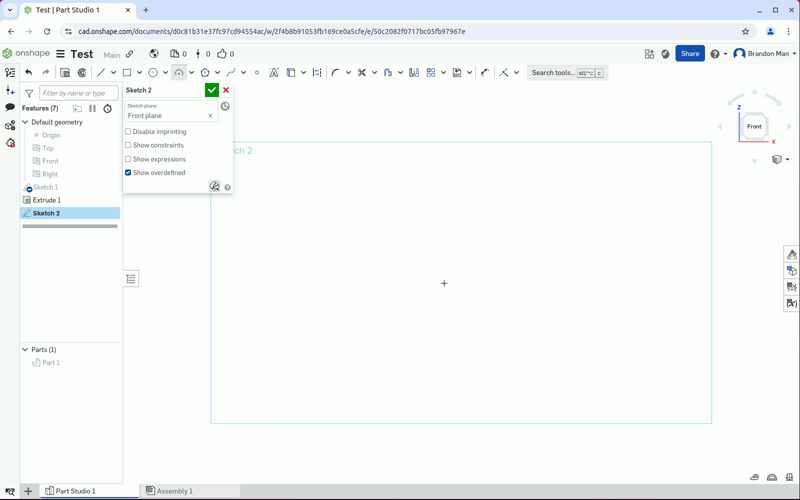
click(444, 282)
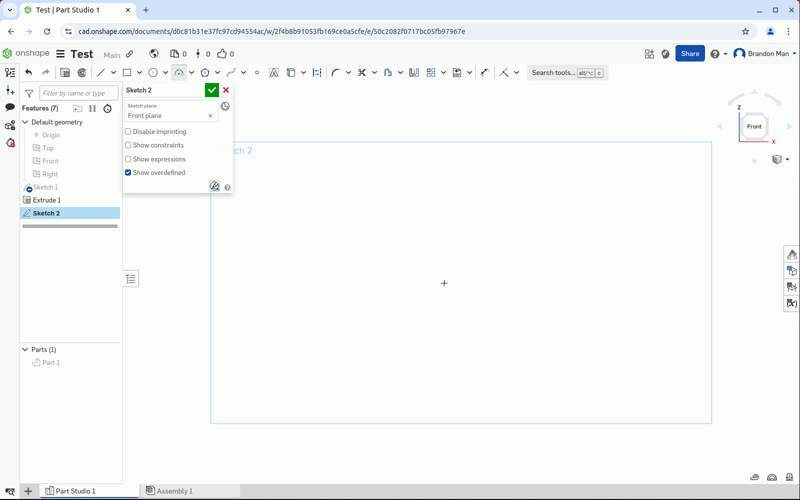
key_up(shift)
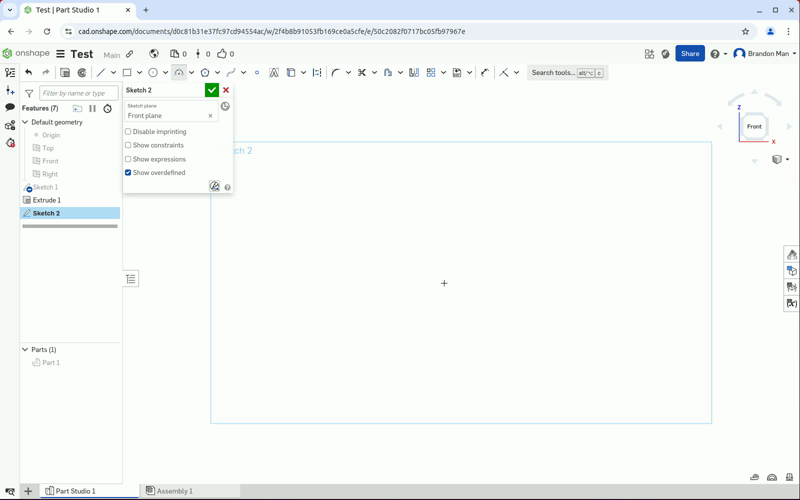
key_down(shift)
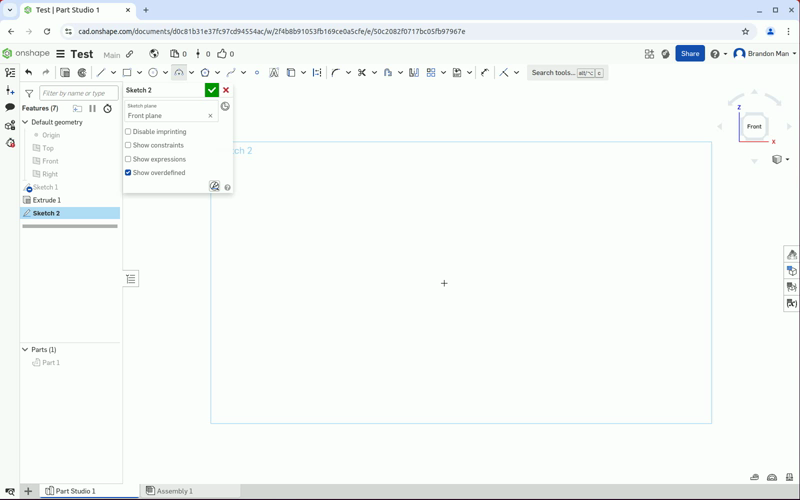
mouse_move(477, 282)
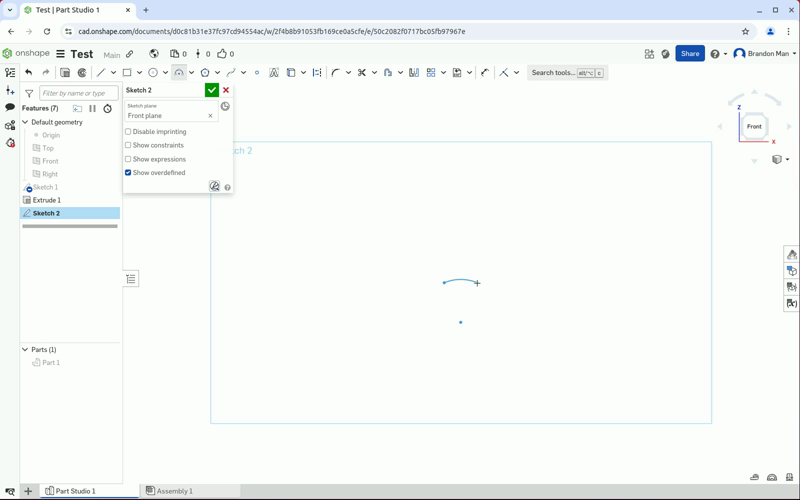
click(477, 282)
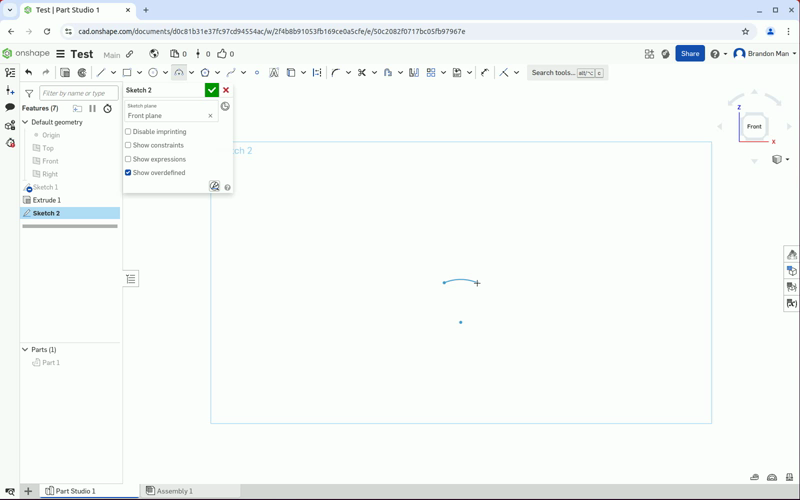
mouse_move(460, 266)
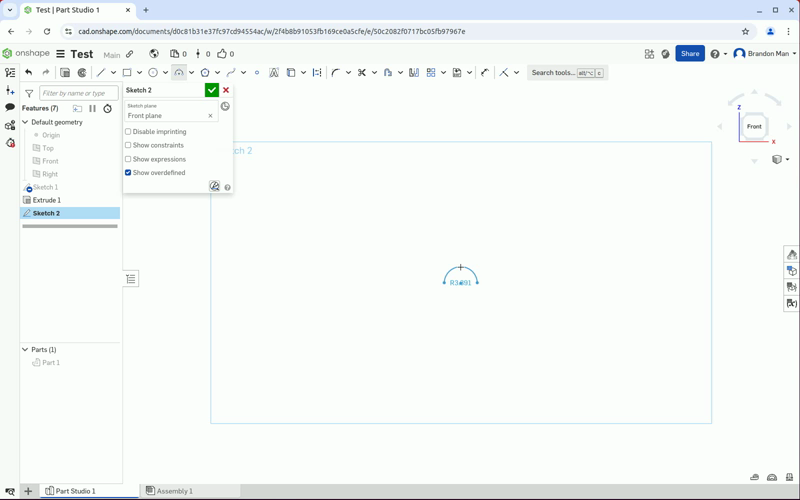
click(460, 266)
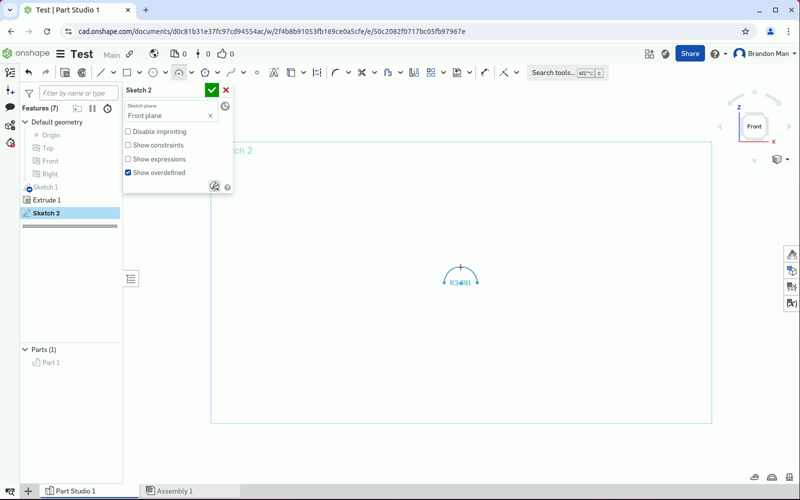
key_up(shift)
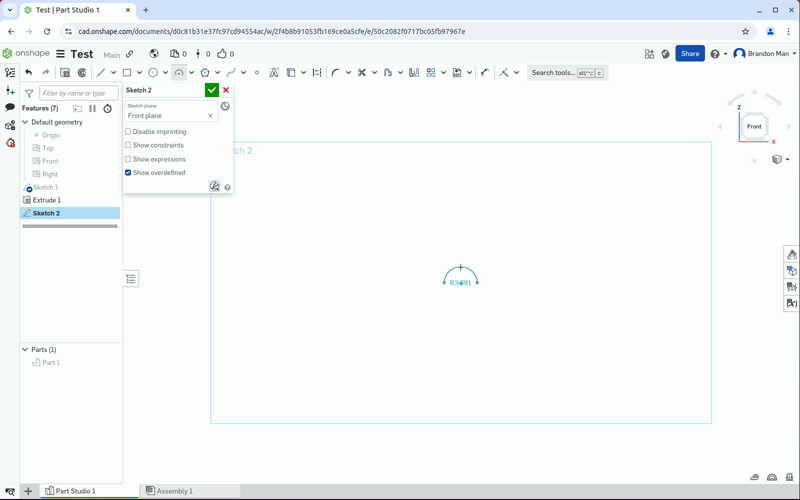
key(esc)
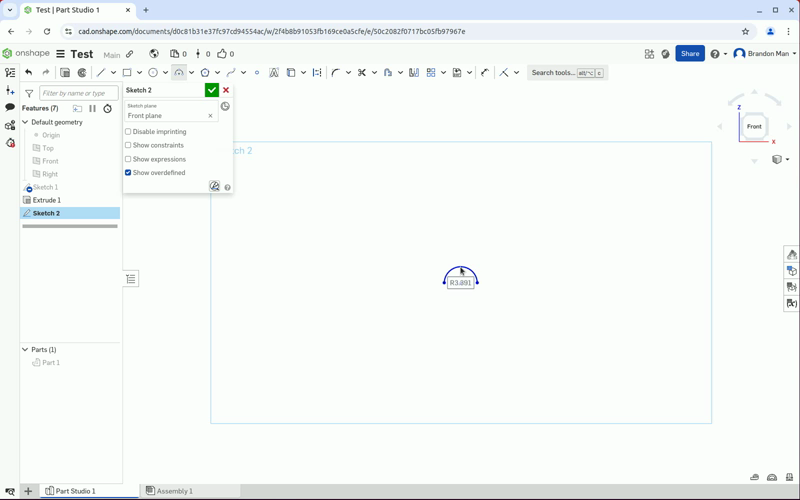
key(l)
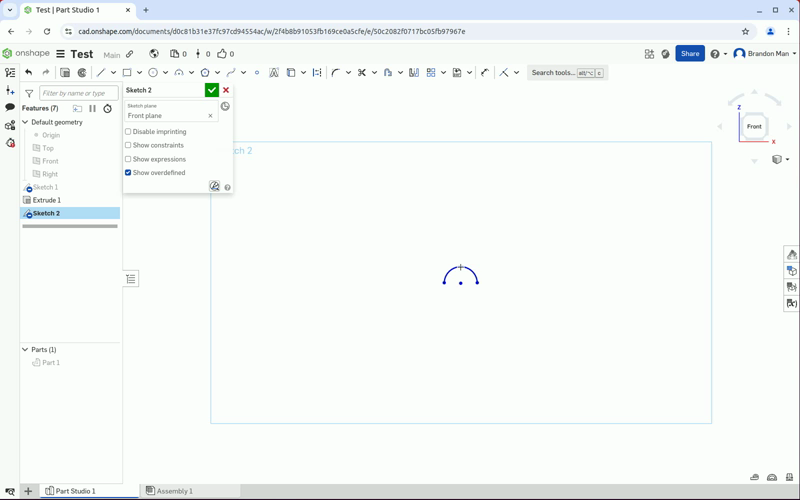
mouse_move(477, 282)
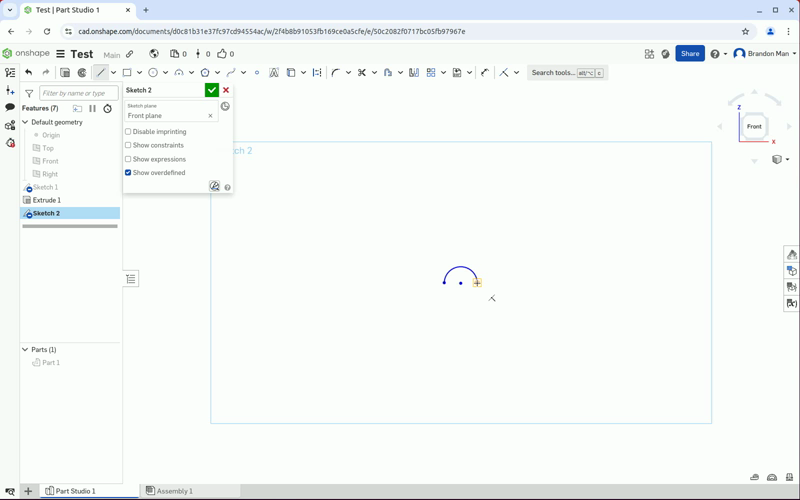
click(477, 282)
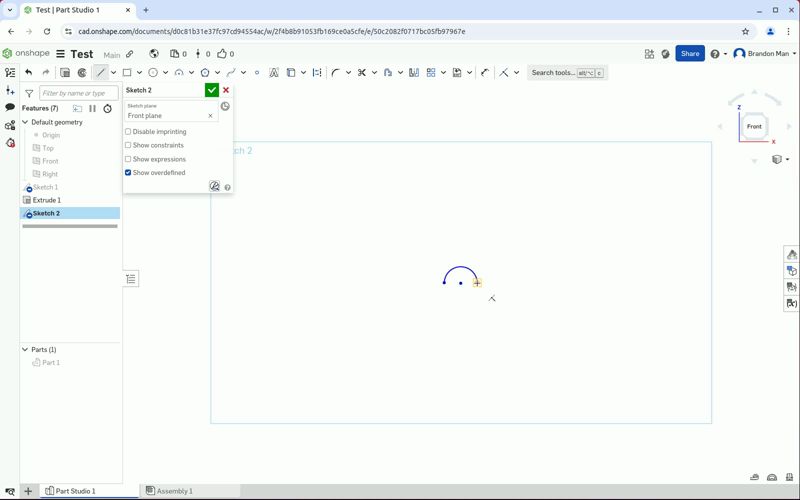
key_down(shift)
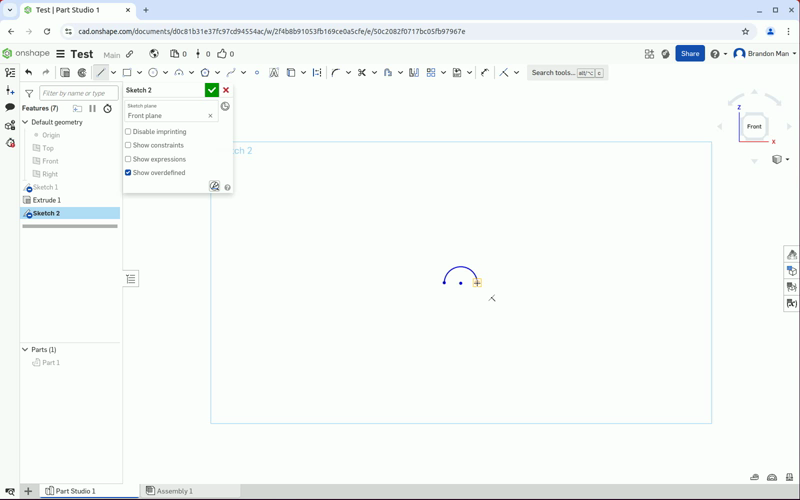
mouse_move(477, 186)
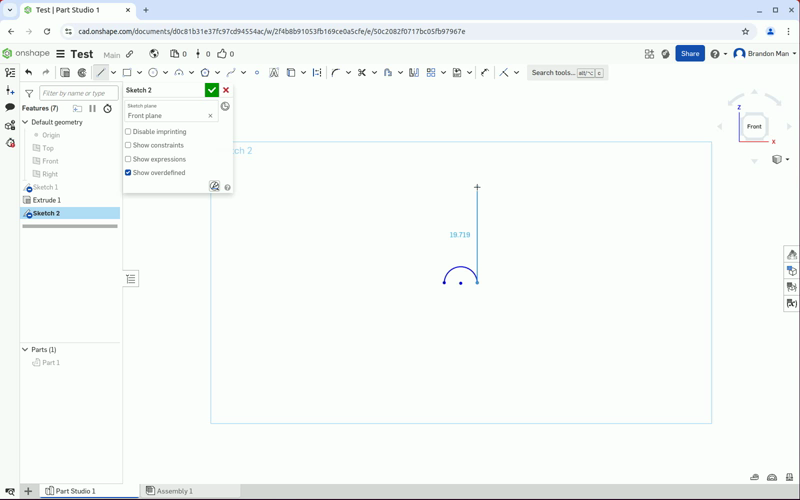
click(477, 186)
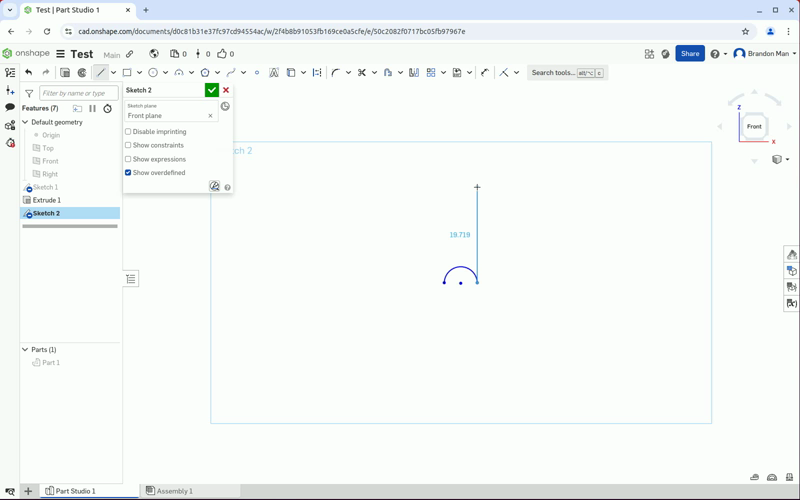
key_up(shift)
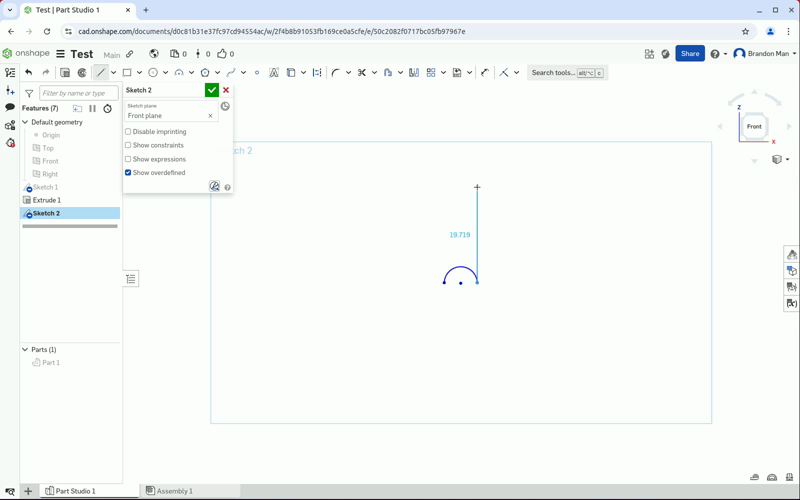
key(esc)
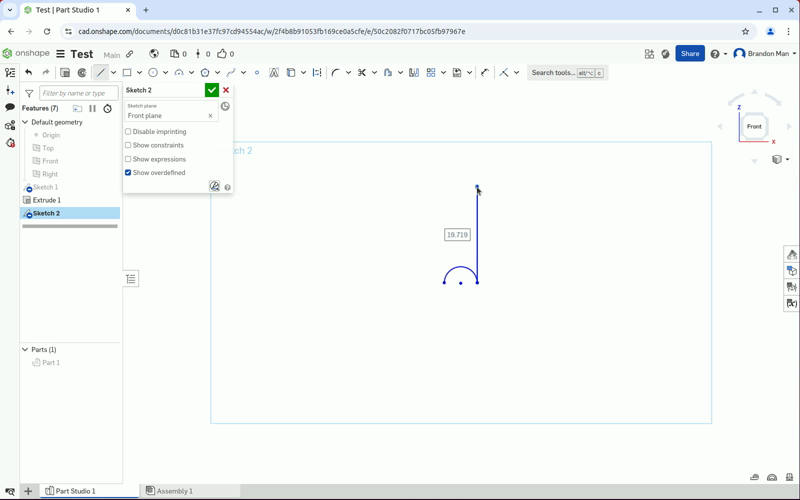
key(a)
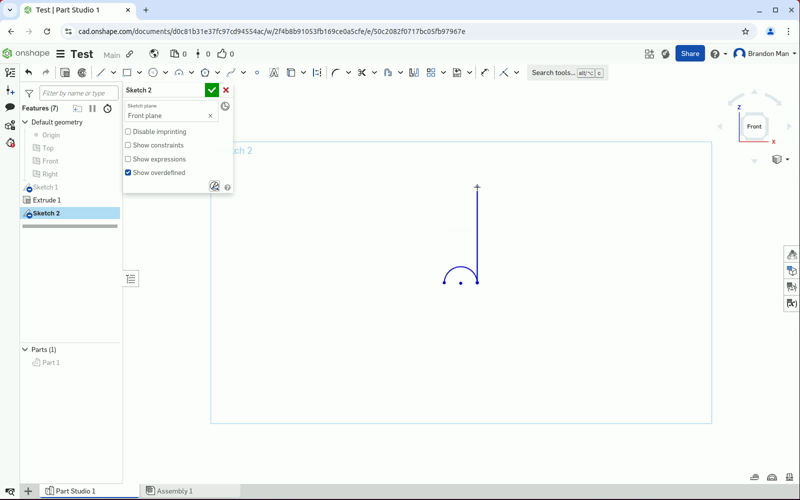
mouse_move(477, 186)
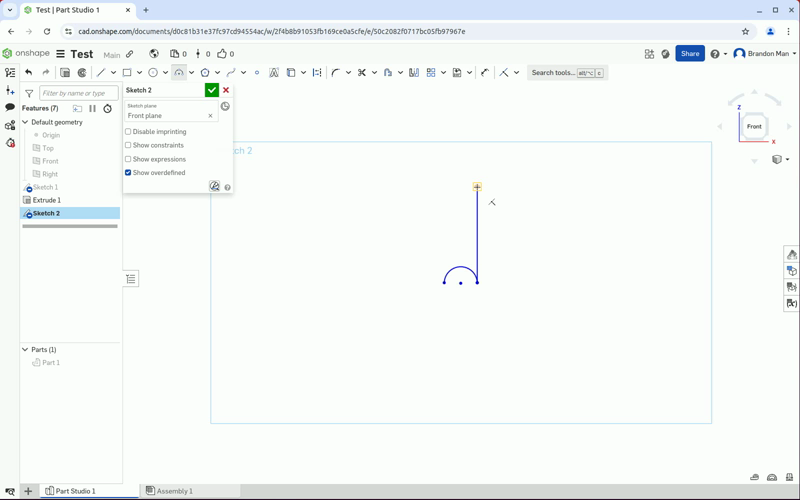
click(477, 186)
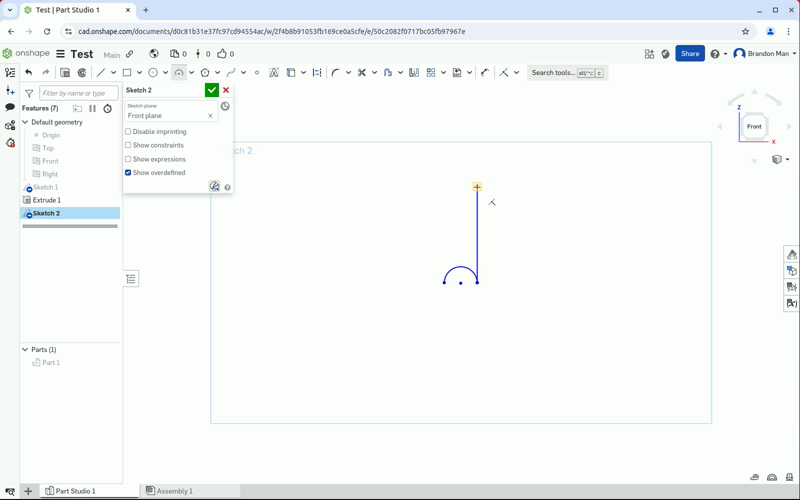
key_down(shift)
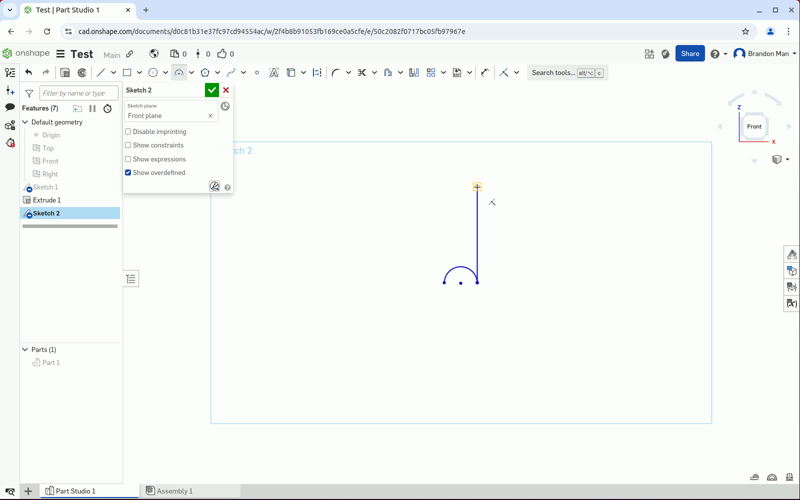
mouse_move(444, 186)
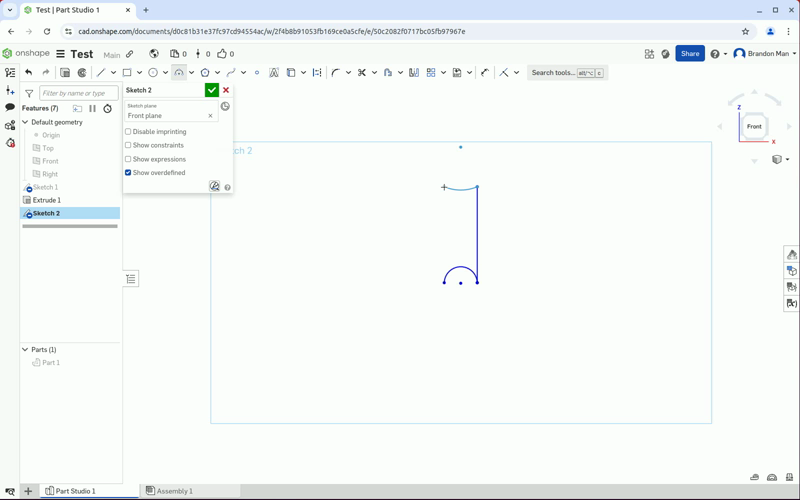
click(444, 186)
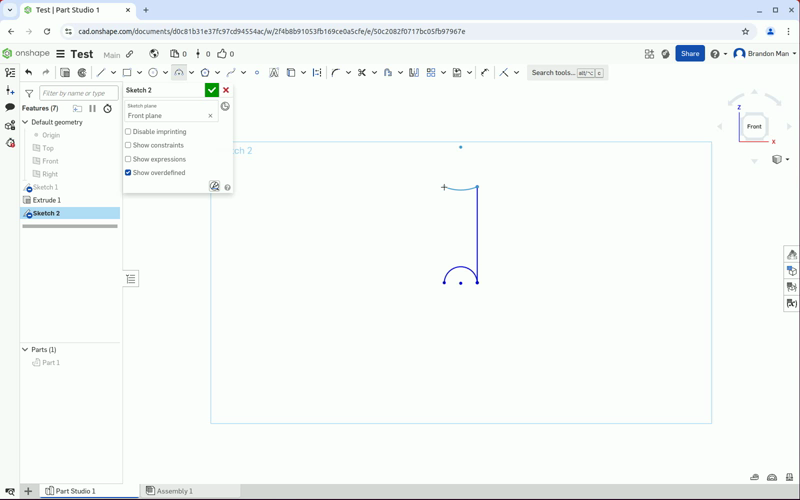
mouse_move(460, 202)
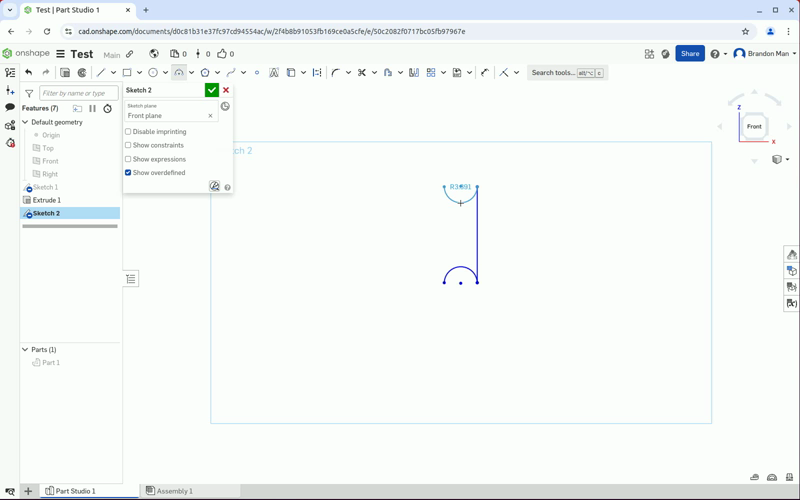
click(460, 202)
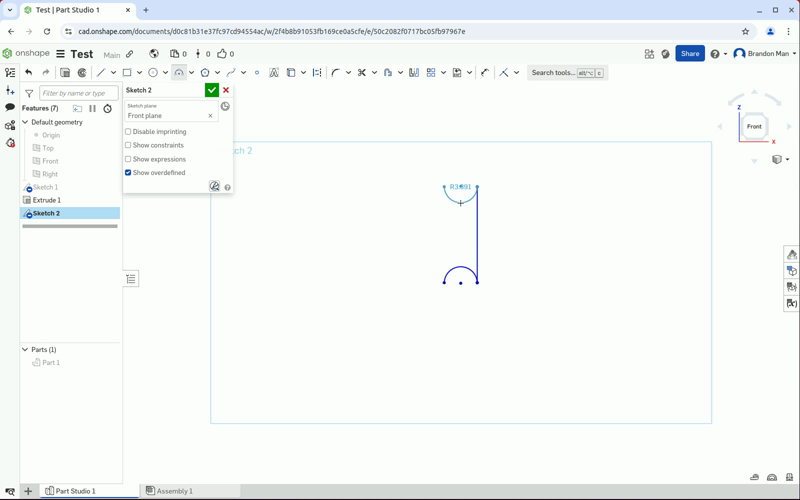
key_up(shift)
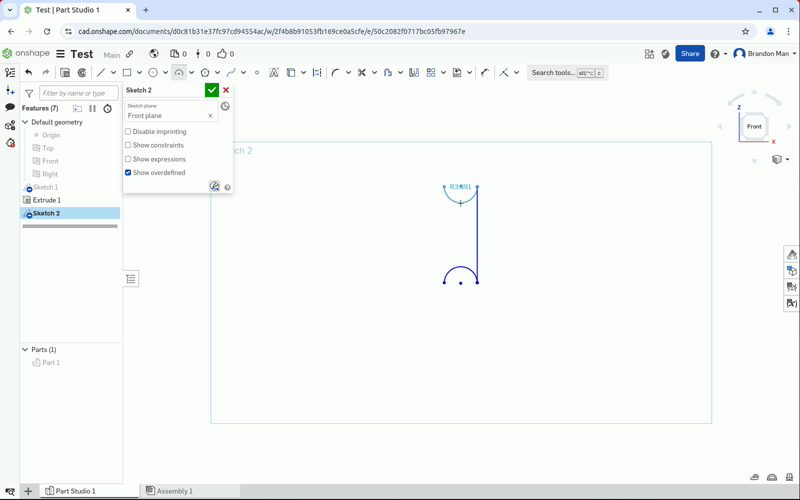
key(esc)
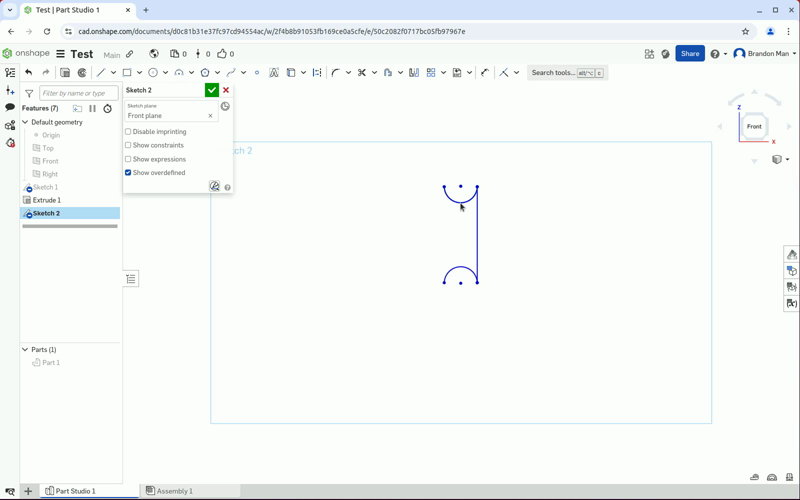
key(l)
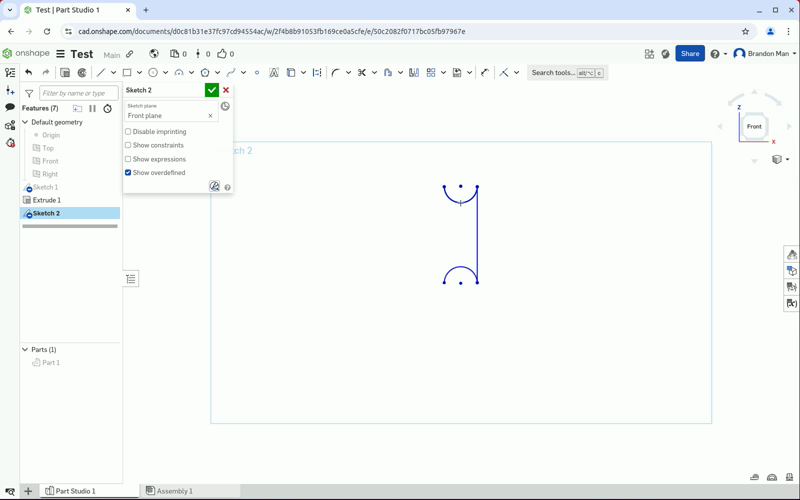
mouse_move(444, 186)
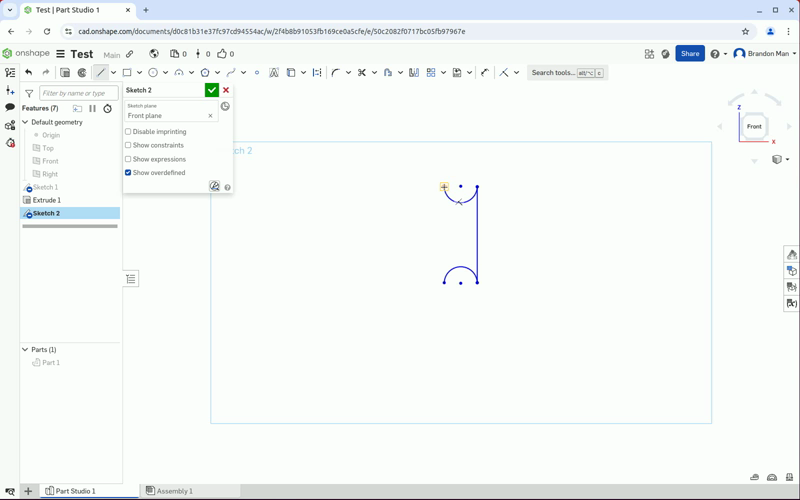
click(444, 186)
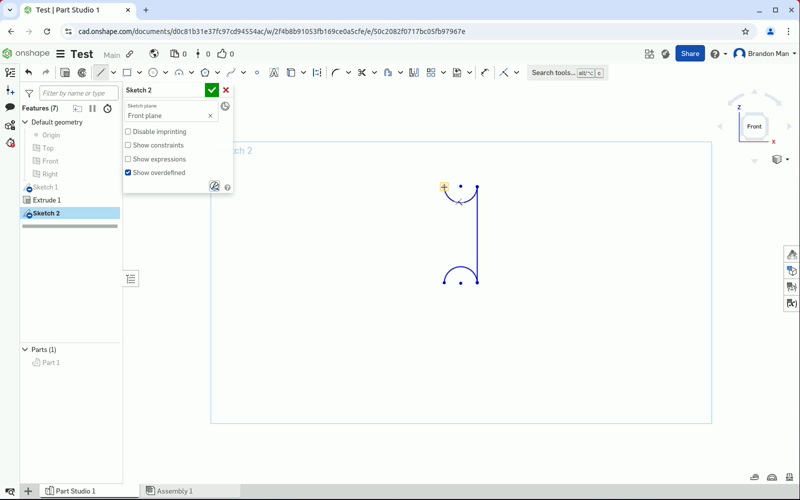
key_down(shift)
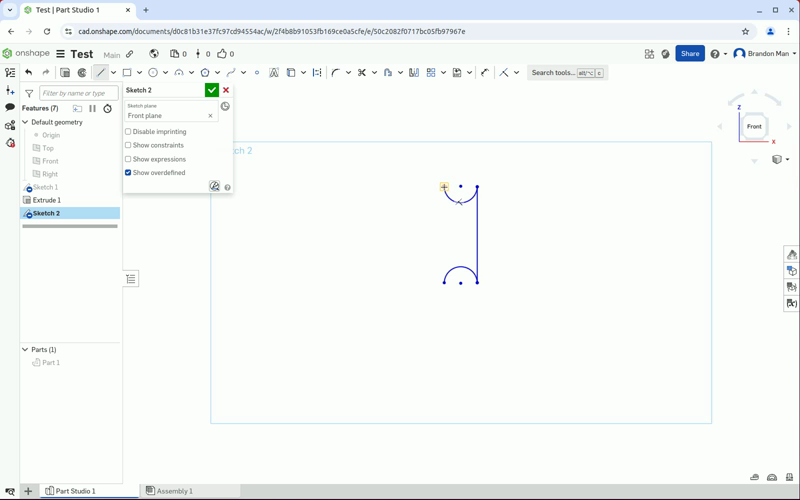
mouse_move(444, 282)
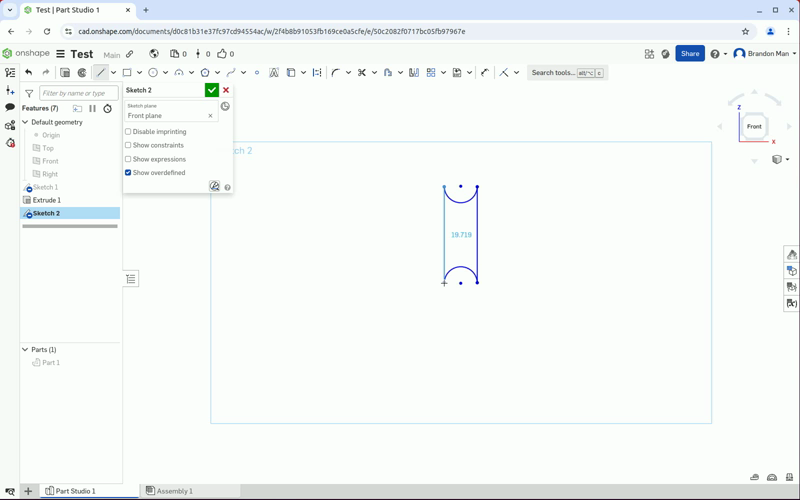
key_up(shift)
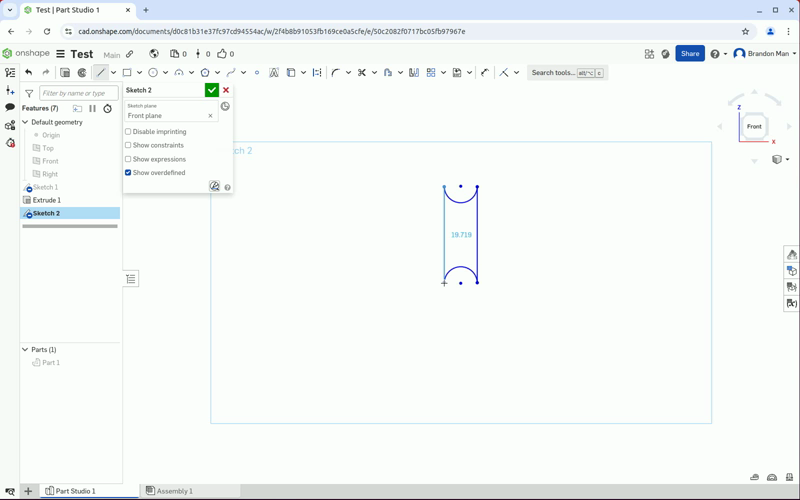
click(444, 282)
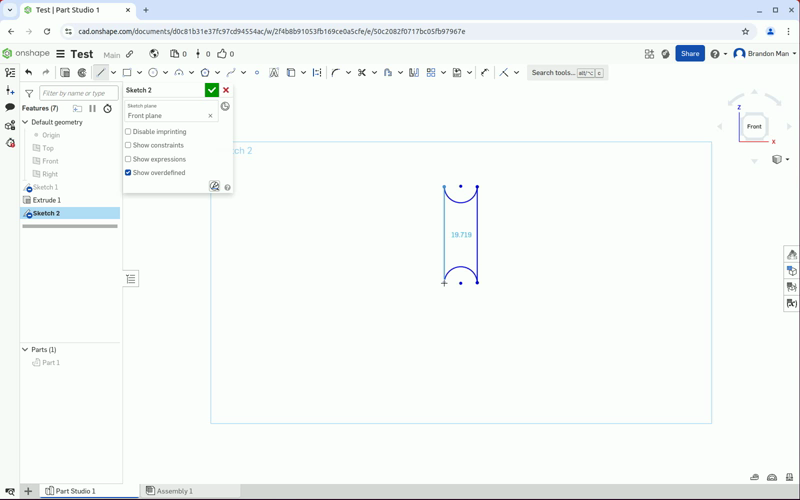
key(esc)
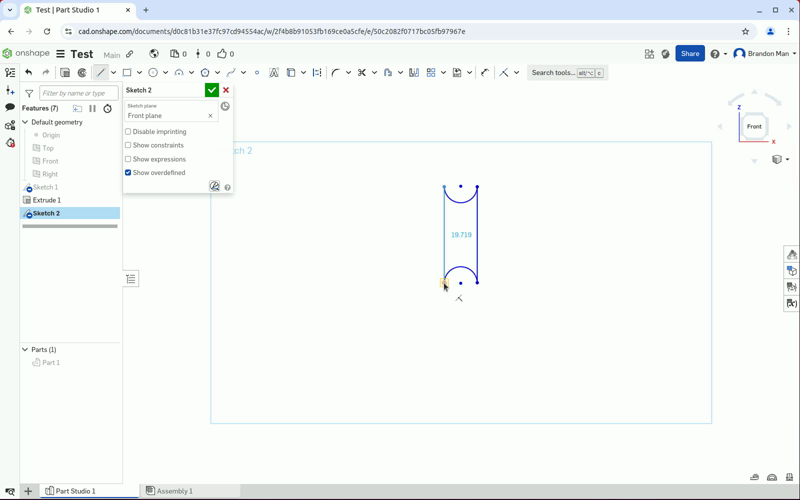
mouse_move(458, 239)
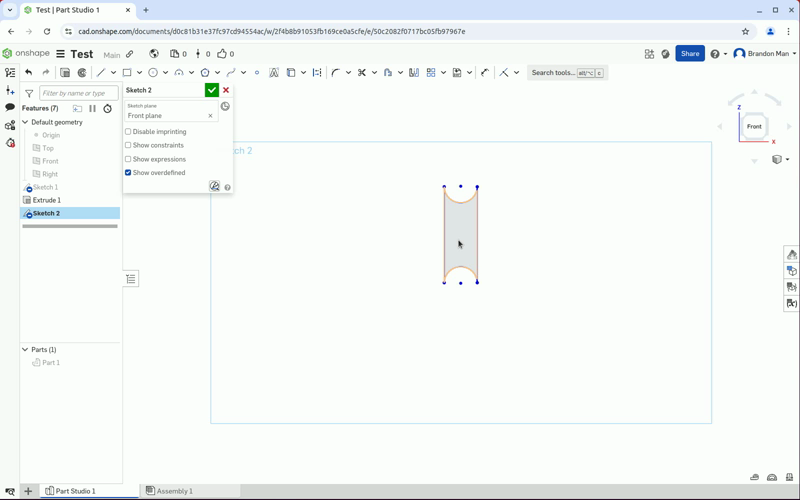
scroll(6)
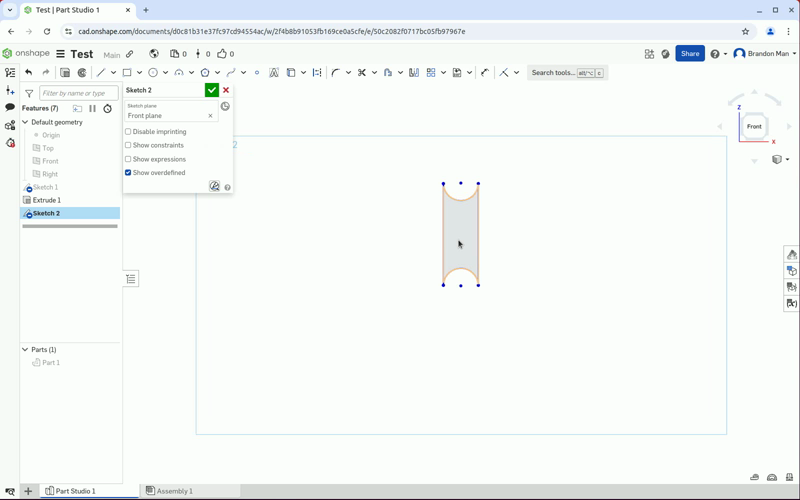
scroll(6)
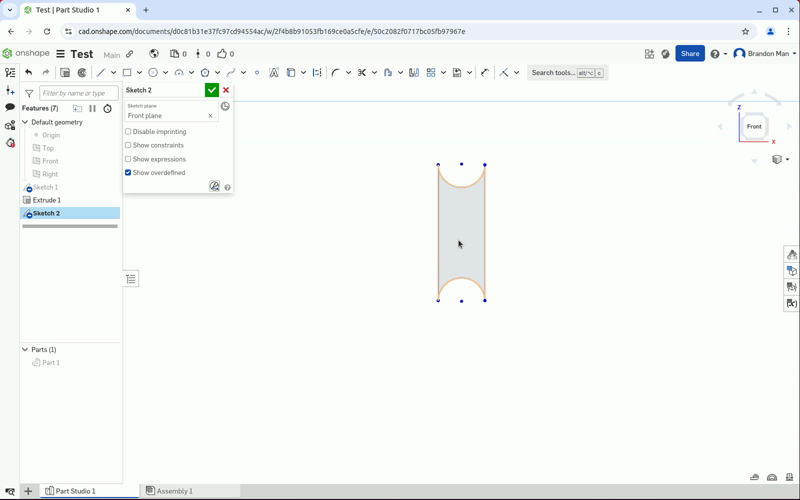
scroll(6)
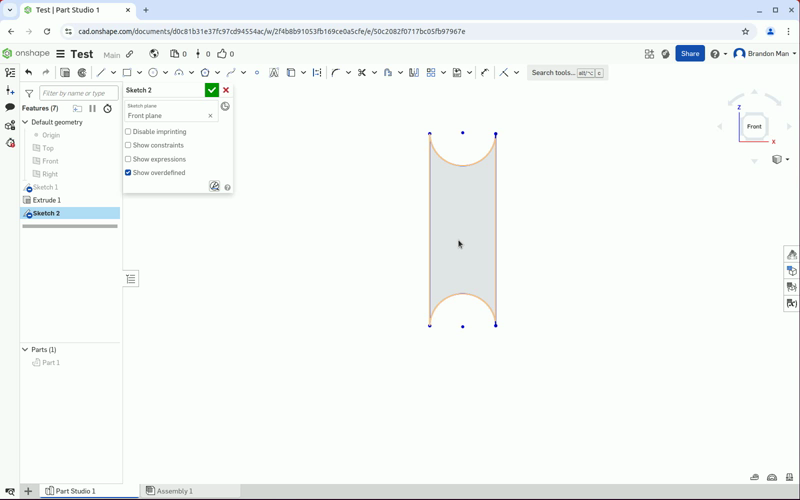
scroll(6)
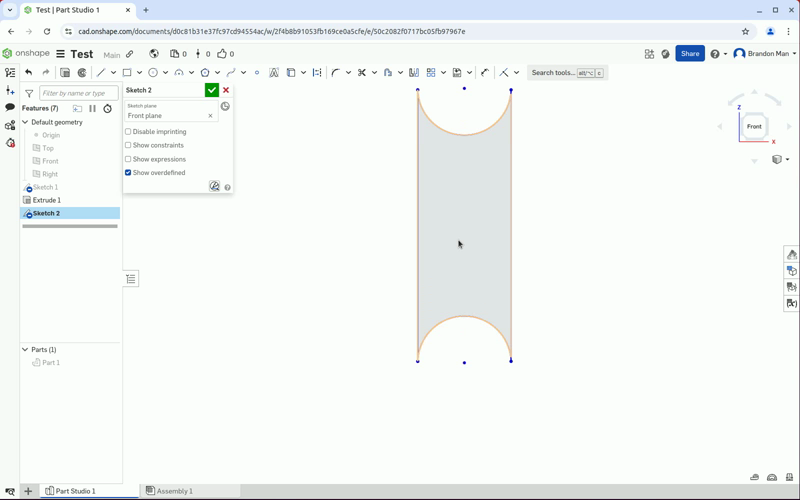
scroll(6)
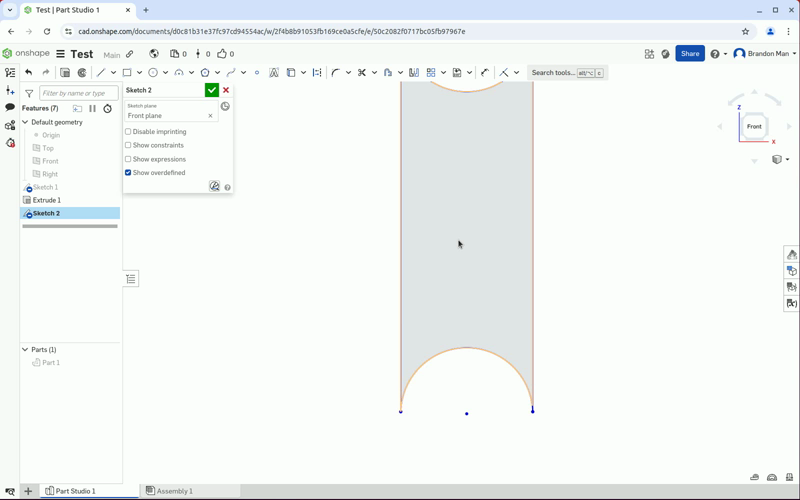
scroll(6)
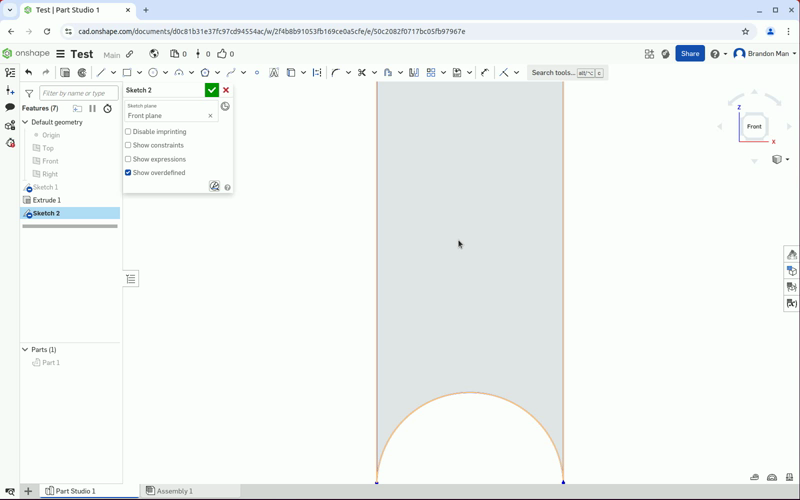
scroll(6)
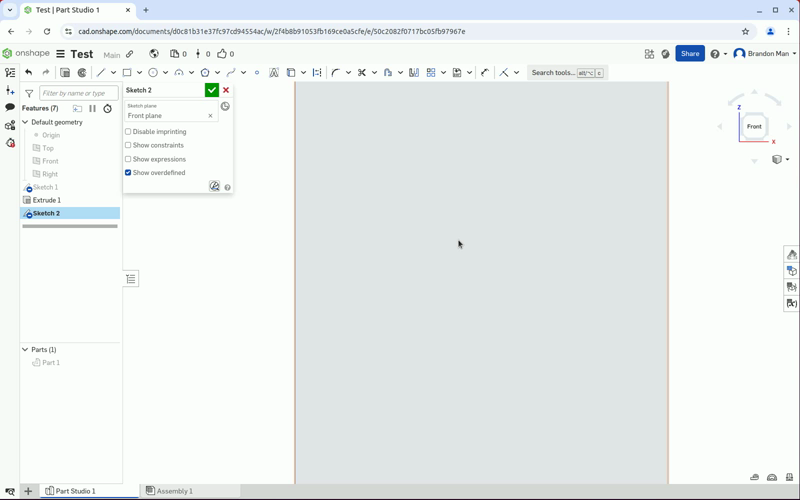
click(458, 239)
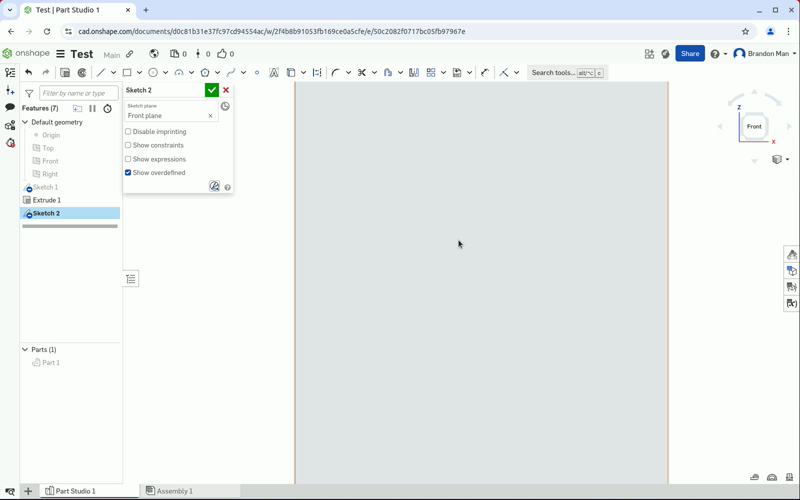
scroll(-6)
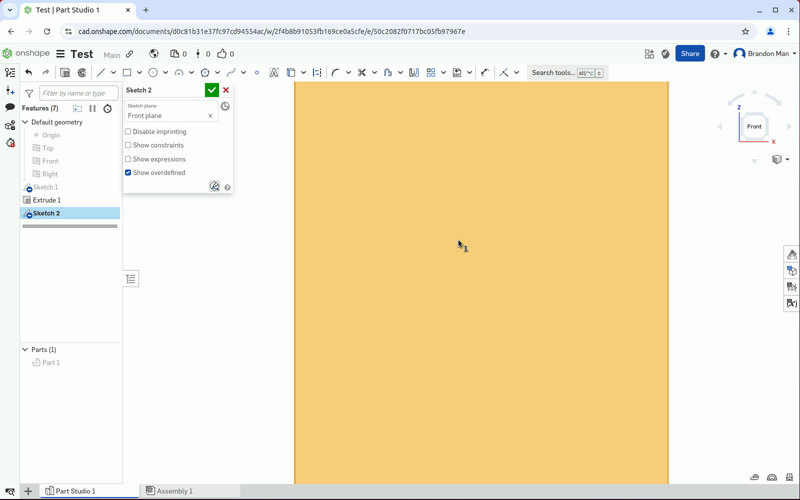
scroll(-6)
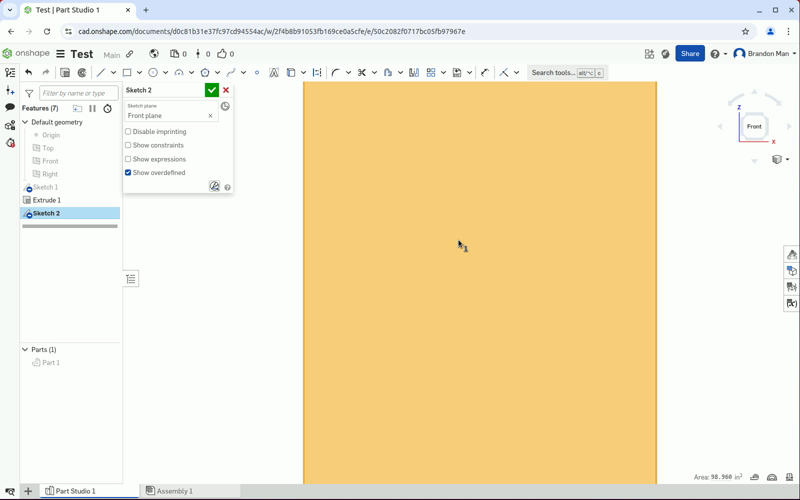
scroll(-6)
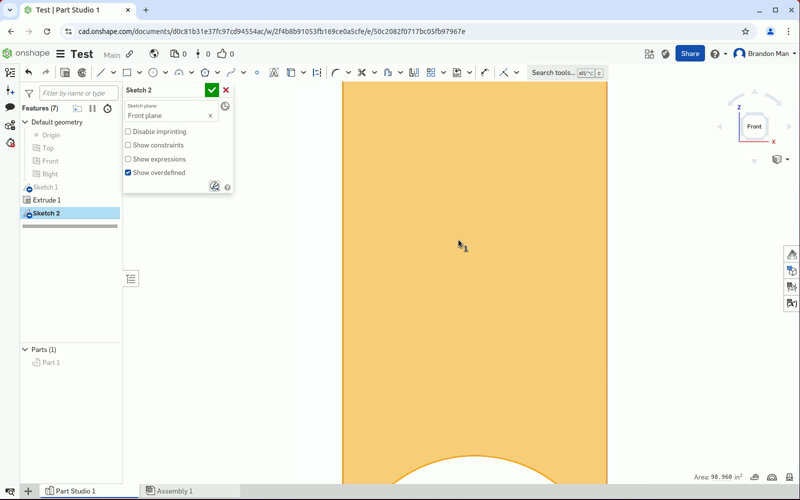
scroll(-6)
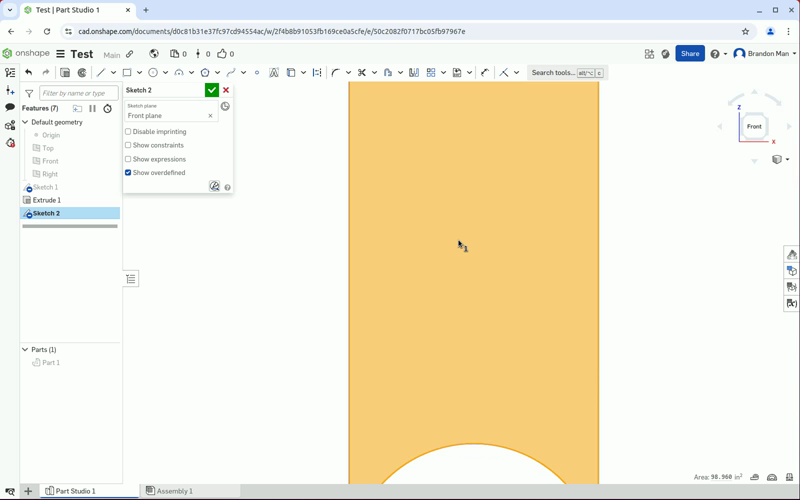
scroll(-6)
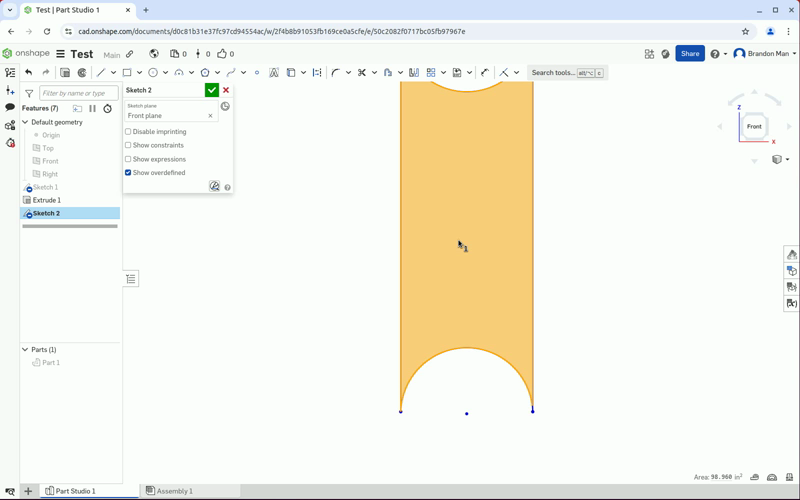
scroll(-6)
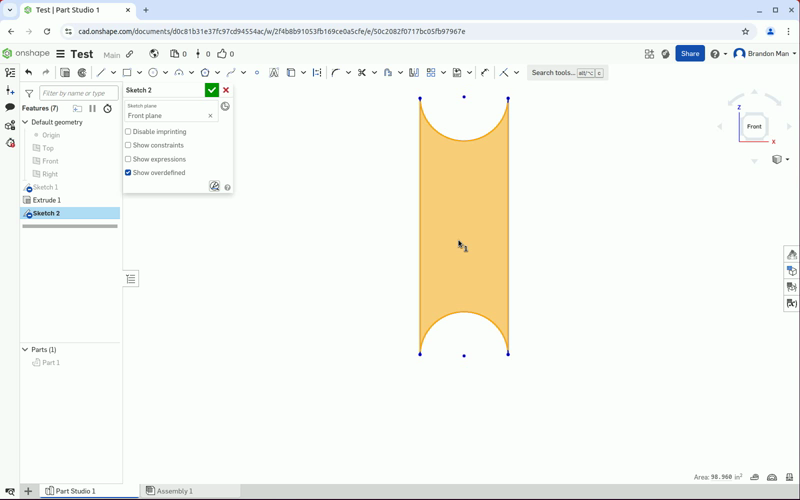
scroll(-6)
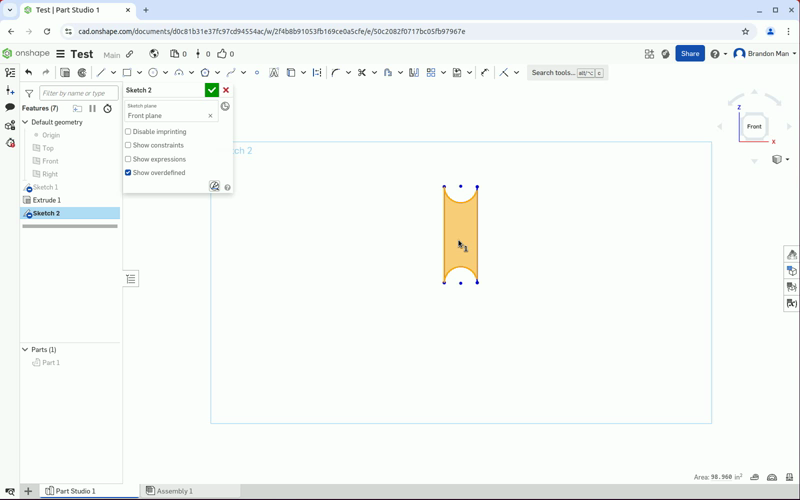
mouse_move(73, 352)
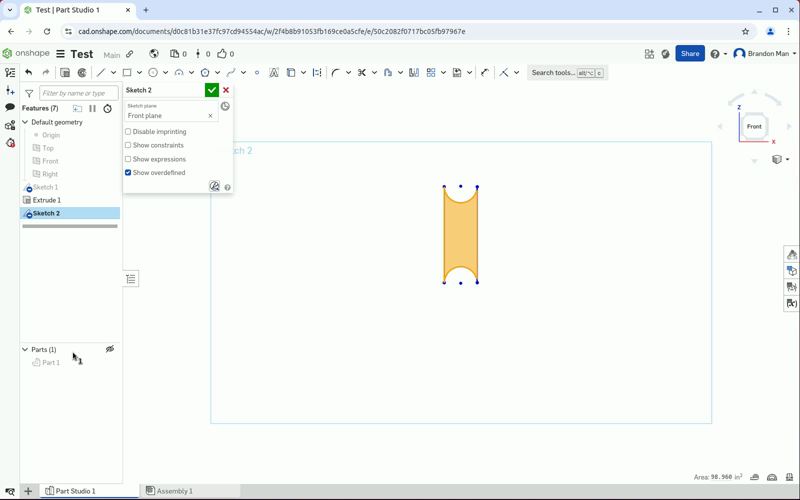
key(shift+y)
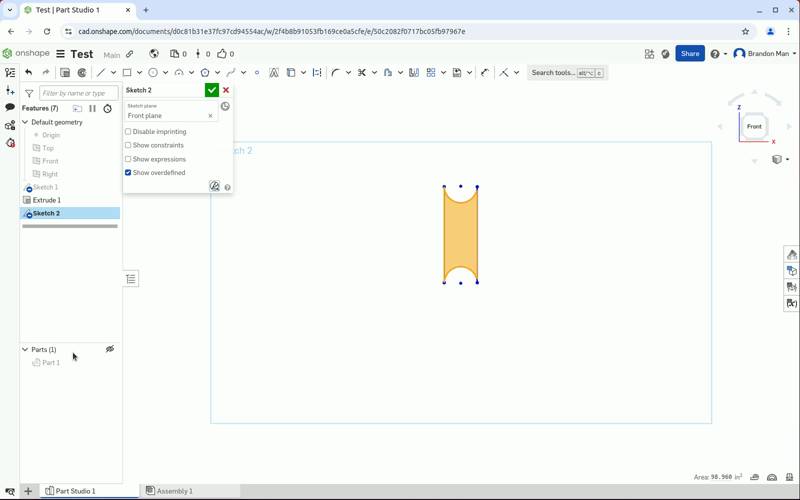
key(shift+e)
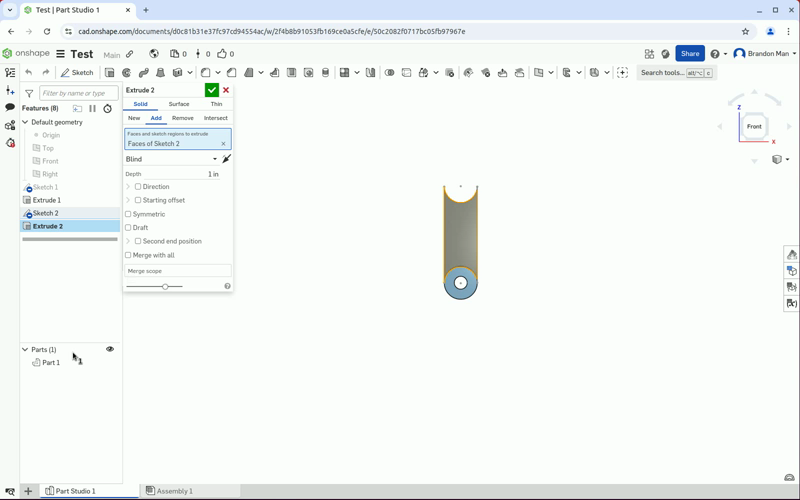
mouse_move(143, 106)
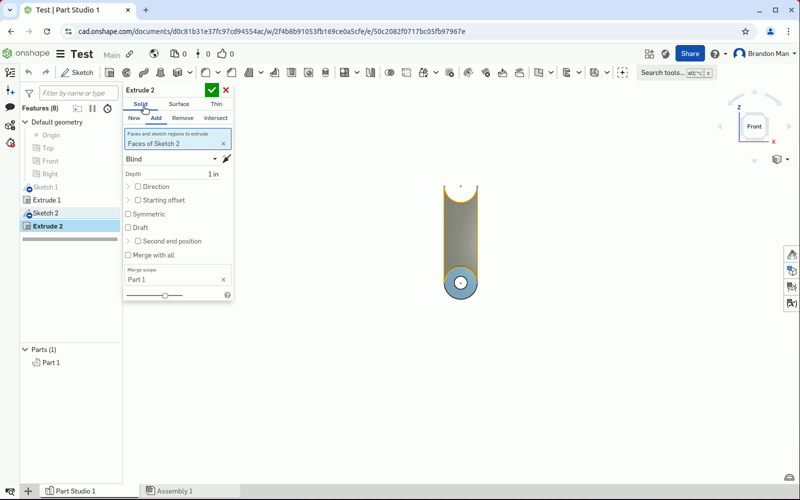
click(143, 106)
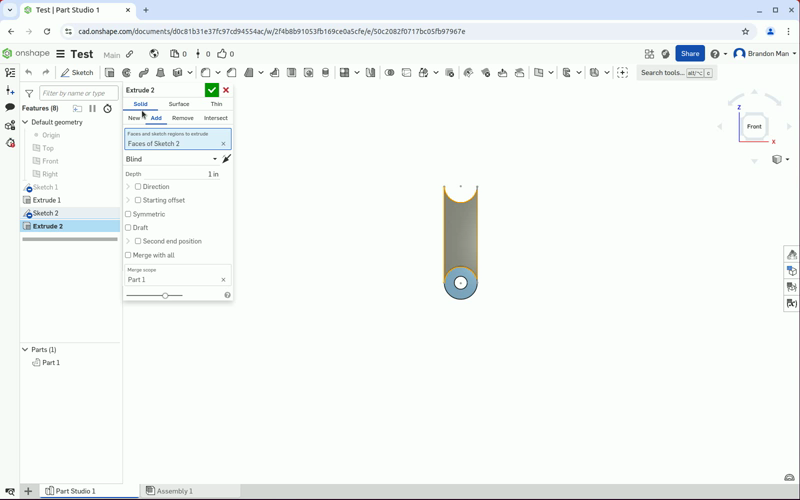
mouse_move(137, 120)
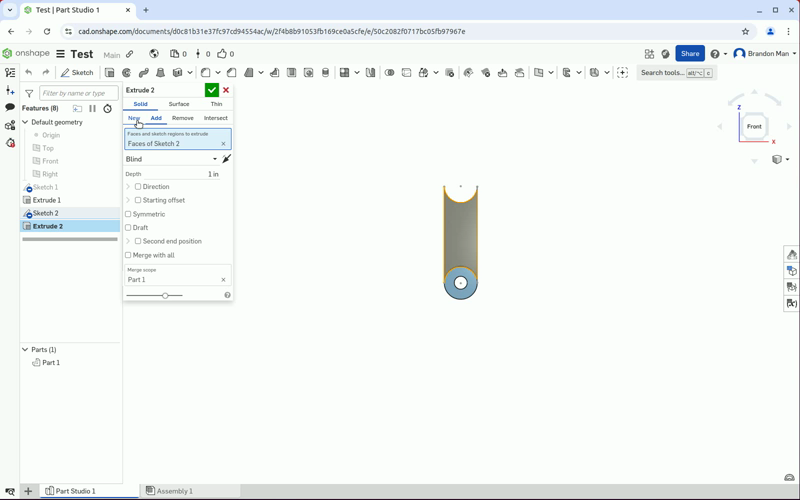
click(137, 120)
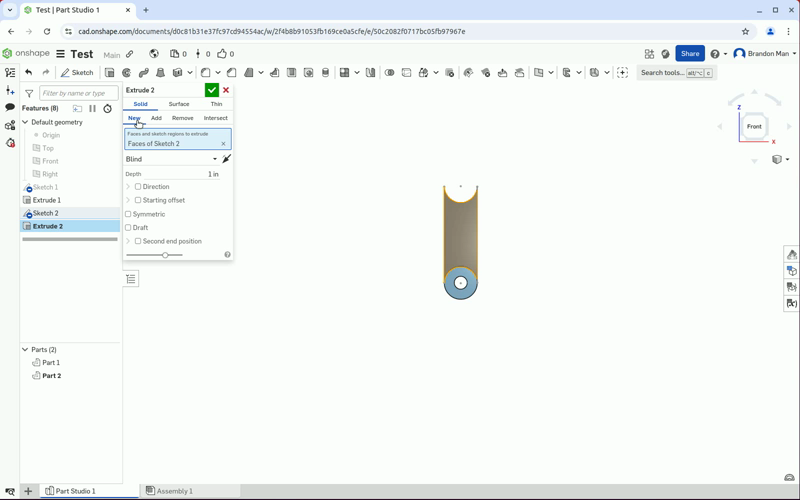
key(tab, 4)
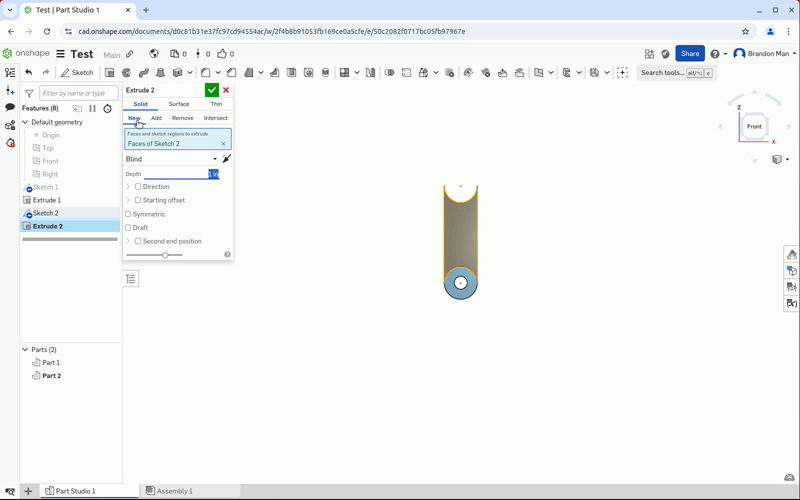
text(2.648)
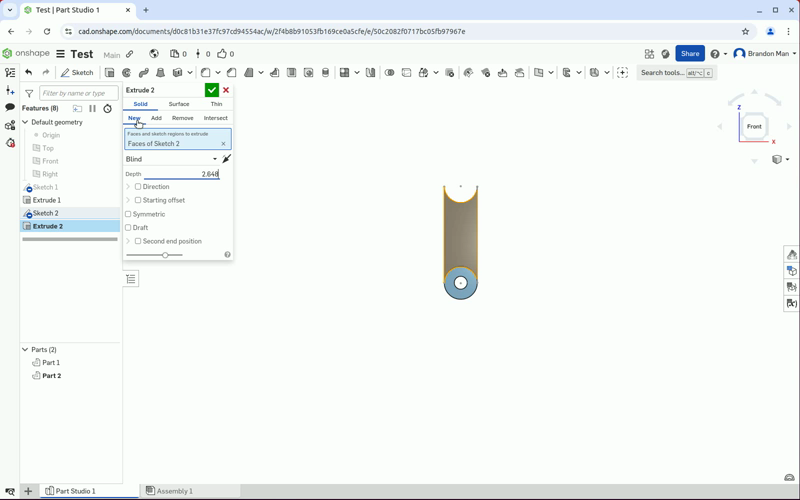
key(enter)
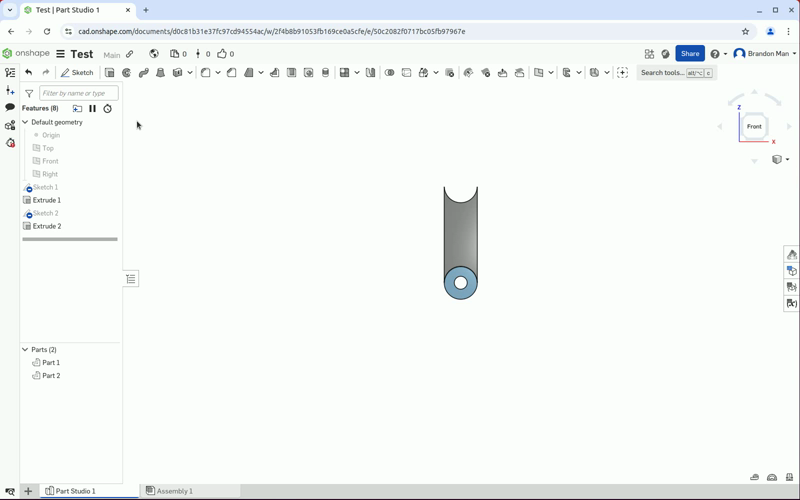
key(shift+h)
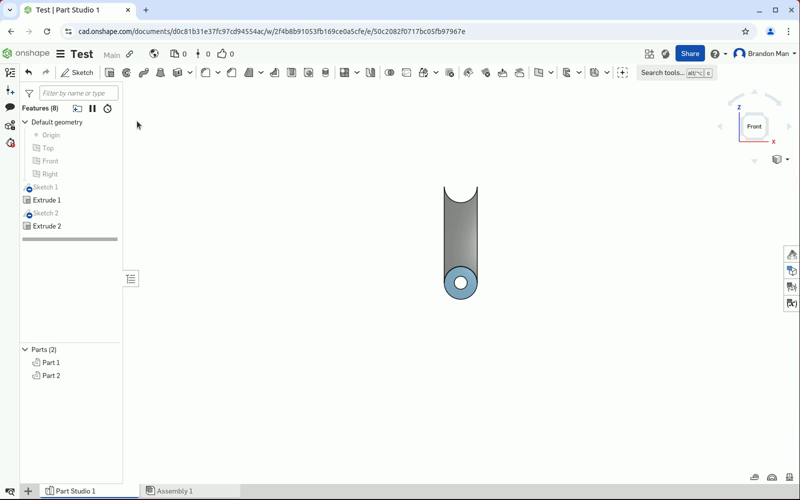
key(shift+h)
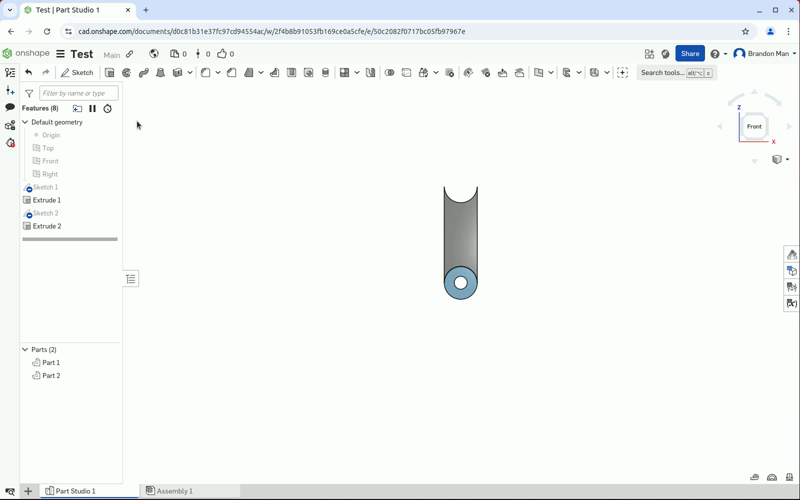
mouse_move(73, 189)
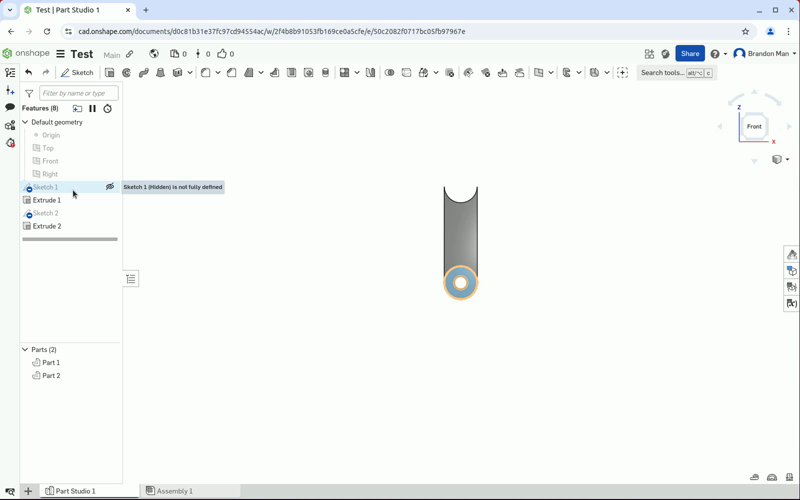
click(73, 189)
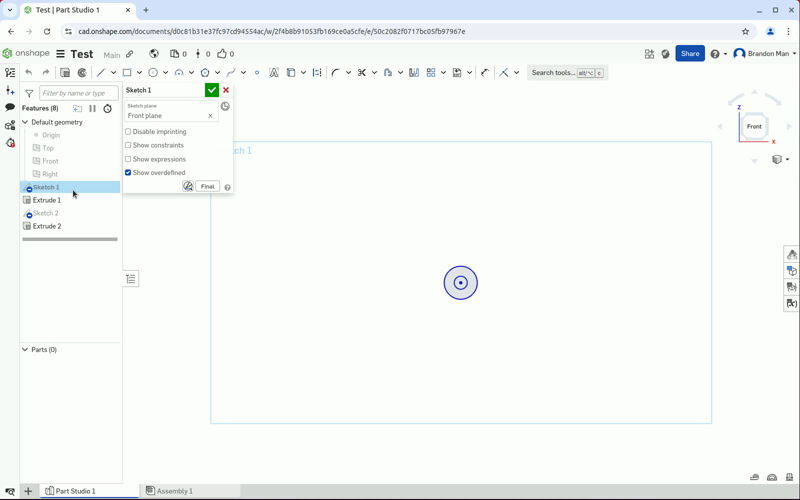
mouse_move(229, 92)
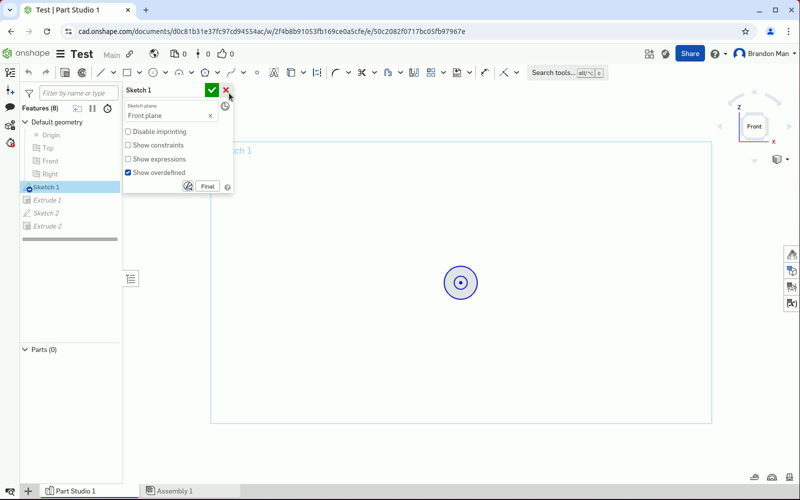
click(229, 92)
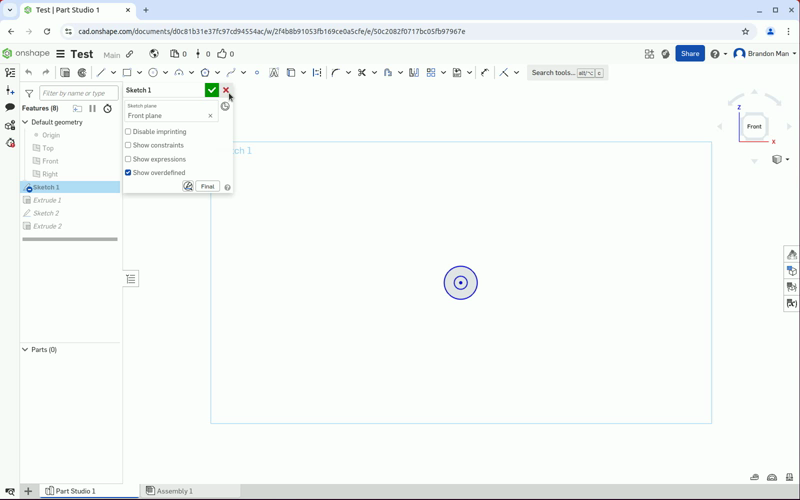
key(shift+s)
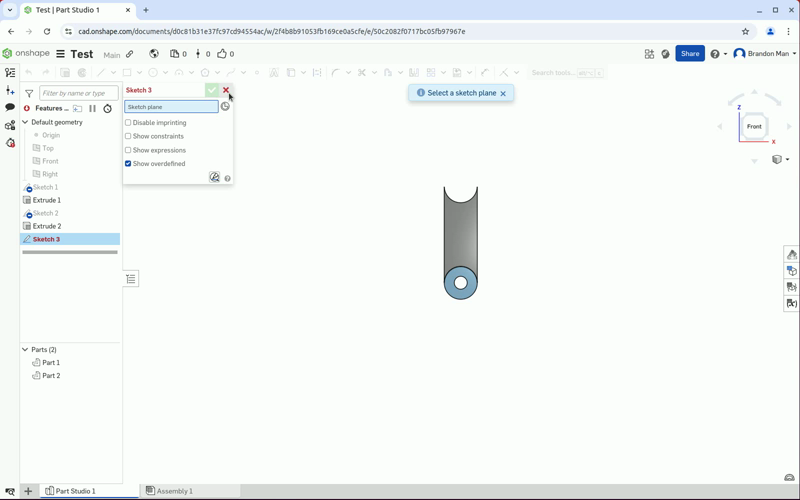
mouse_move(73, 163)
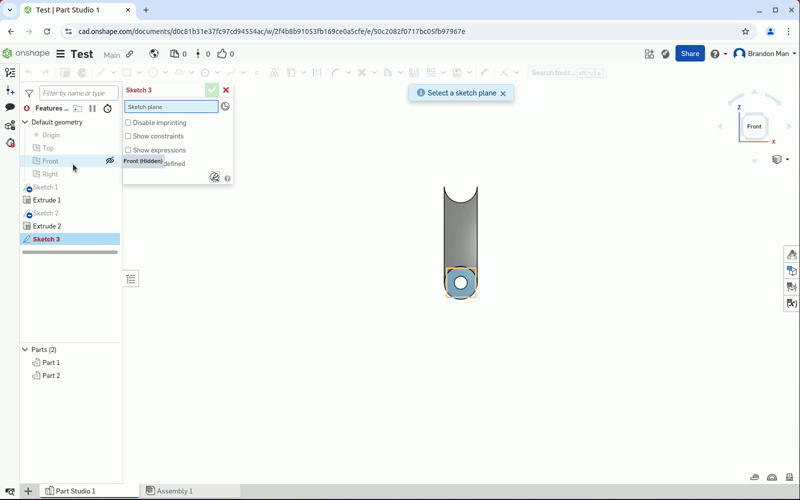
click(73, 163)
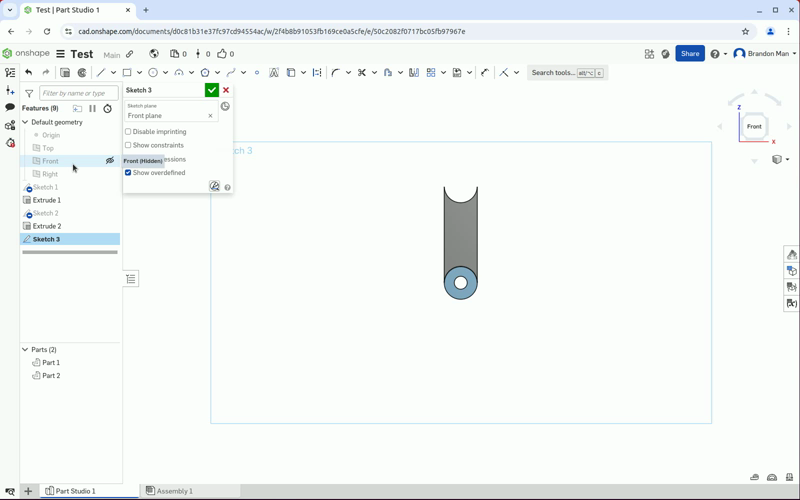
mouse_move(73, 352)
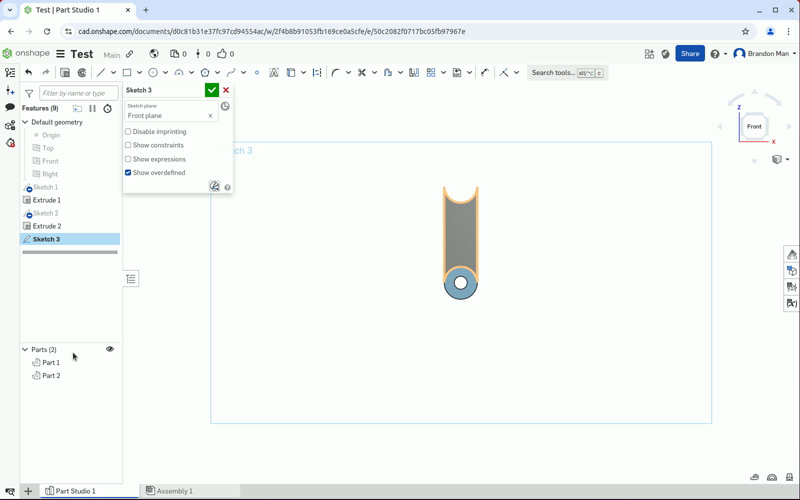
key(y)
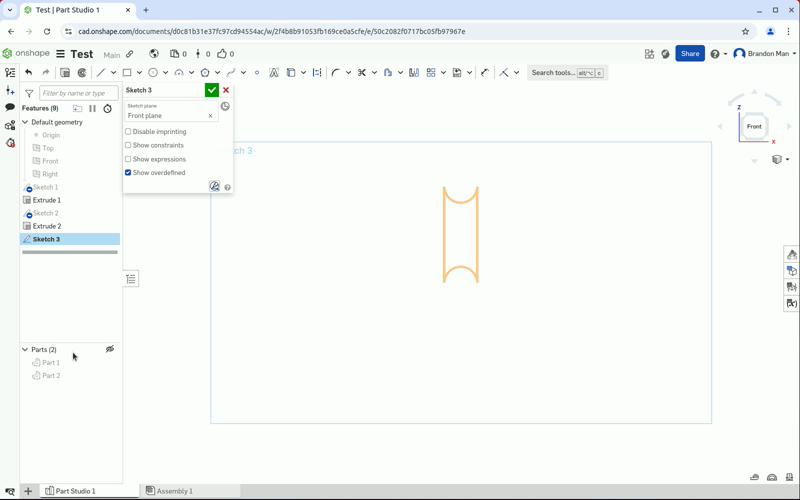
key(c)
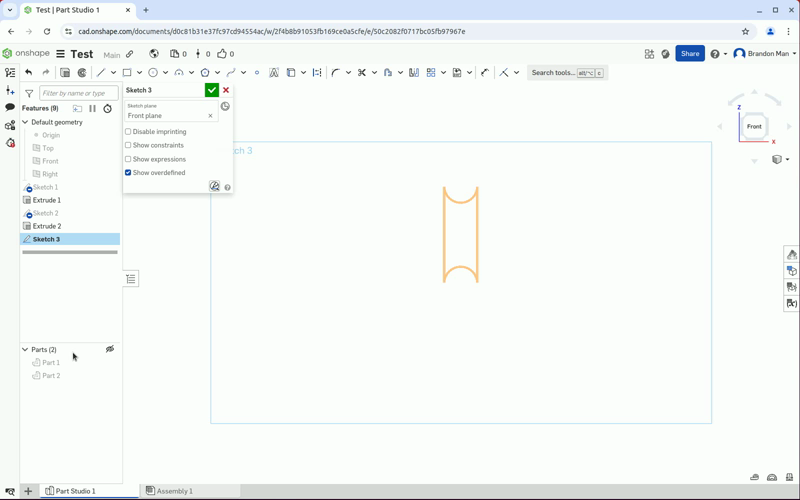
key_down(shift)
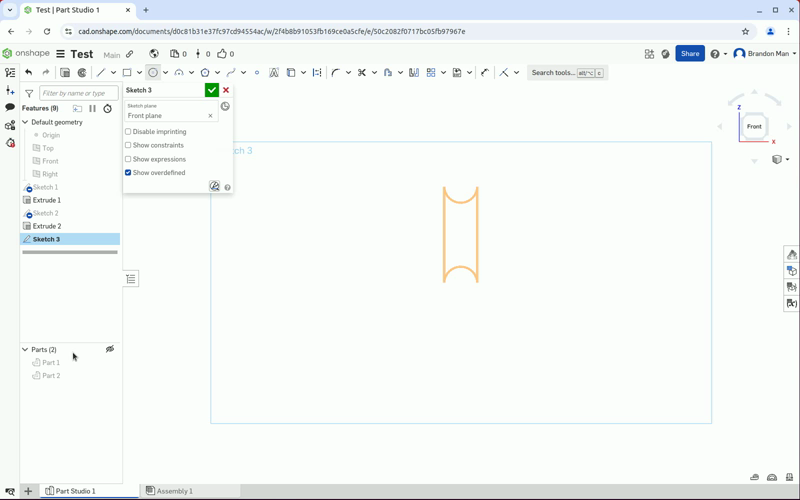
mouse_move(460, 186)
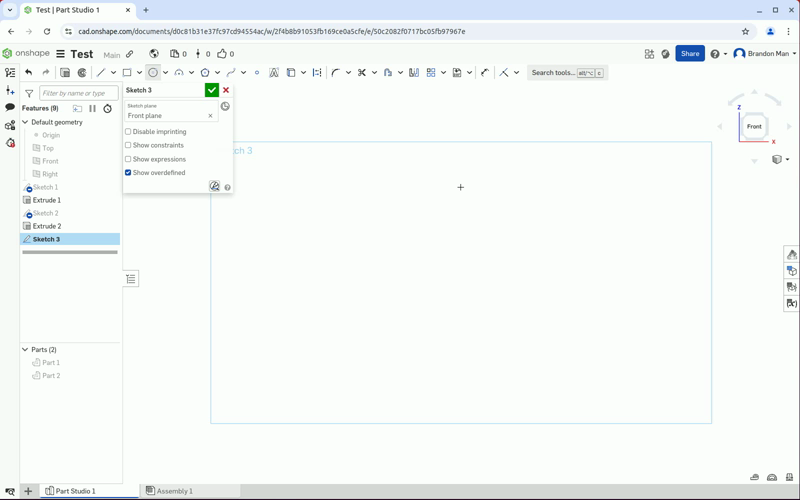
click(460, 186)
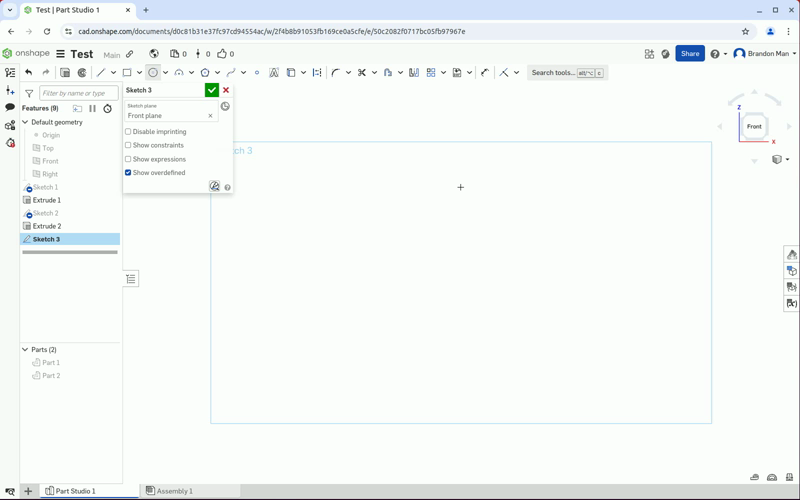
key_up(shift)
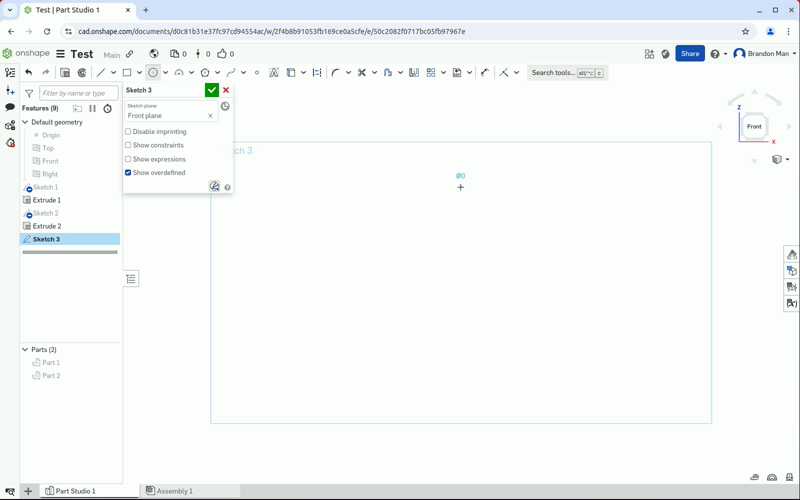
mouse_move(477, 186)
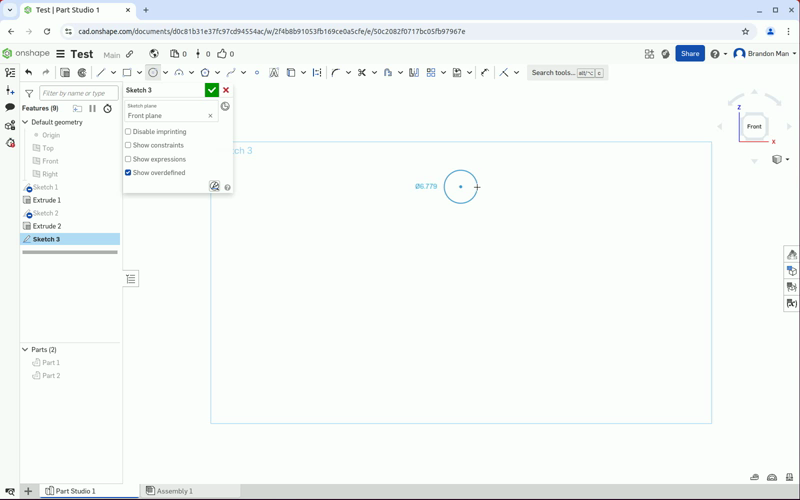
click(477, 186)
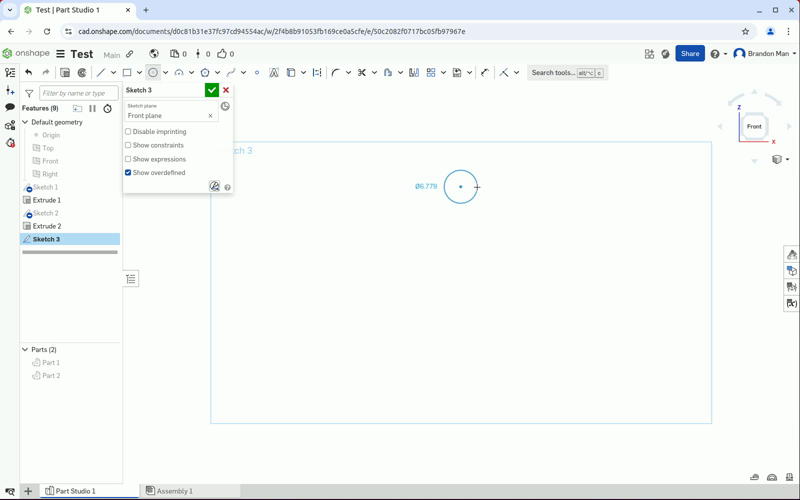
key(esc)
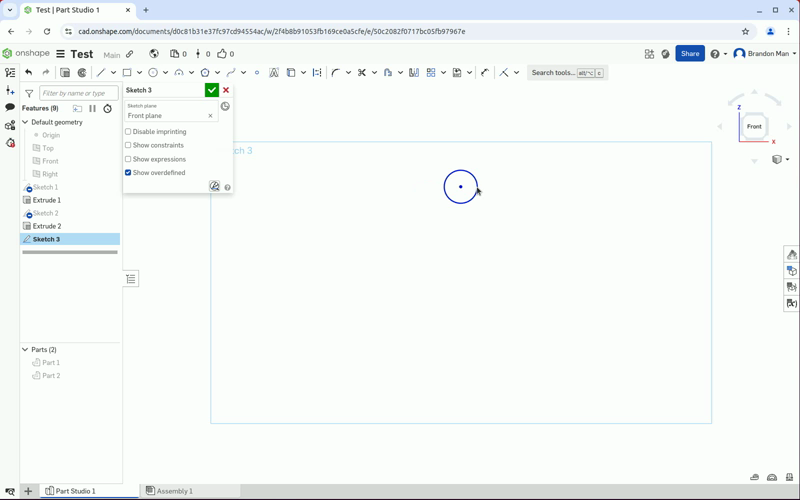
key(c)
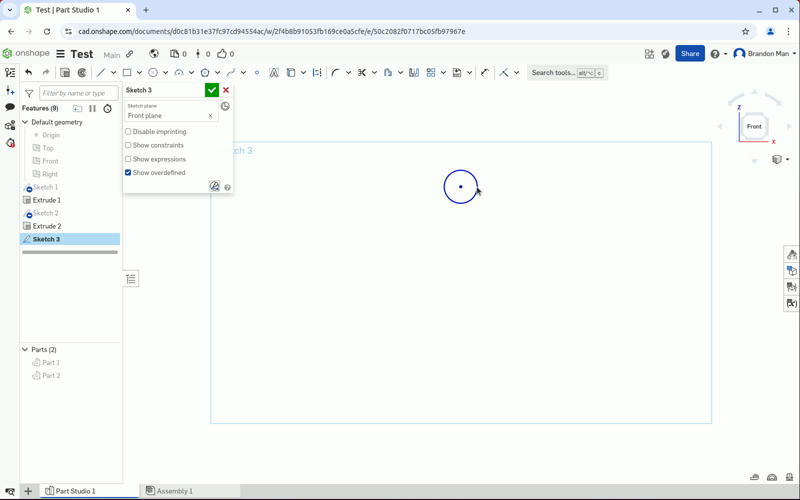
key_down(shift)
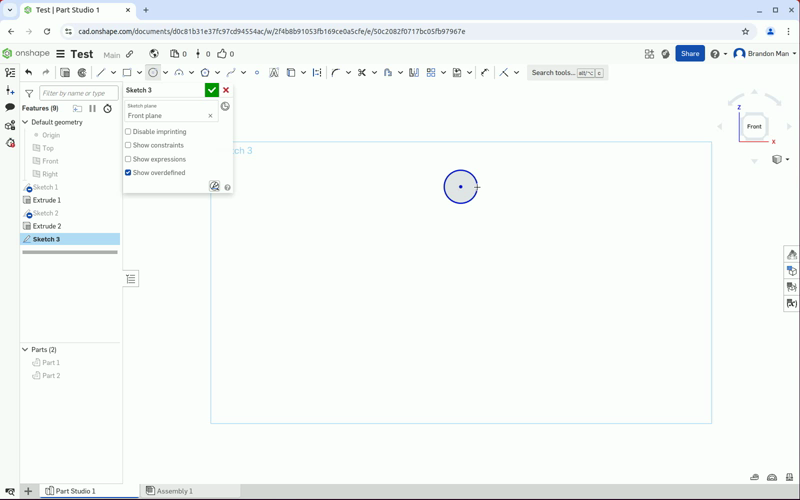
mouse_move(460, 186)
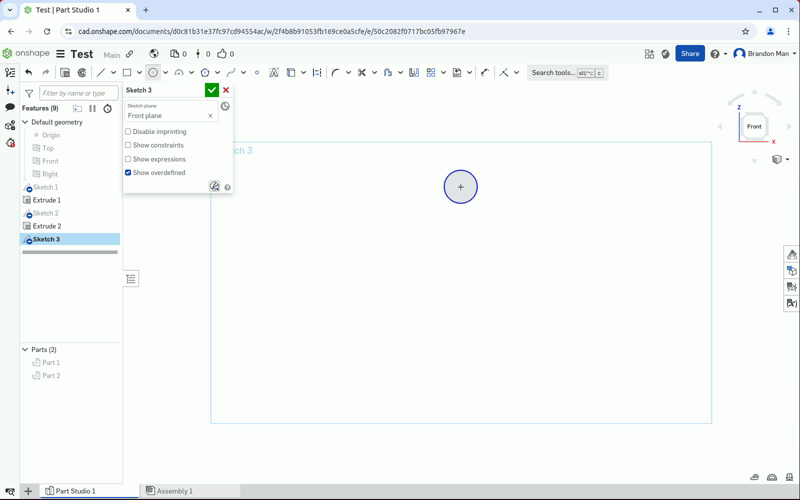
click(460, 186)
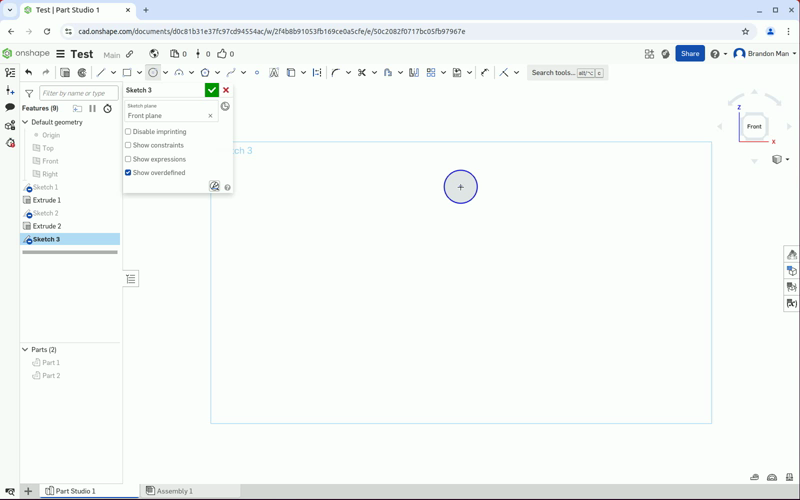
key_up(shift)
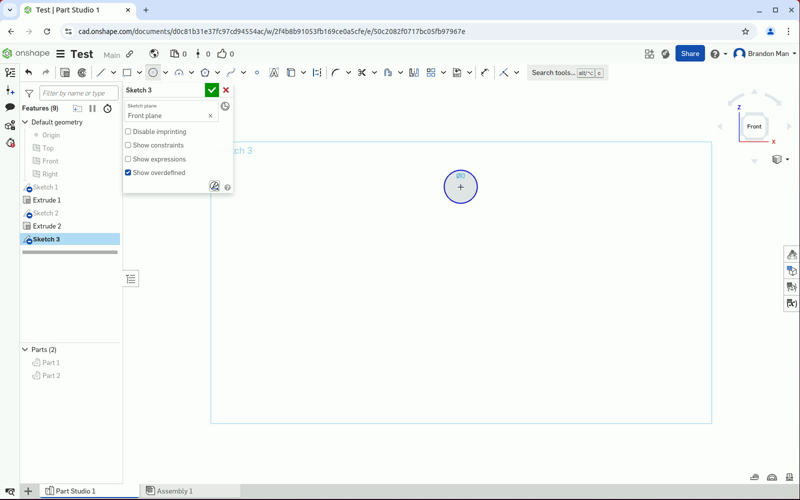
mouse_move(467, 186)
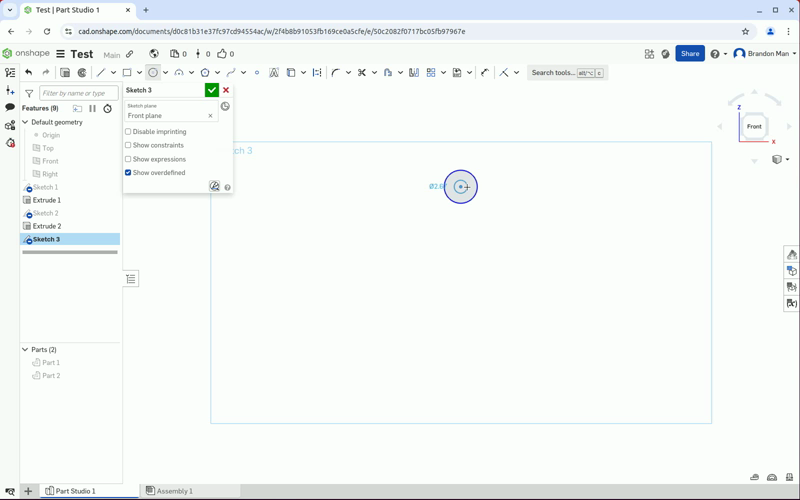
click(467, 186)
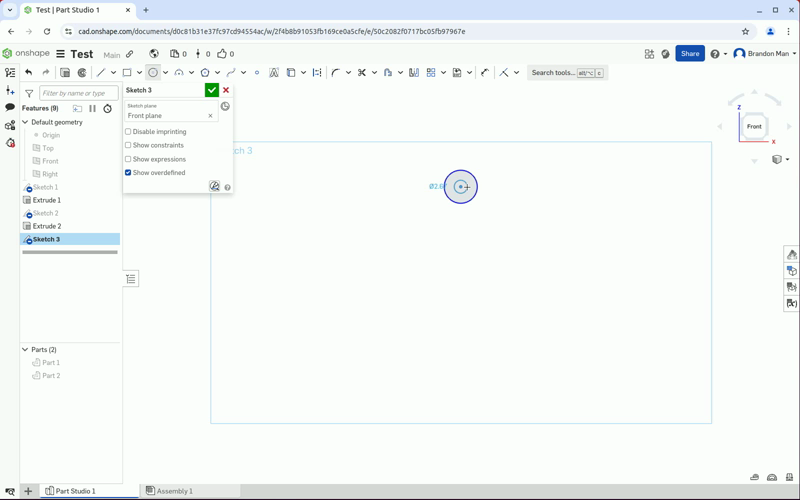
key(esc)
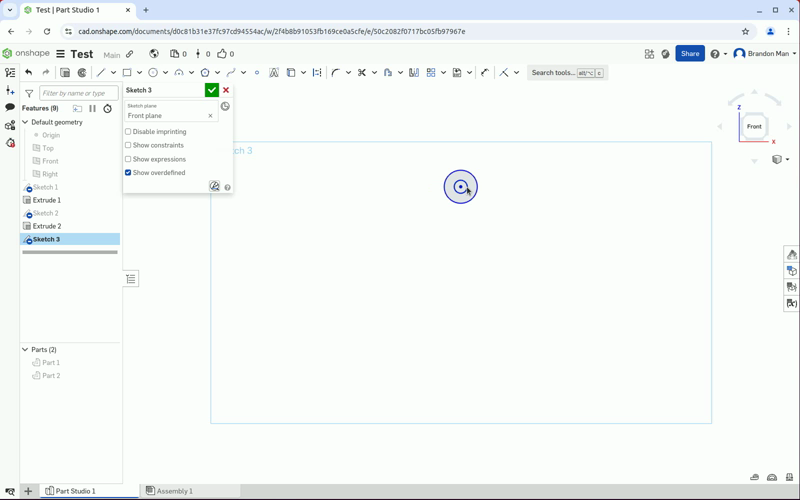
mouse_move(464, 172)
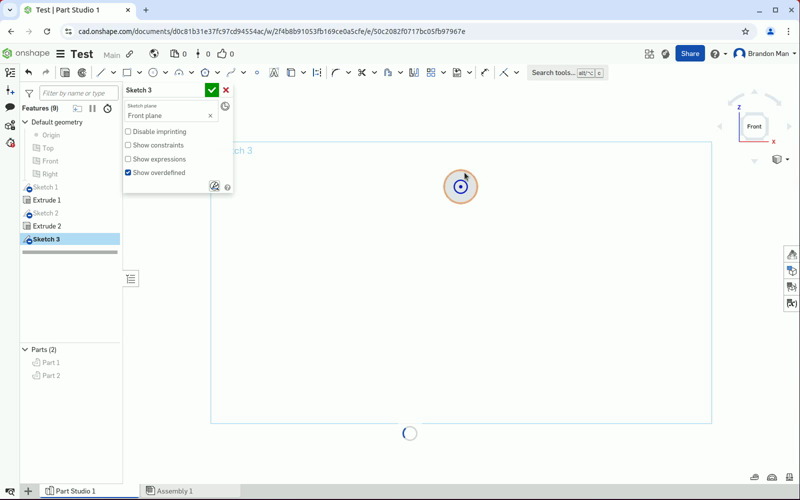
scroll(6)
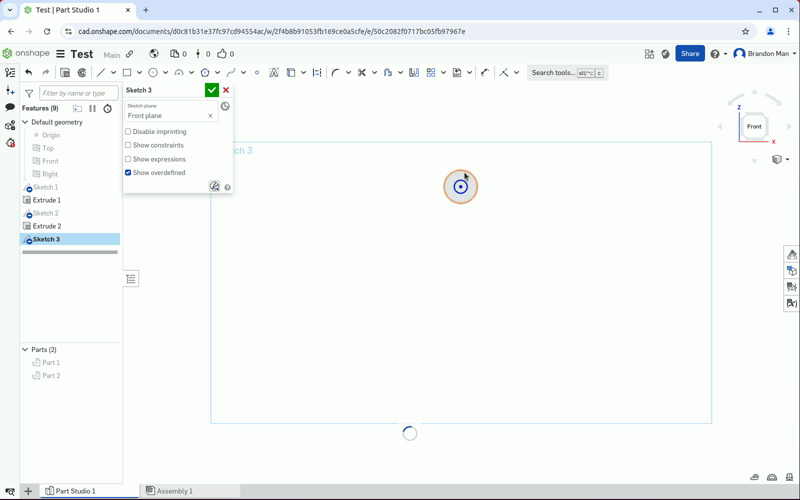
scroll(6)
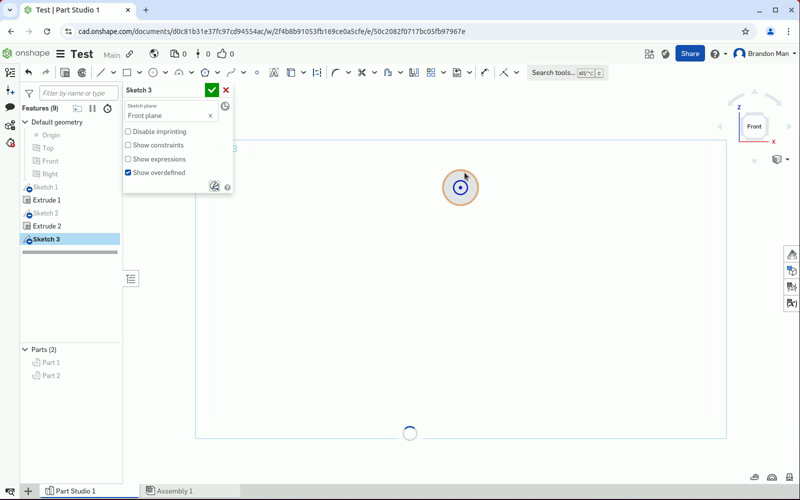
scroll(6)
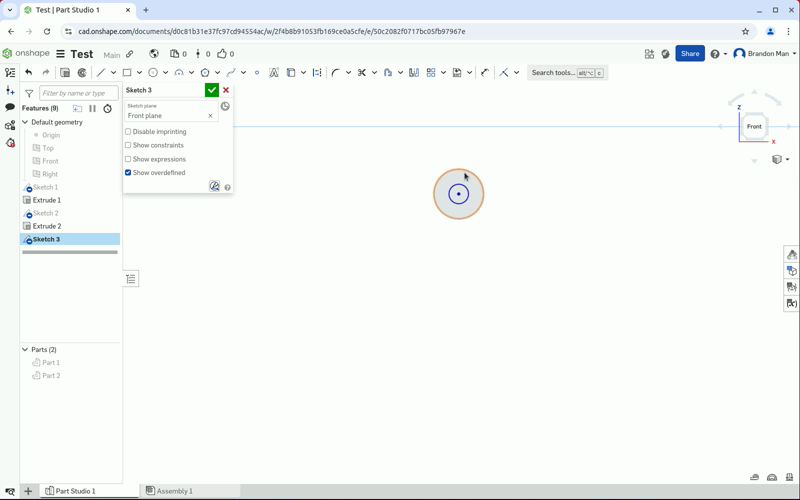
scroll(6)
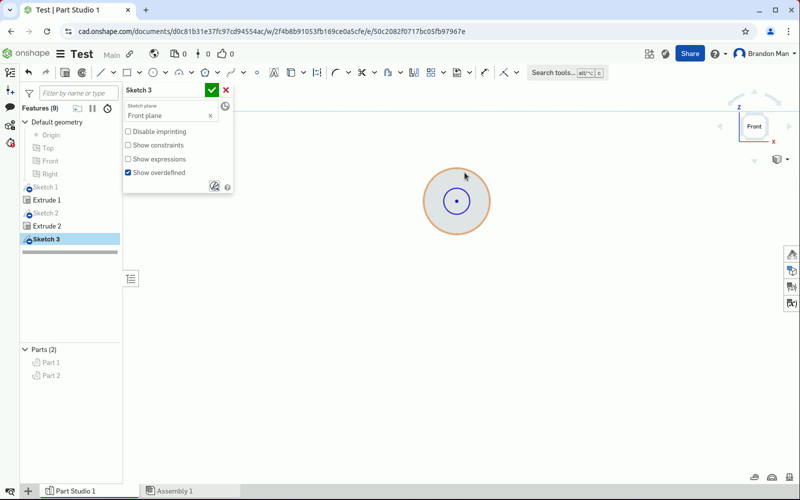
scroll(6)
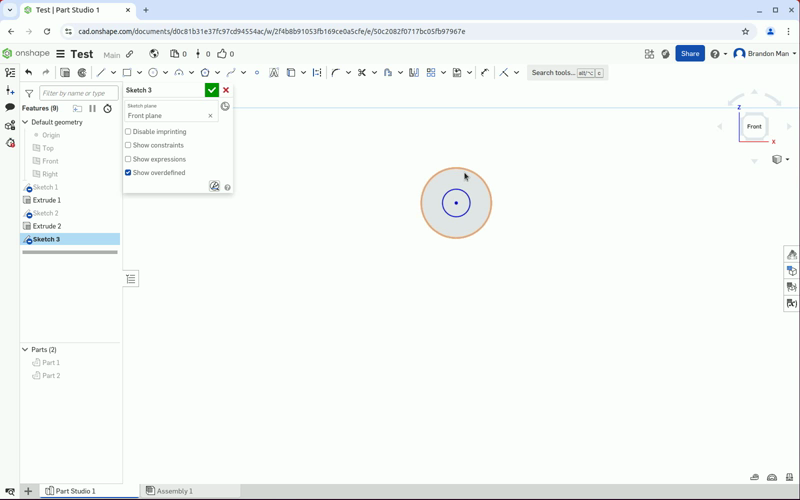
scroll(6)
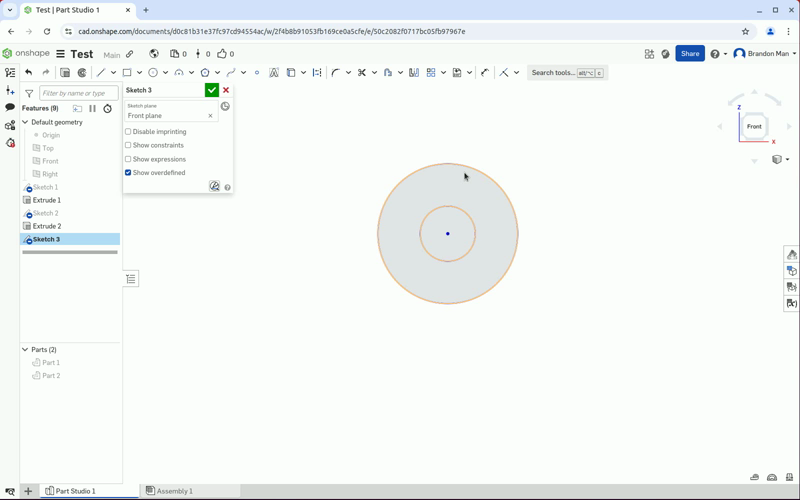
scroll(6)
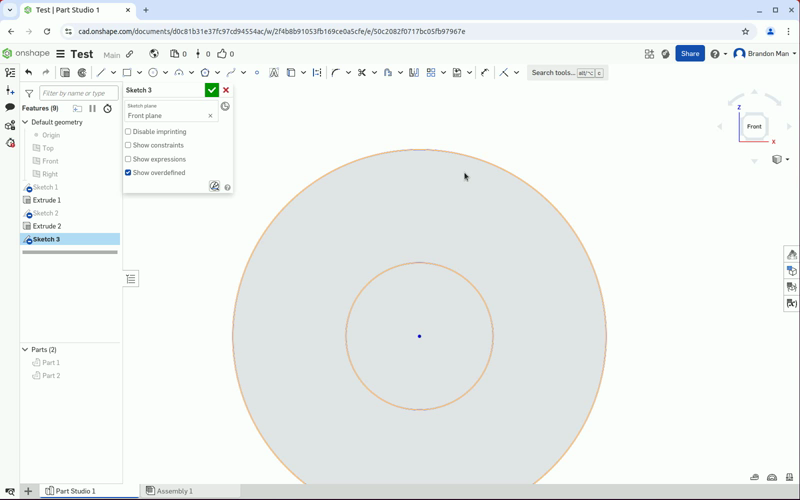
click(464, 172)
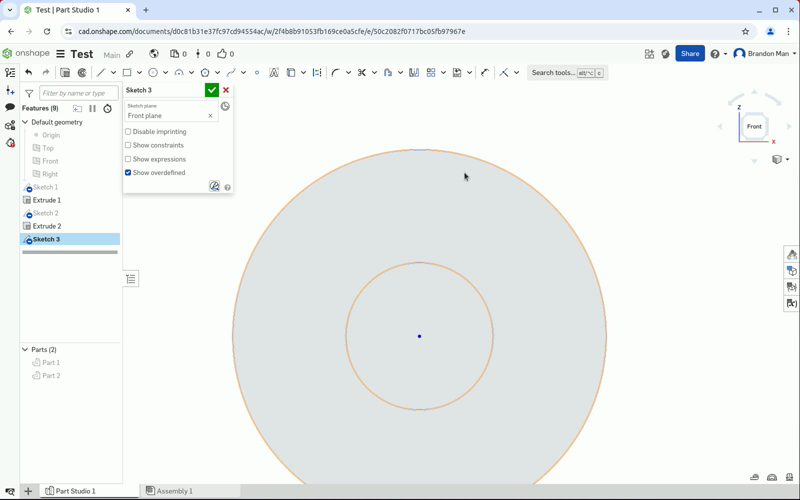
scroll(-6)
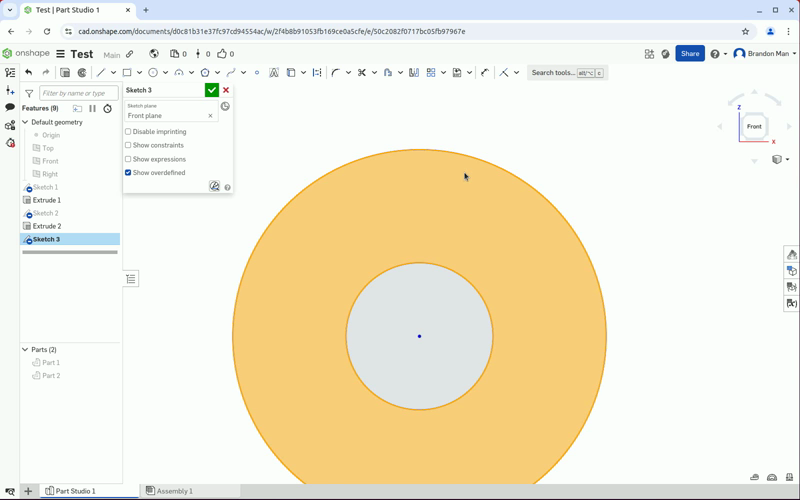
scroll(-6)
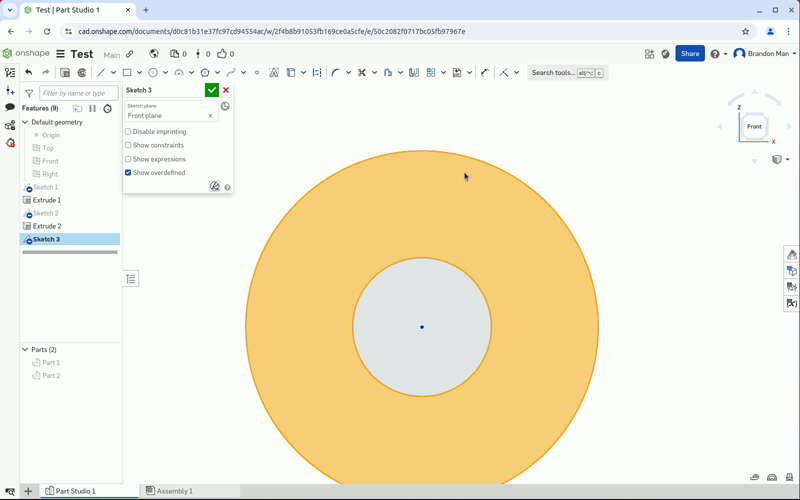
scroll(-6)
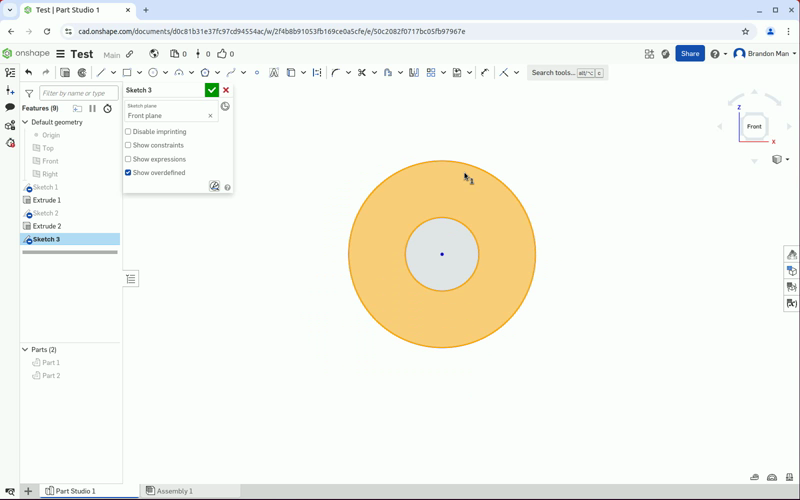
scroll(-6)
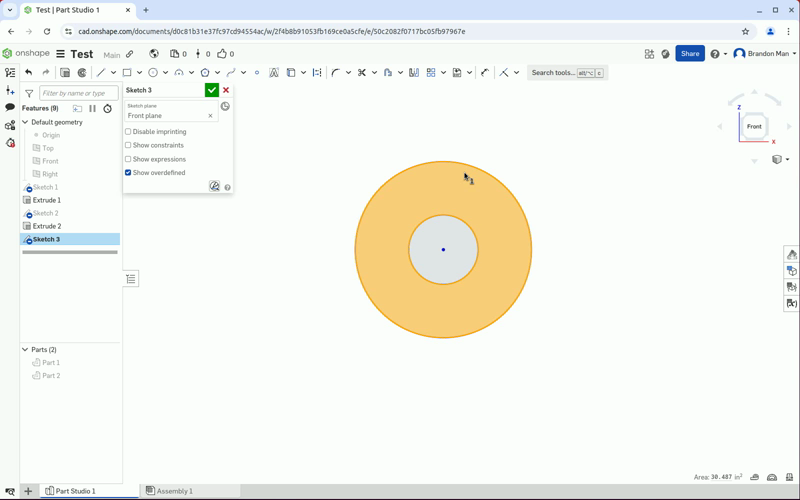
scroll(-6)
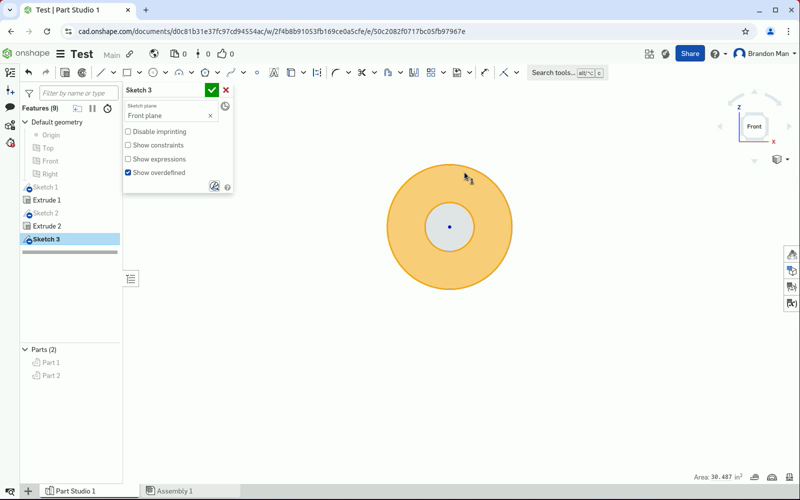
scroll(-6)
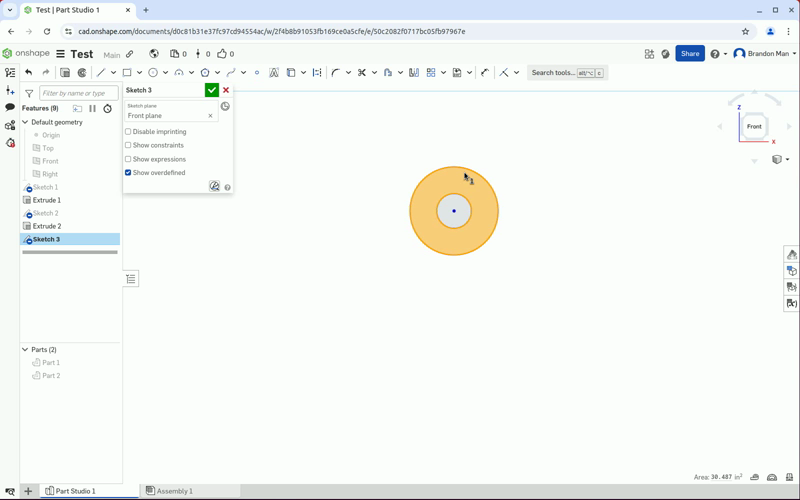
scroll(-6)
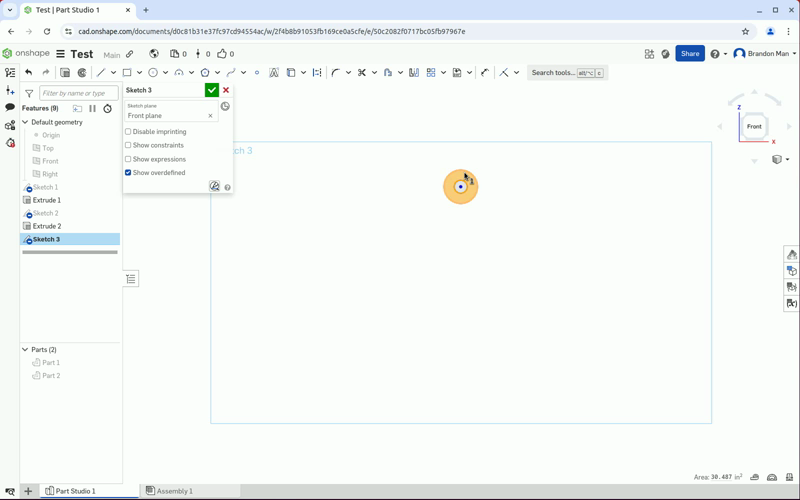
mouse_move(73, 352)
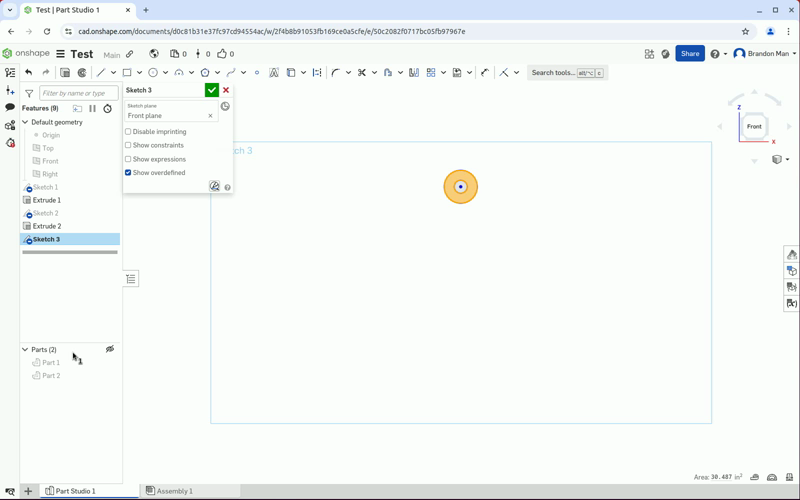
key(shift+y)
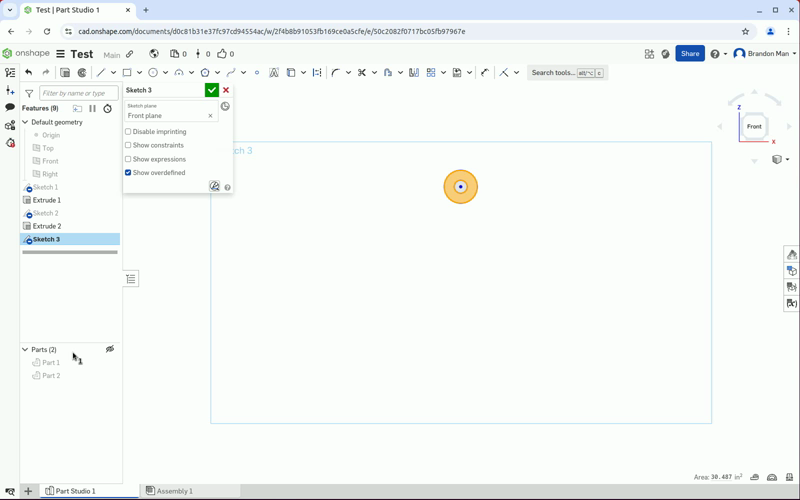
key(shift+e)
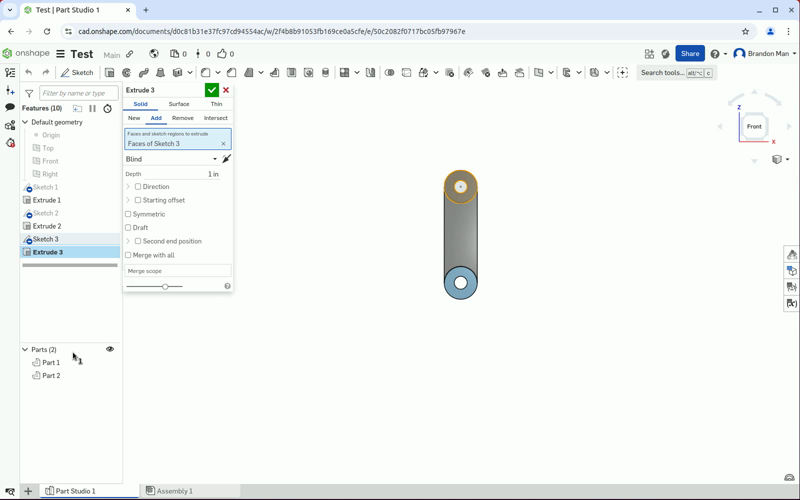
mouse_move(143, 106)
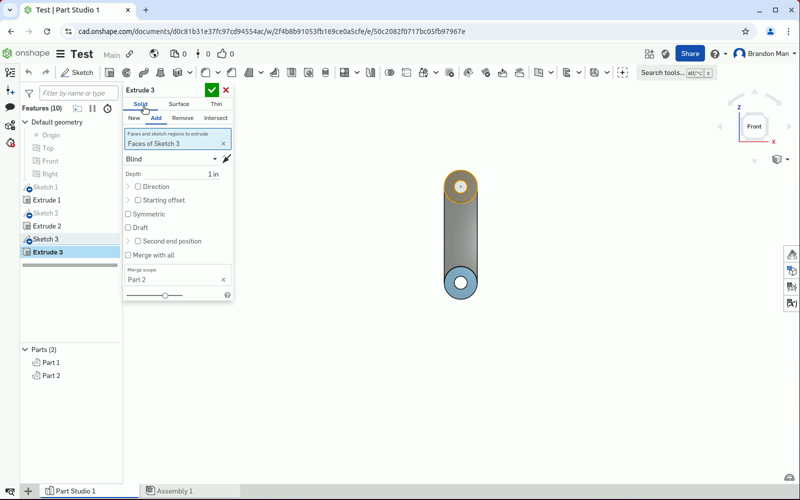
click(143, 106)
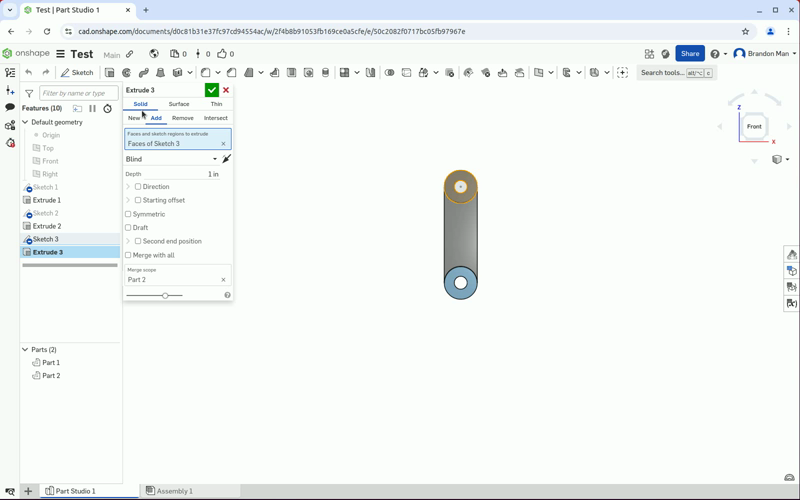
mouse_move(137, 120)
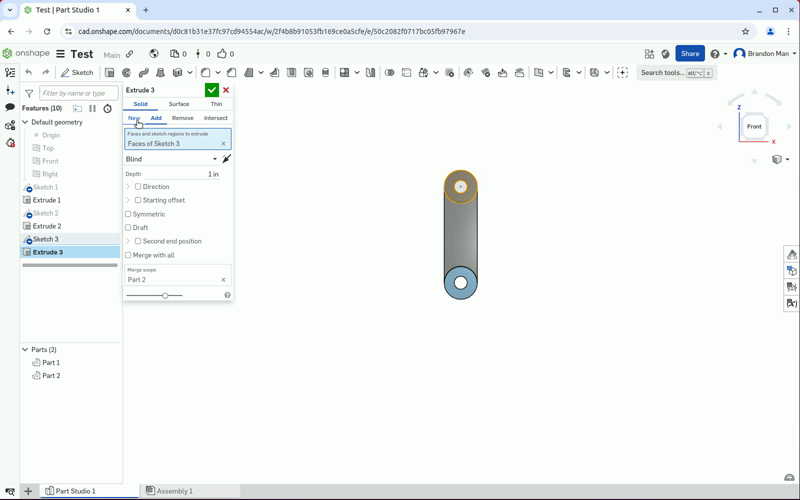
click(137, 120)
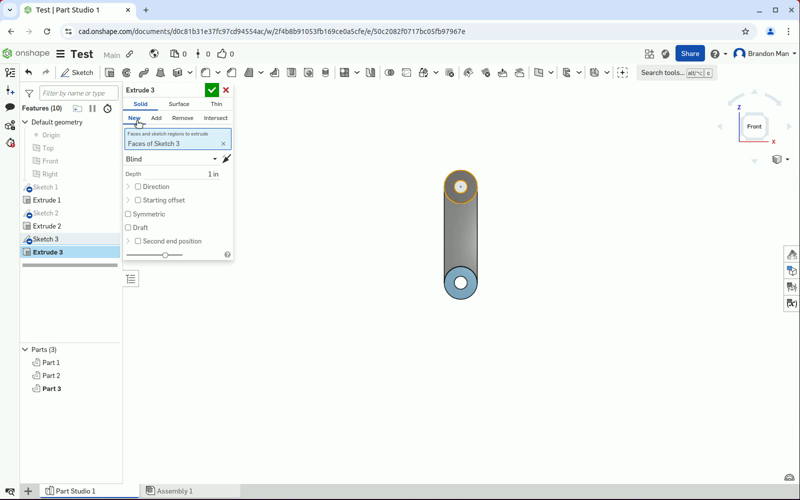
key(tab, 4)
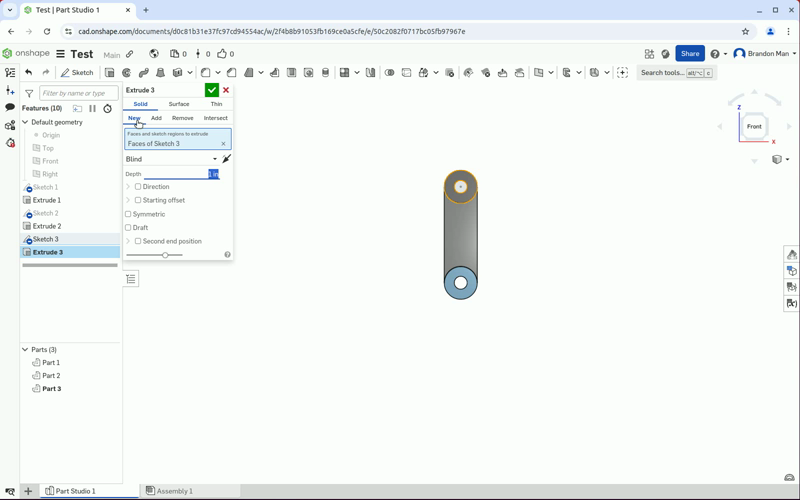
text(2.648)
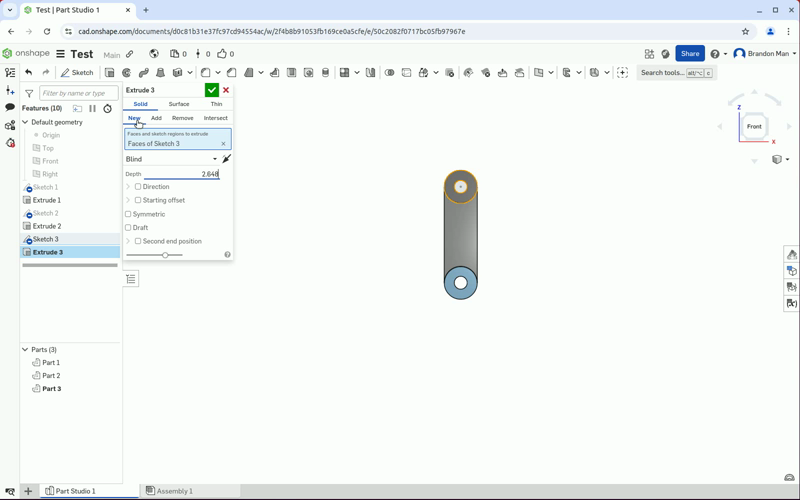
key(enter)
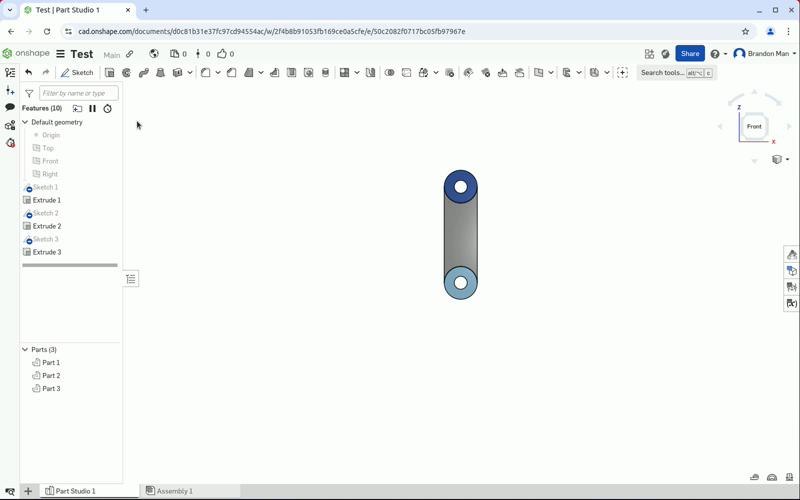
key(shift+h)
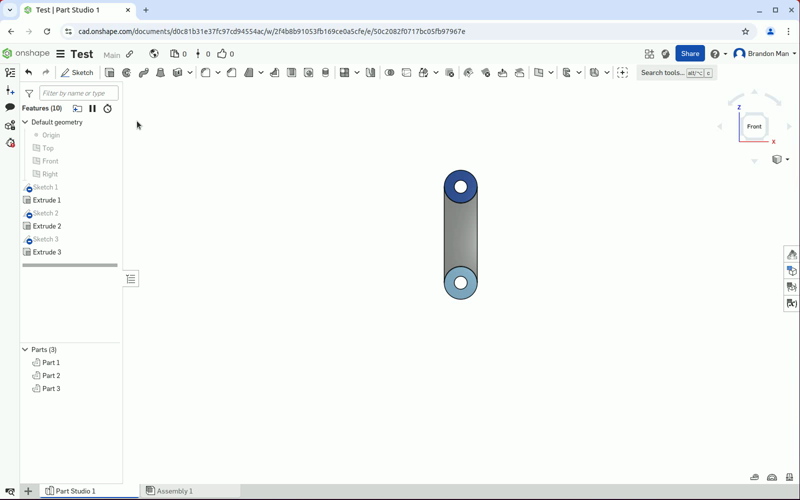
key(shift+h)
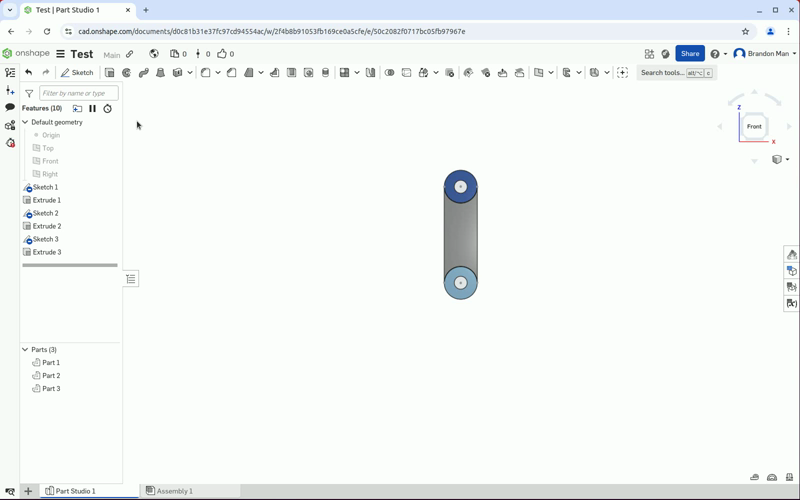
key(shift+7)
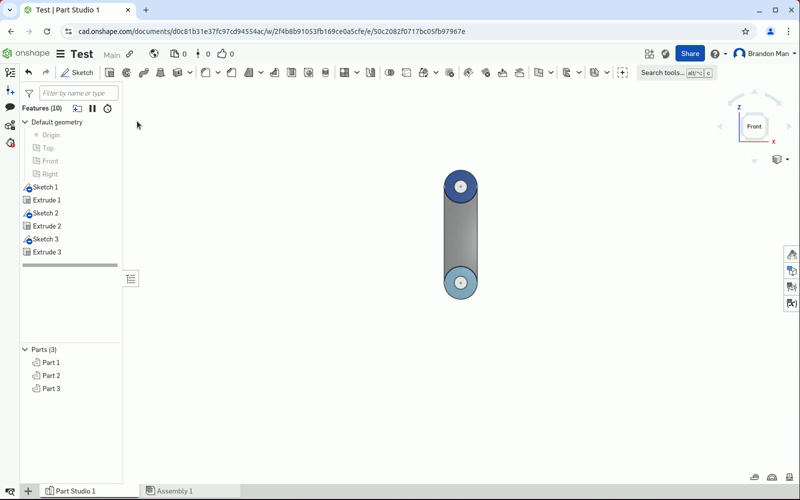
key(left, 2)
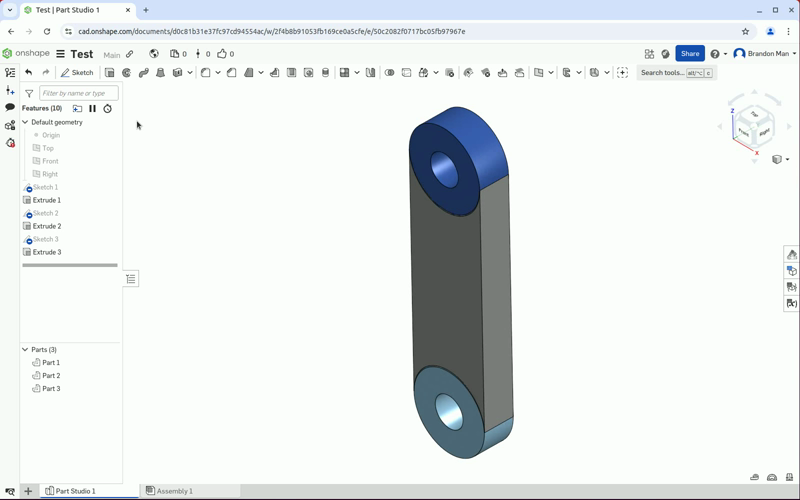
key(down, 2)
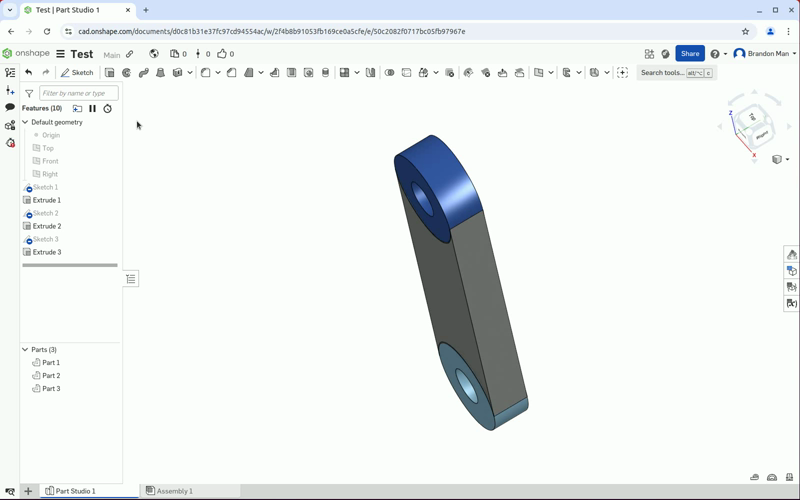
key(up, 2)
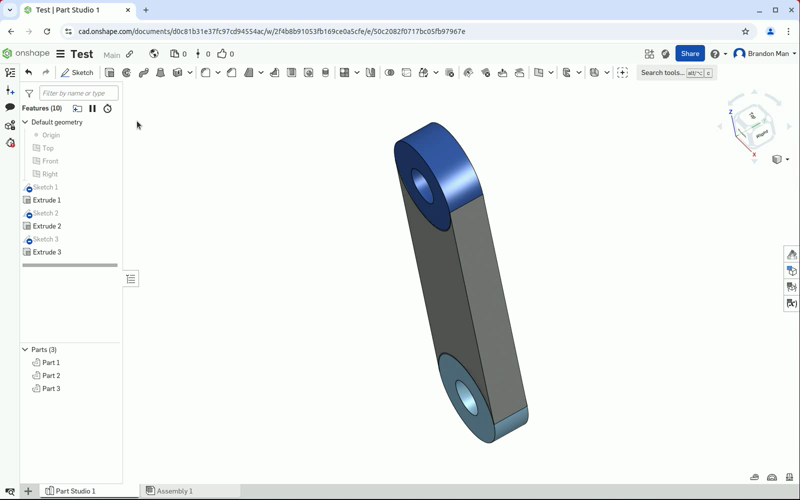
key(right, 2)
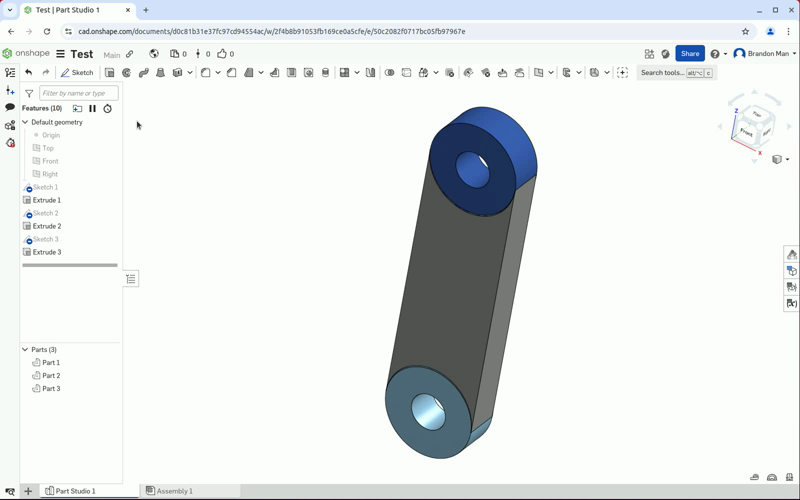
mouse_move(73, 189)
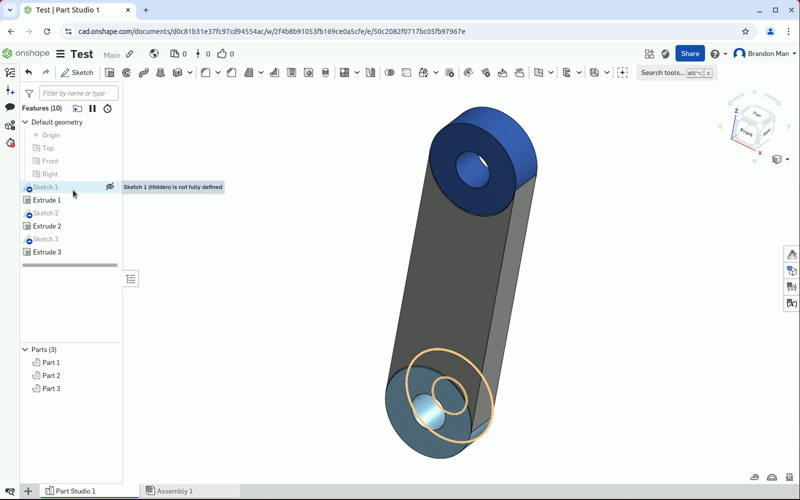
click(73, 189)